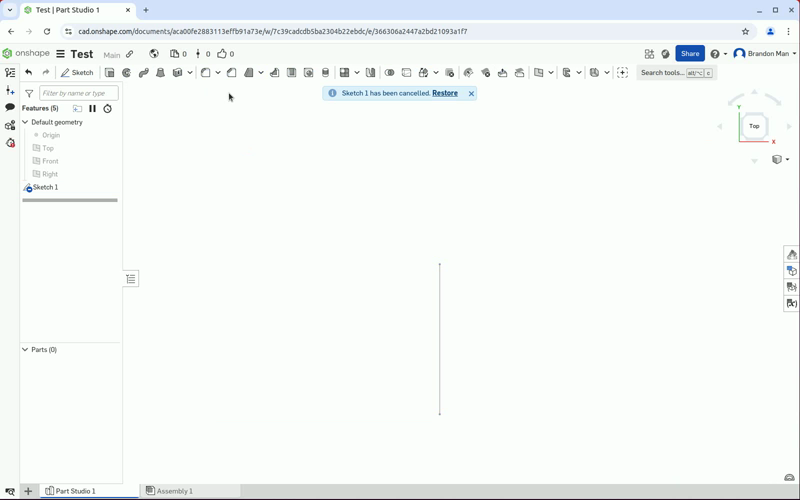
key(shift+h)
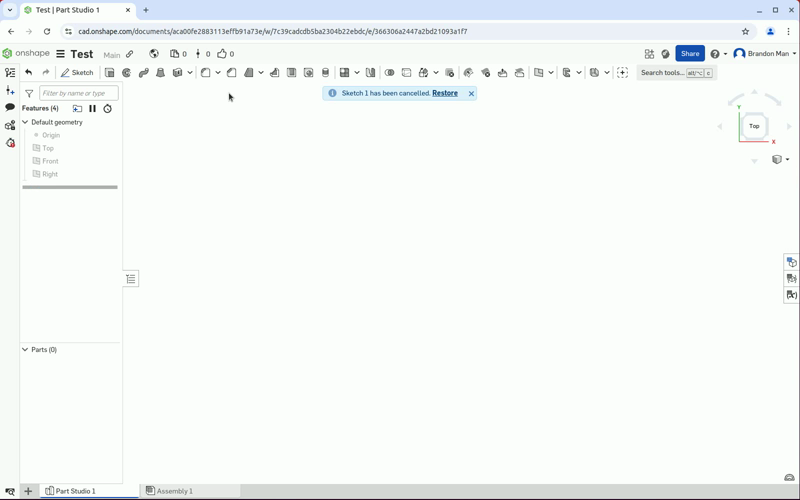
mouse_move(73, 352)
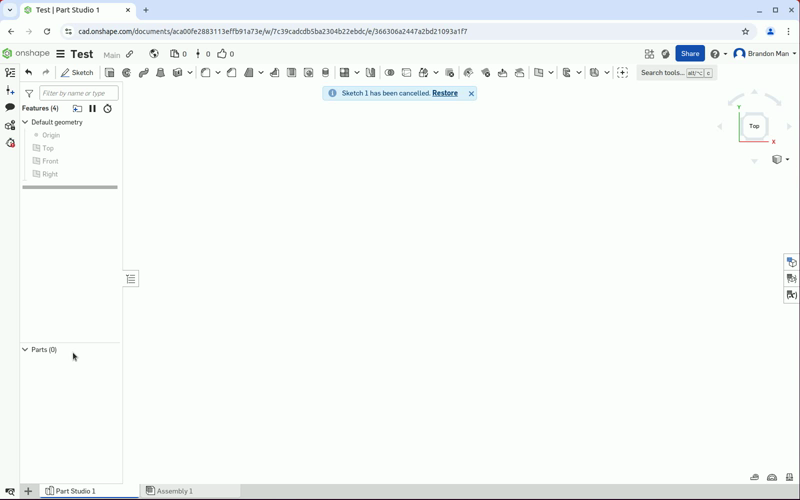
key(y)
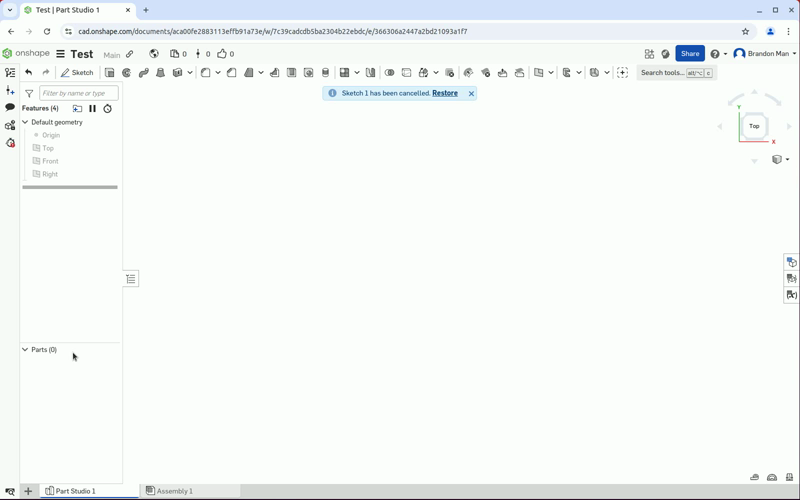
key(shift+p)
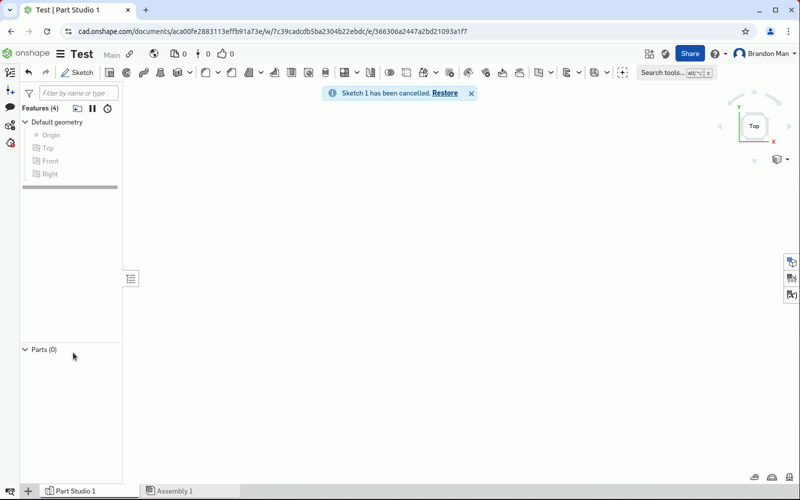
key(space)
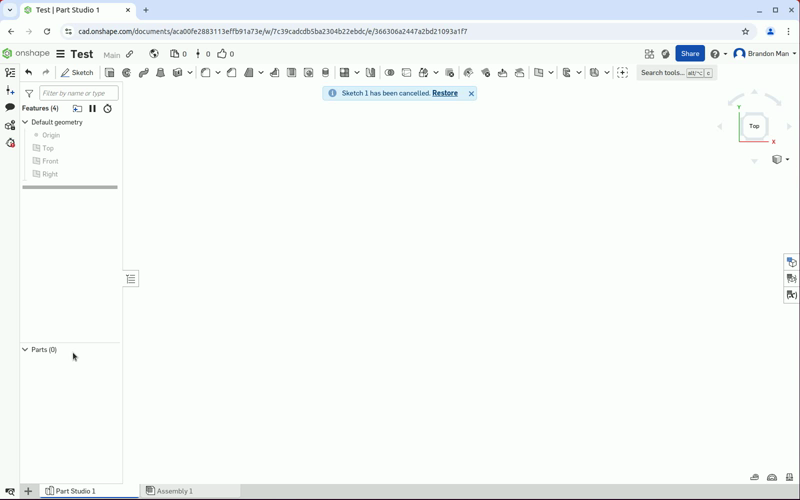
key_down(shift)
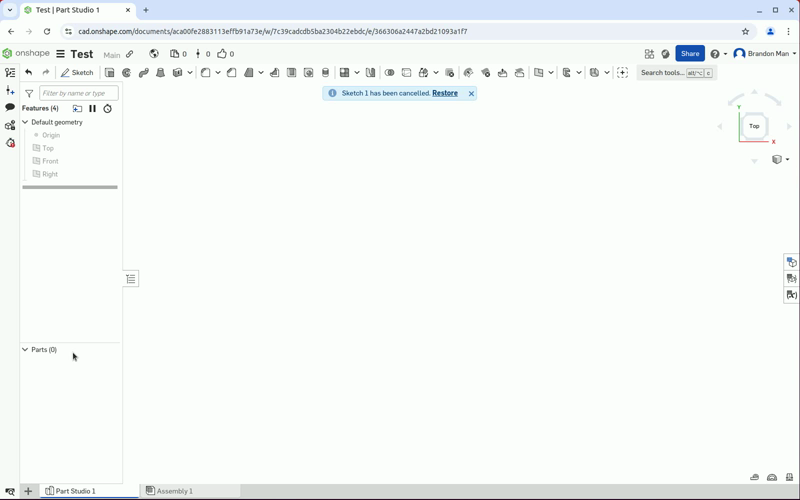
key(up)
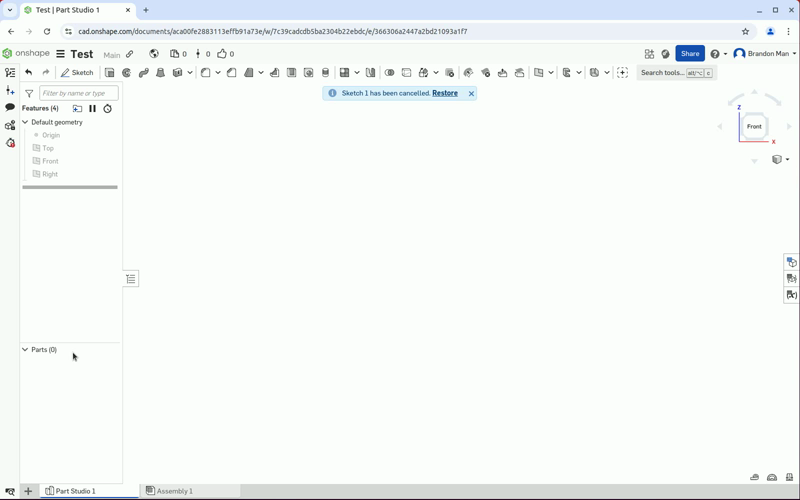
key_up(shift)
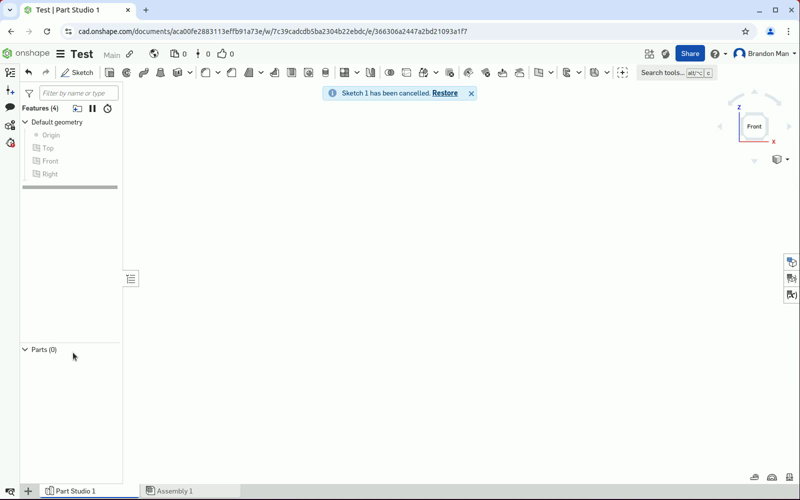
mouse_move(73, 352)
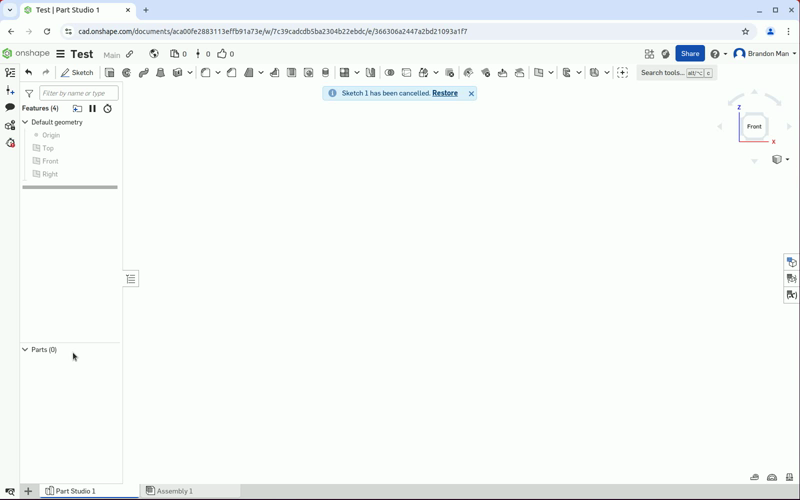
key(shift+y)
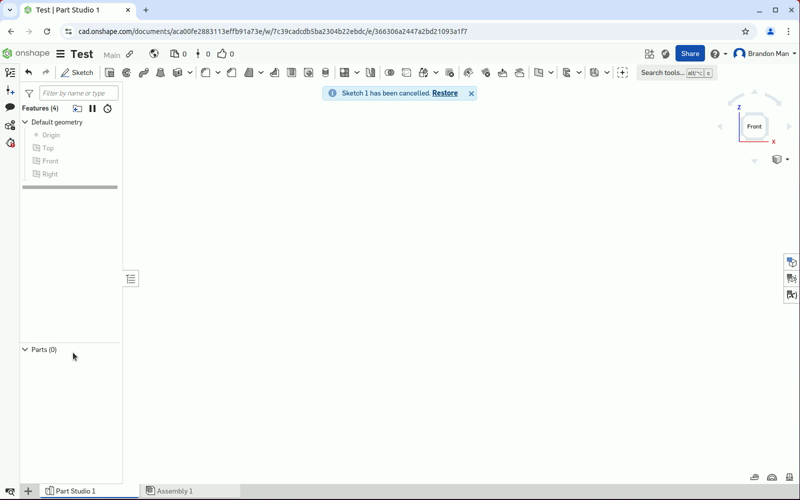
key(shift+s)
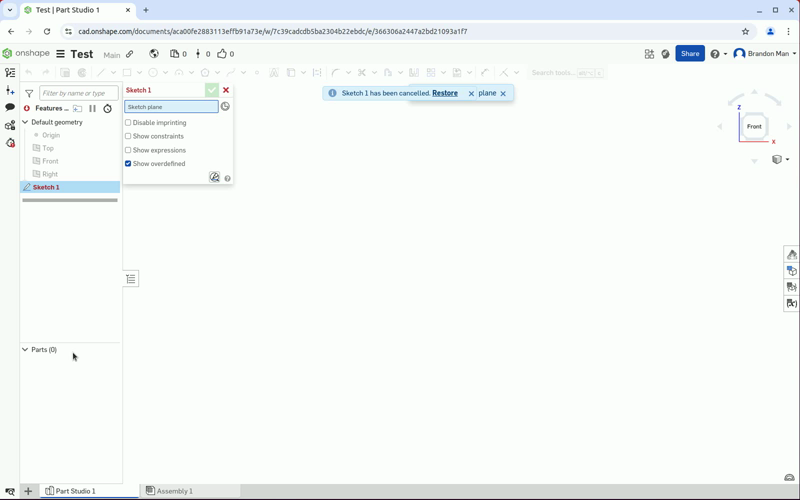
mouse_move(73, 163)
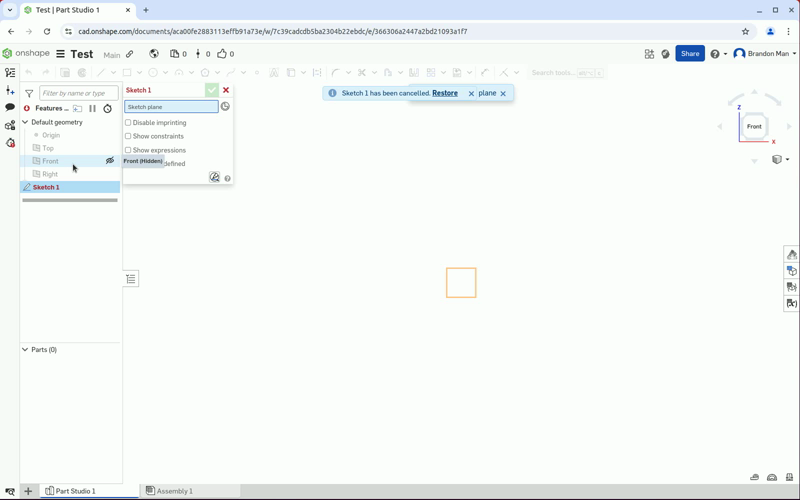
click(73, 163)
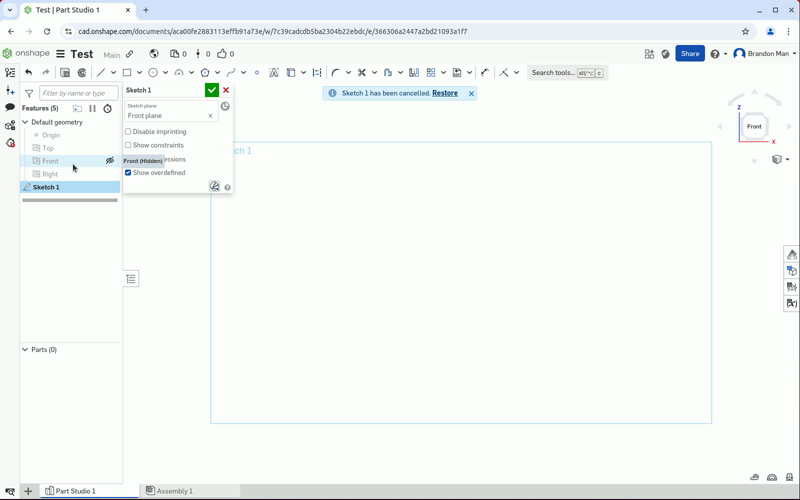
mouse_move(73, 352)
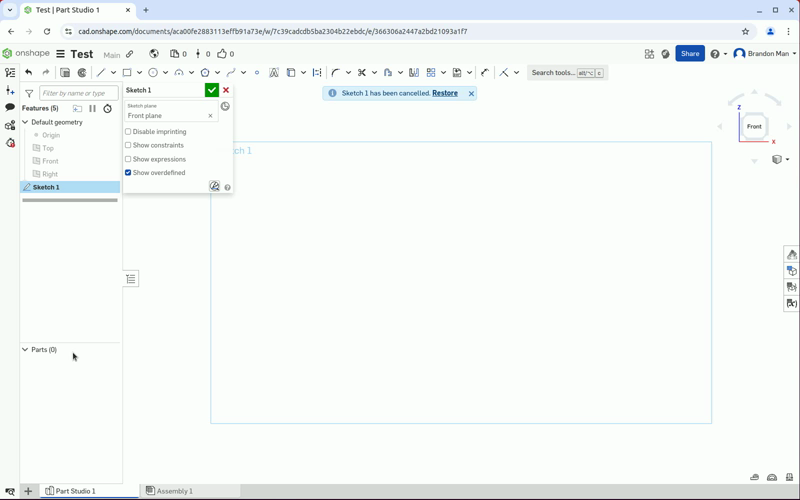
key(y)
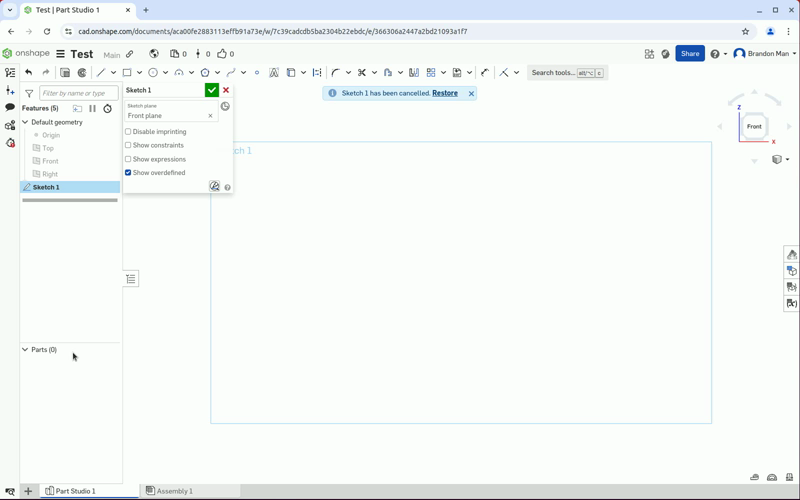
key(l)
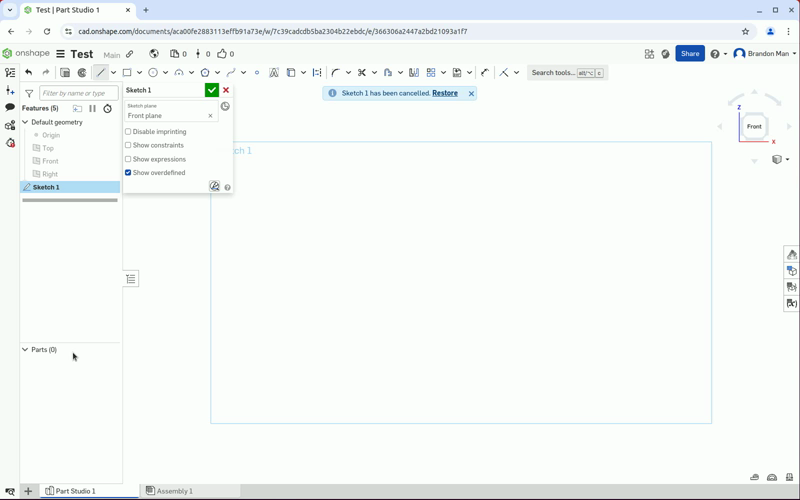
key_down(shift)
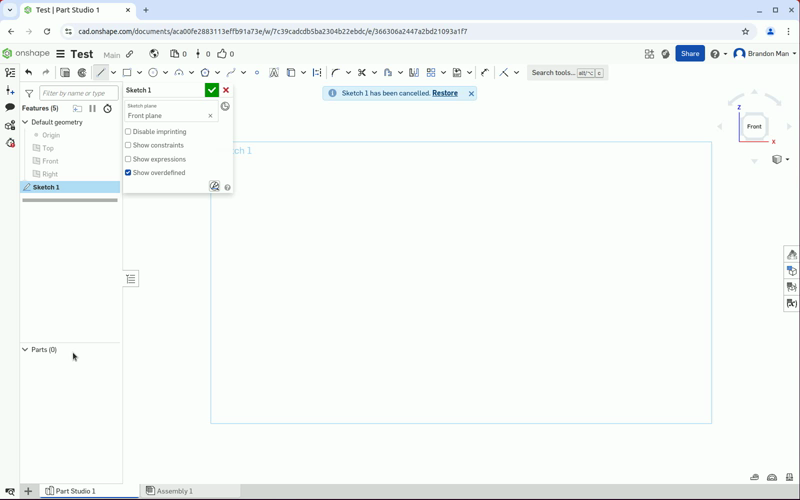
mouse_move(432, 351)
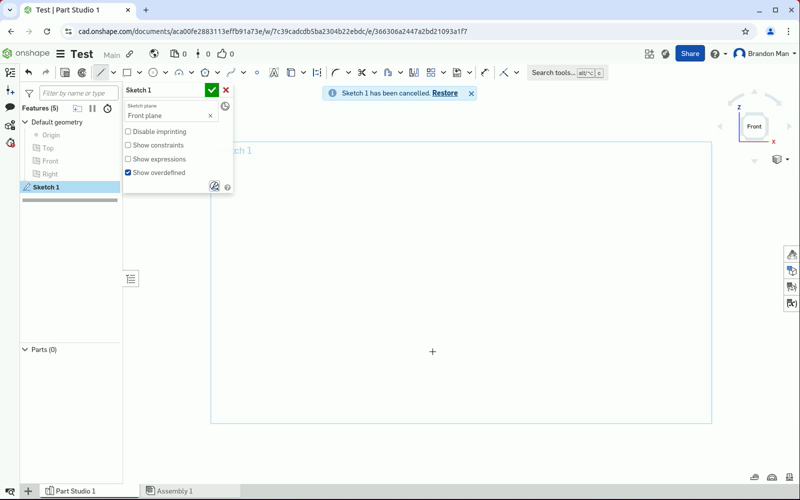
click(432, 351)
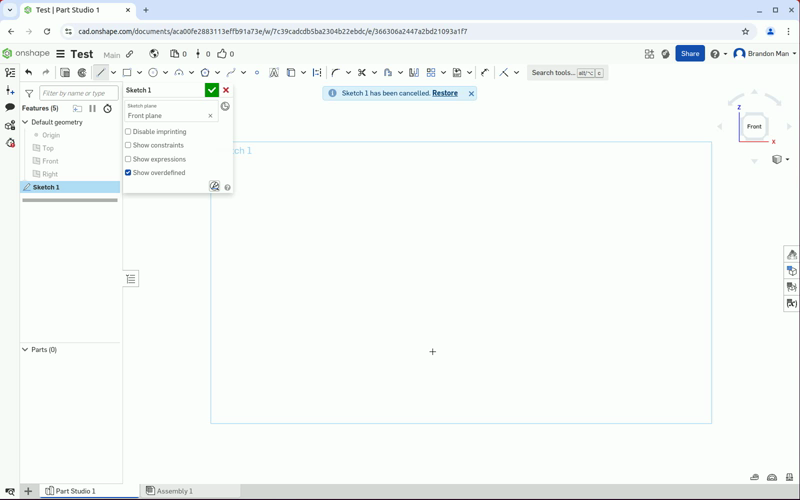
key_up(shift)
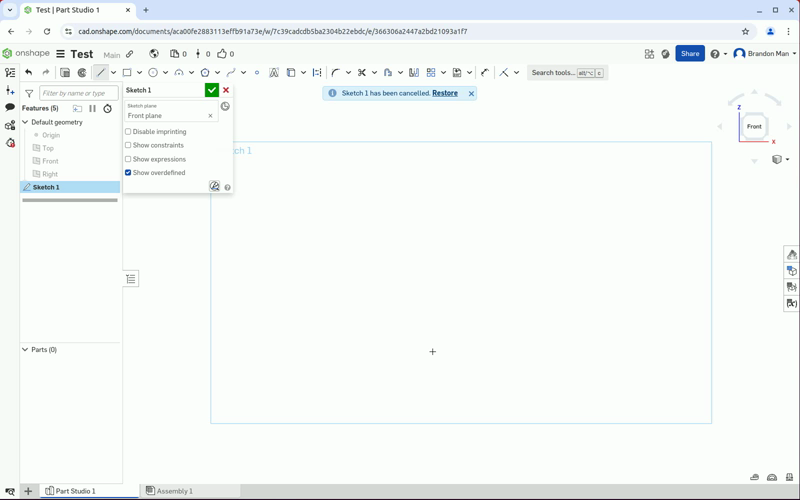
key_down(shift)
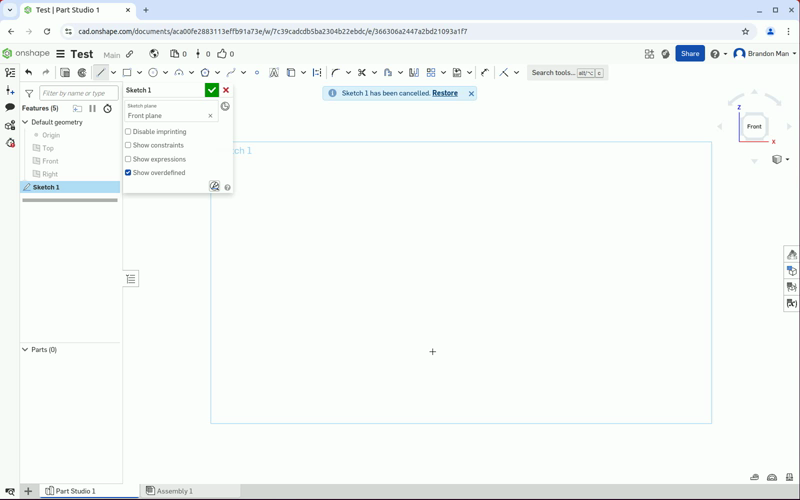
mouse_move(462, 351)
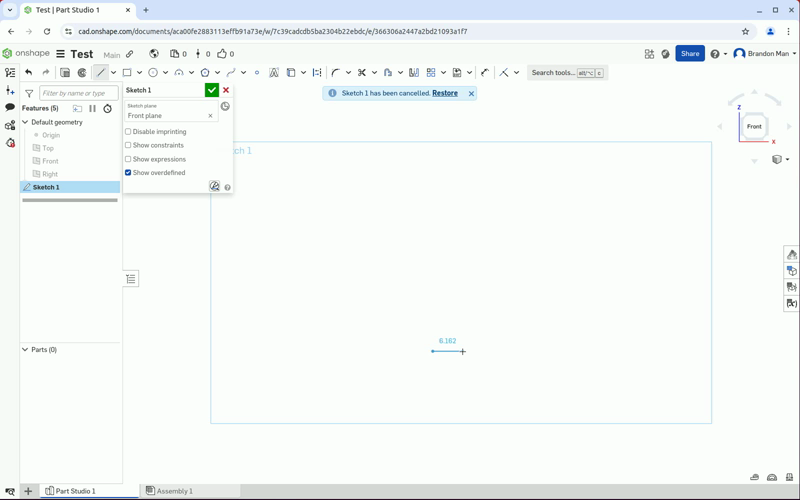
mouse_move(489, 351)
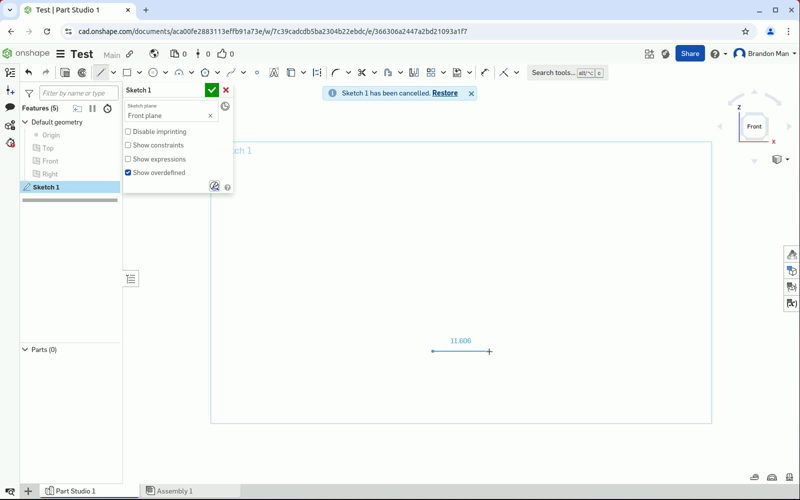
click(489, 351)
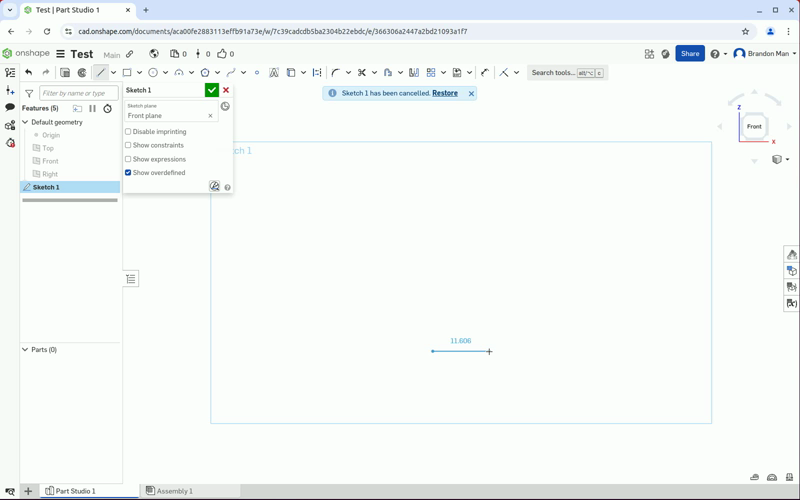
key_up(shift)
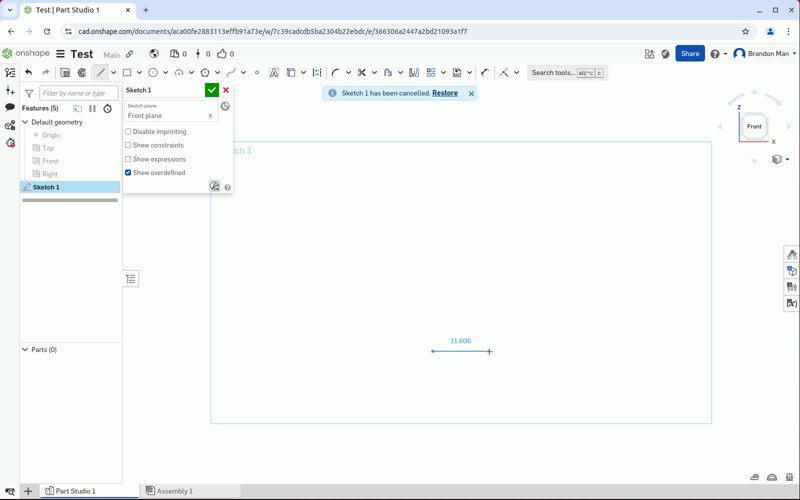
key_down(shift)
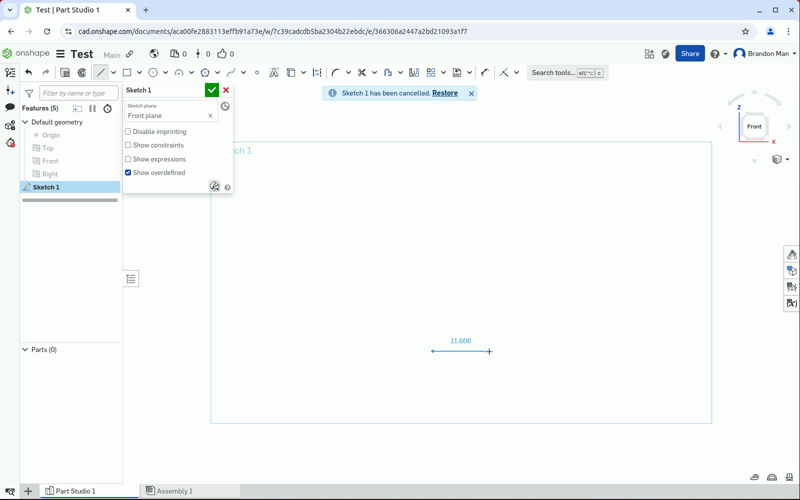
mouse_move(489, 216)
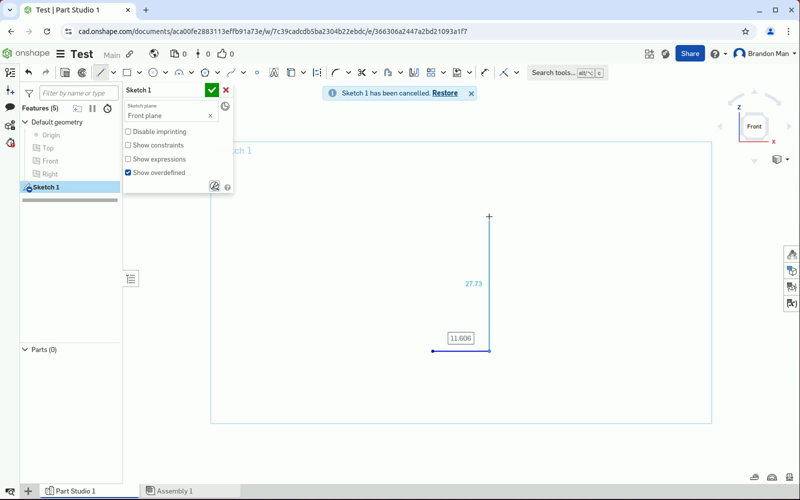
click(489, 216)
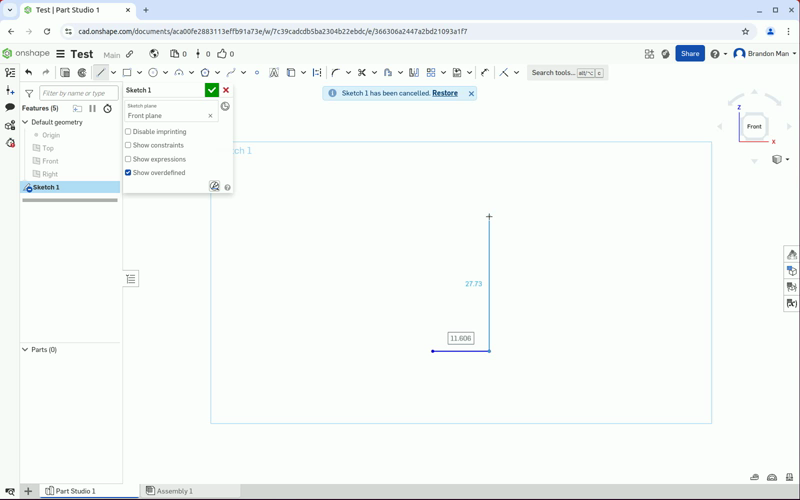
key_up(shift)
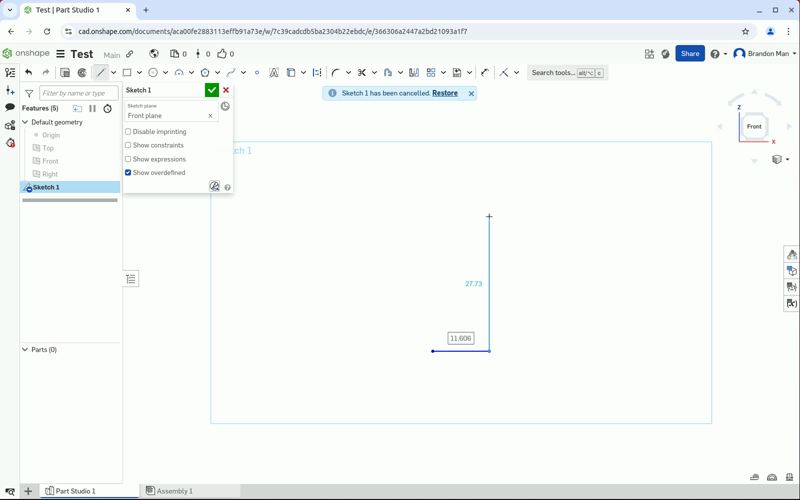
key_down(shift)
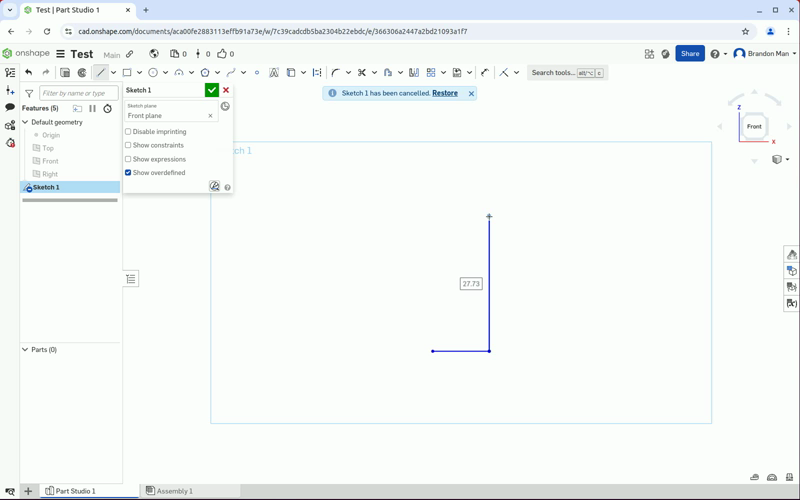
mouse_move(519, 216)
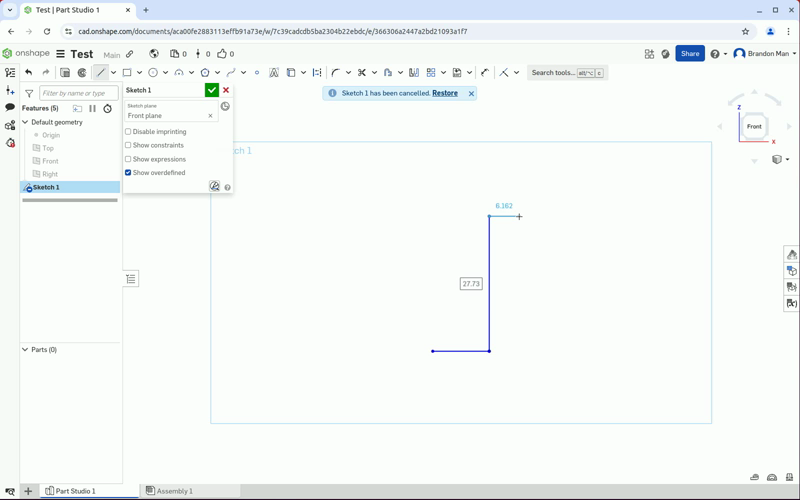
mouse_move(432, 216)
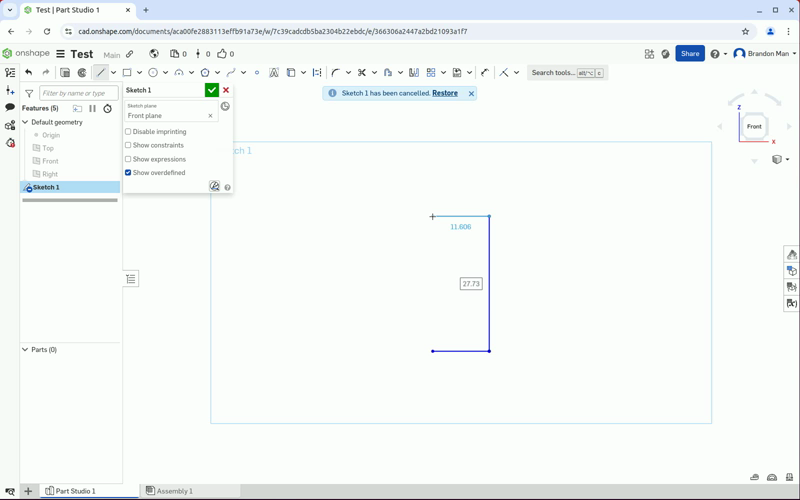
click(432, 216)
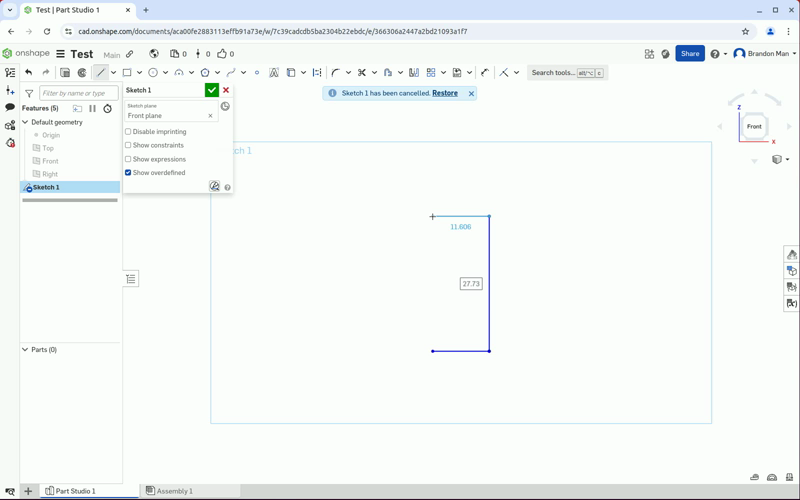
key_up(shift)
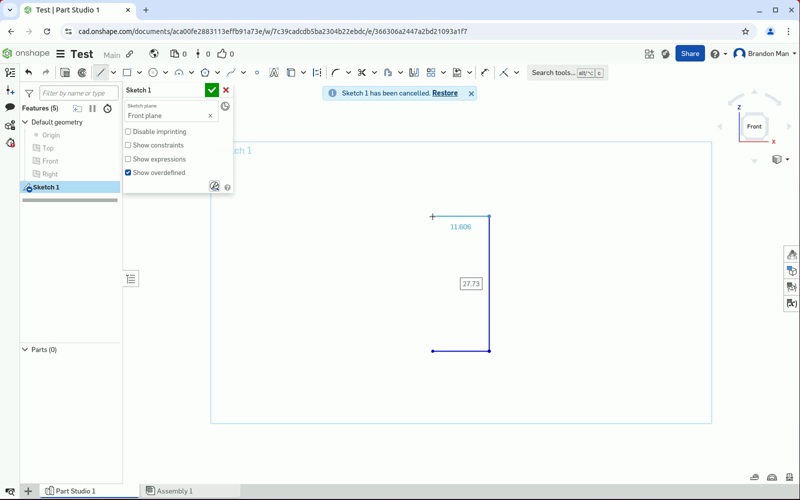
key_down(shift)
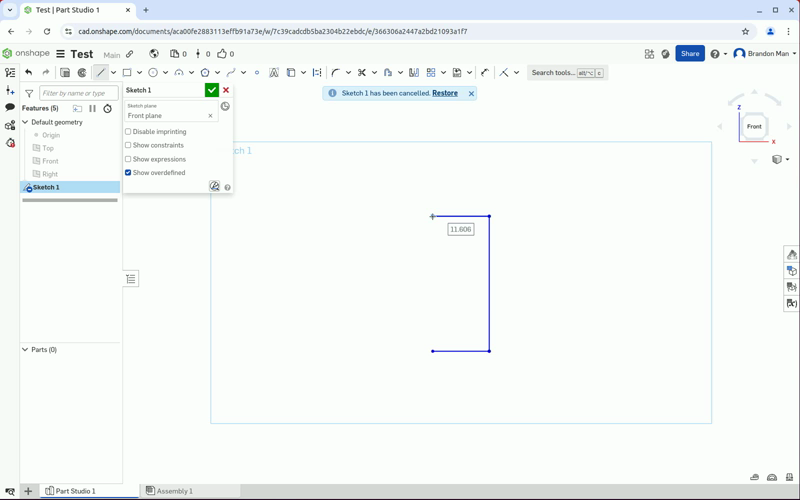
mouse_move(432, 351)
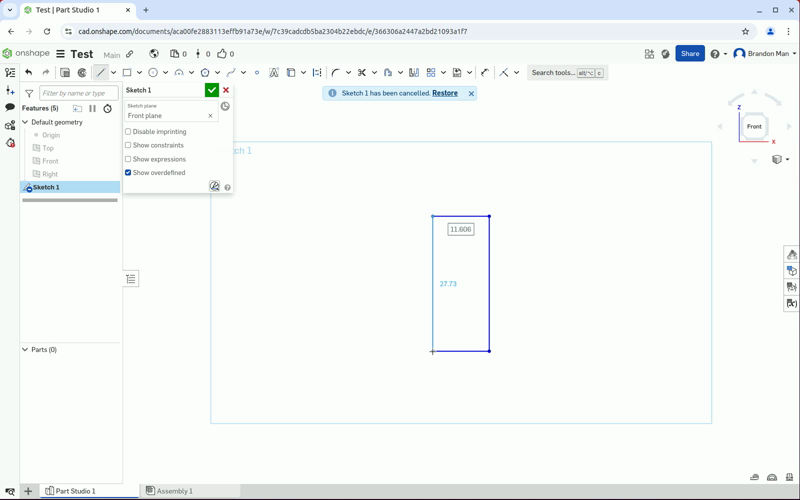
key_up(shift)
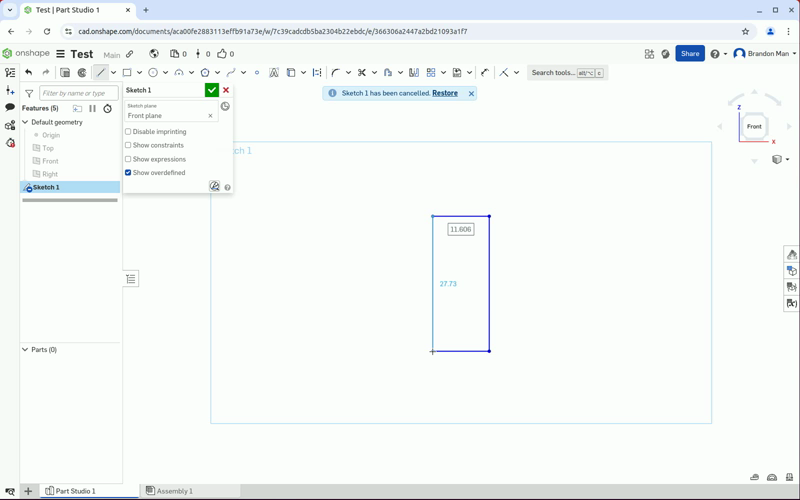
click(432, 351)
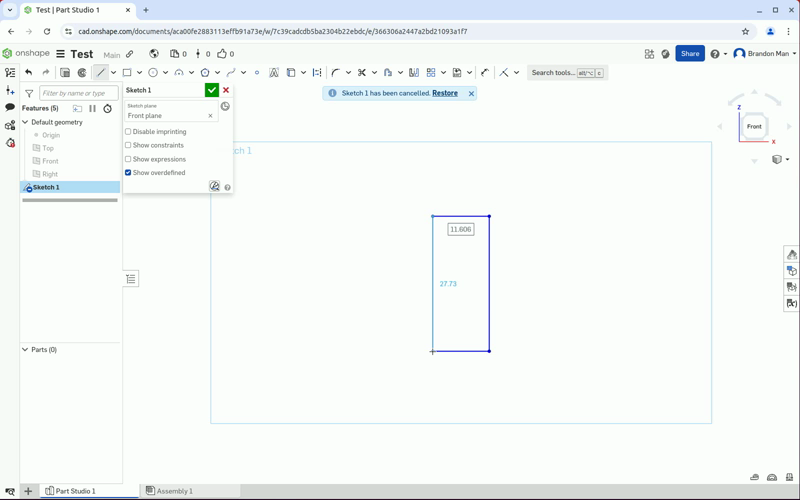
key(esc)
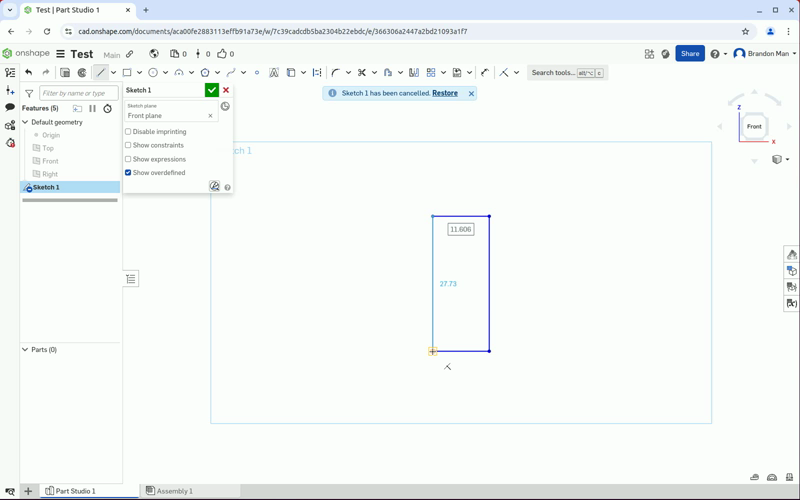
mouse_move(450, 335)
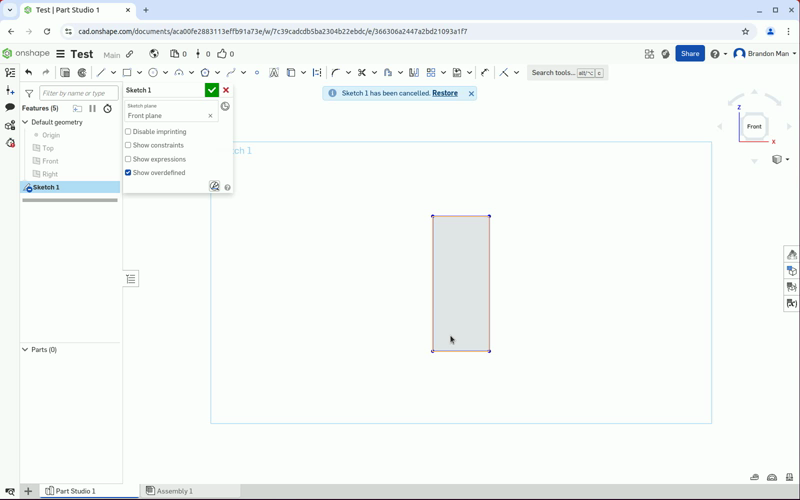
click(450, 335)
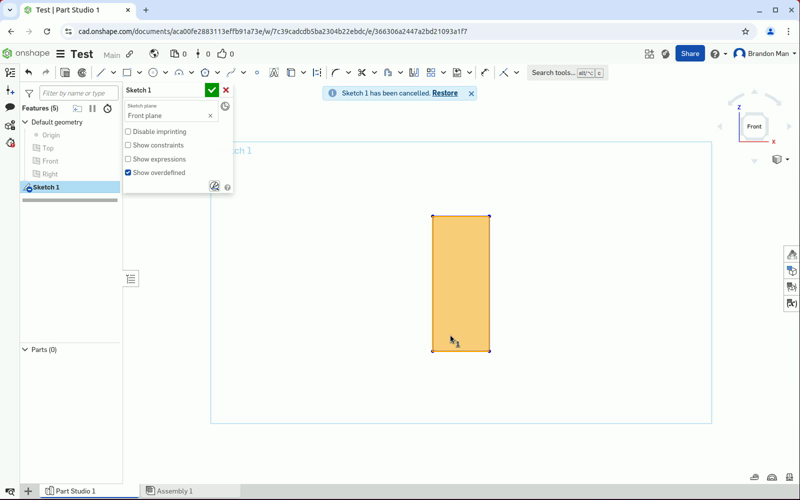
mouse_move(73, 352)
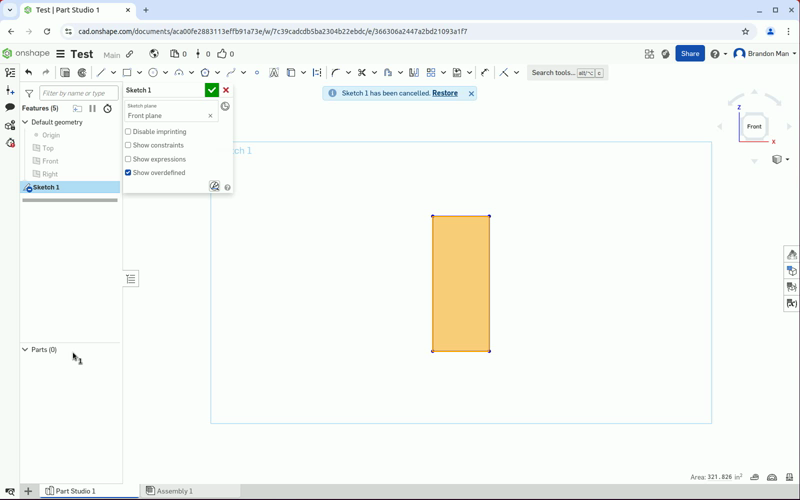
key(shift+y)
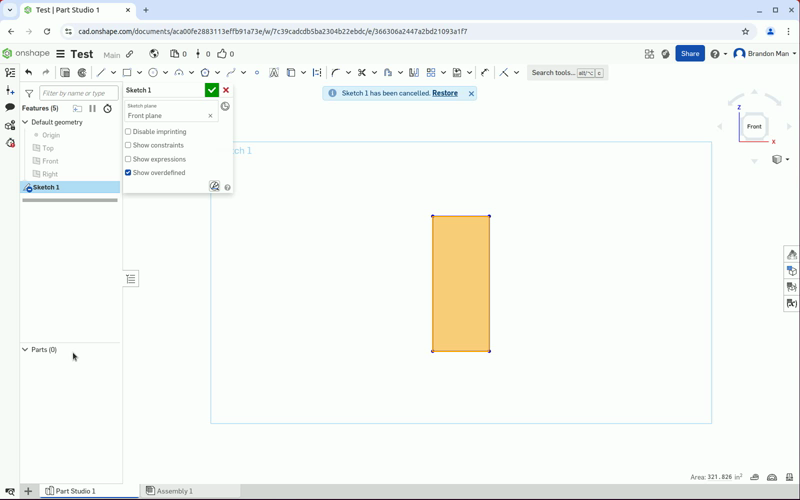
key(shift+e)
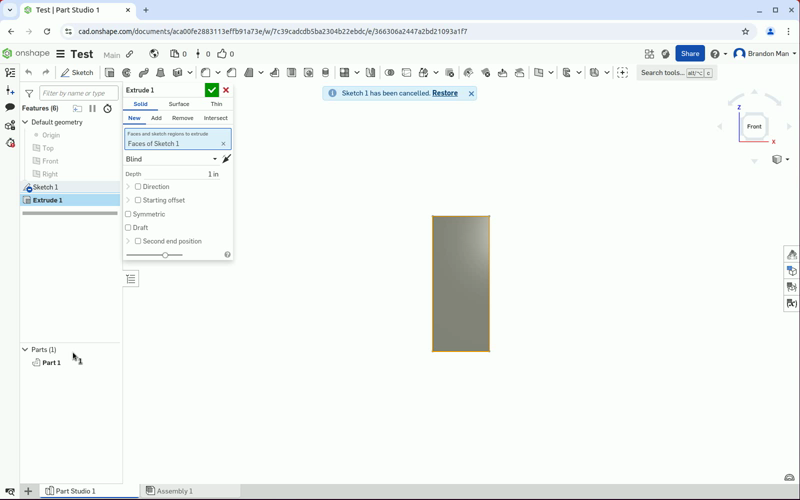
mouse_move(143, 106)
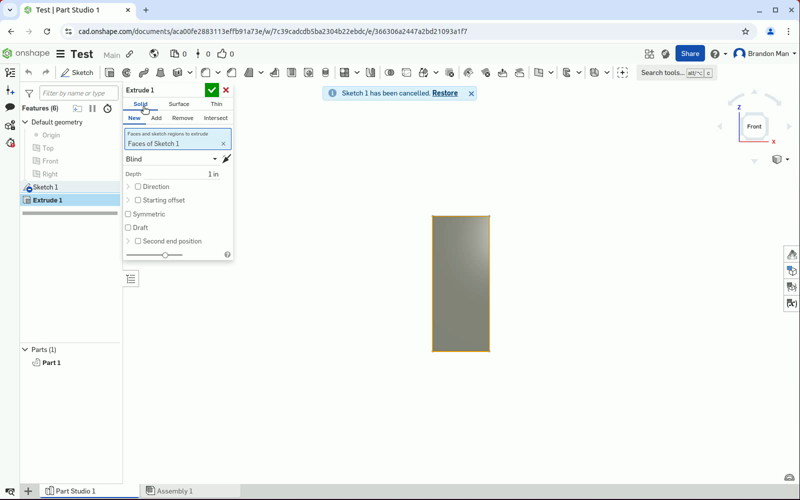
click(143, 106)
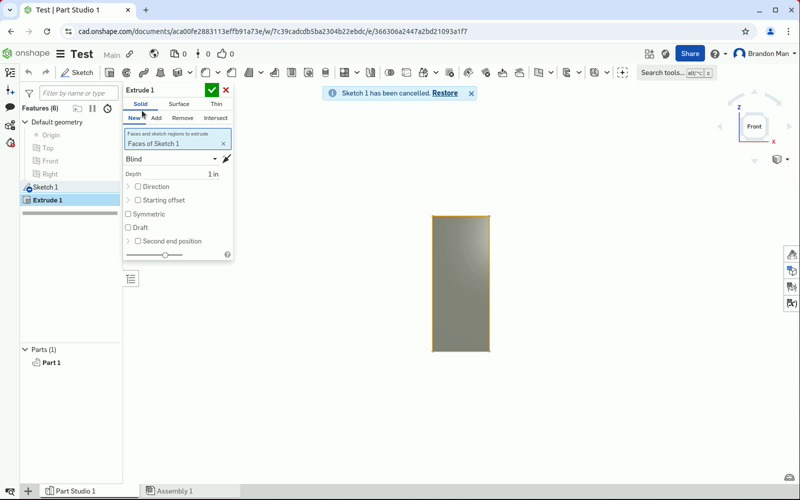
mouse_move(137, 120)
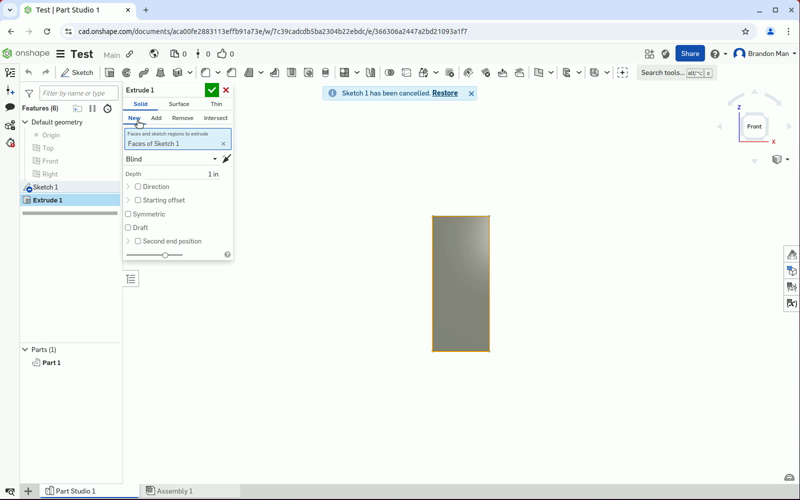
click(137, 120)
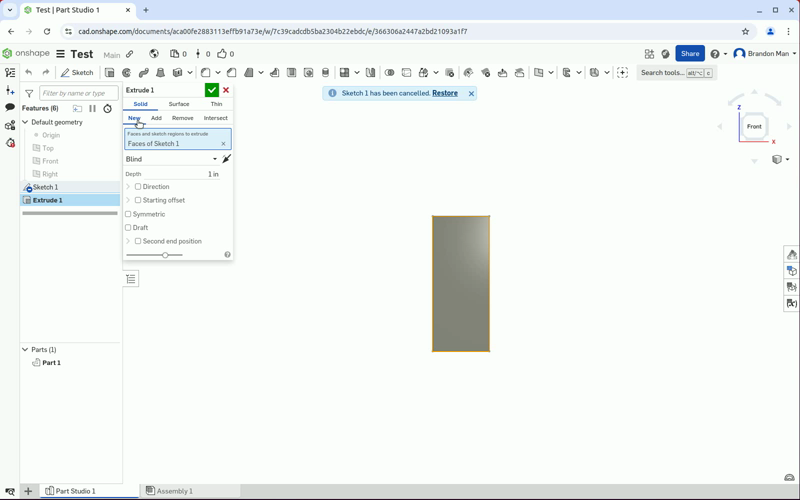
key(tab, 4)
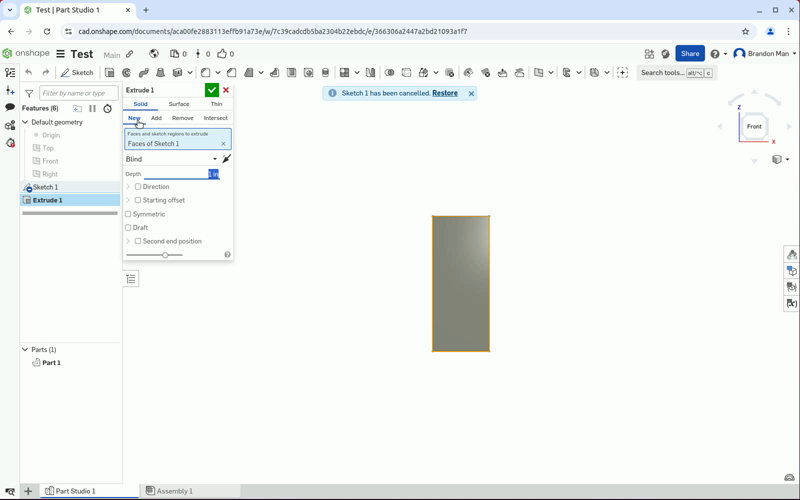
text(16.128)
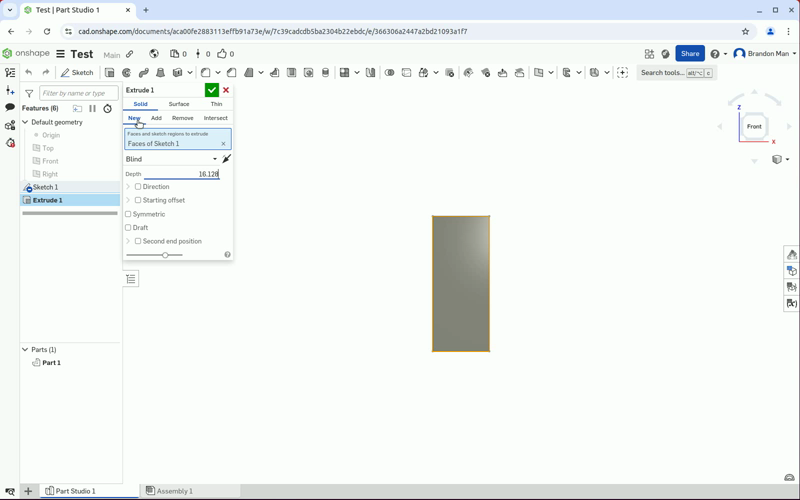
key(enter)
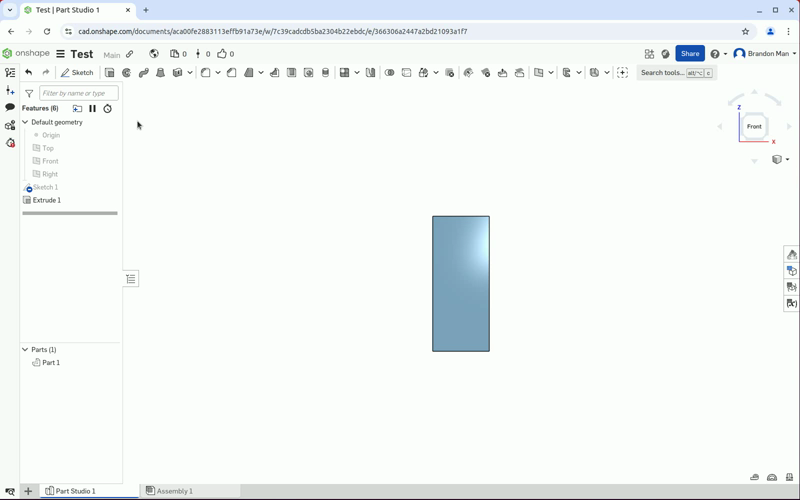
key(shift+h)
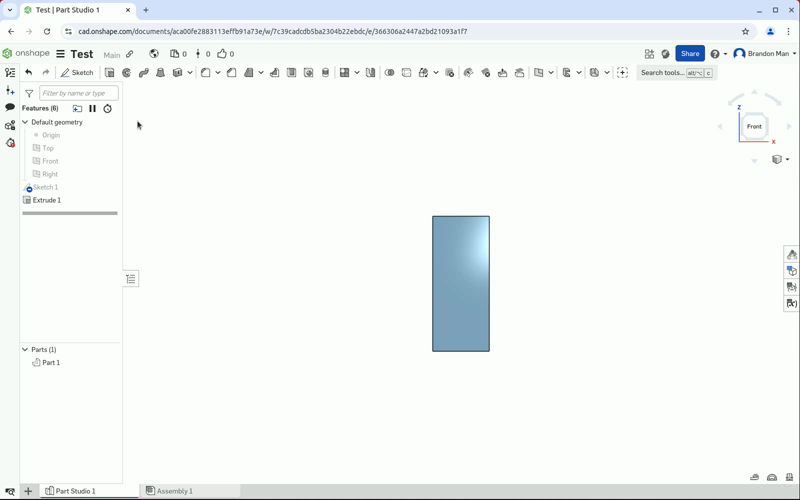
key(shift+h)
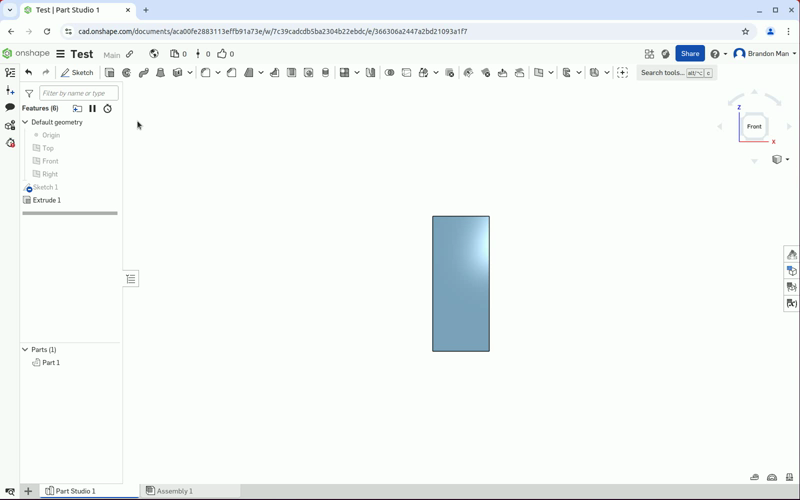
mouse_move(73, 189)
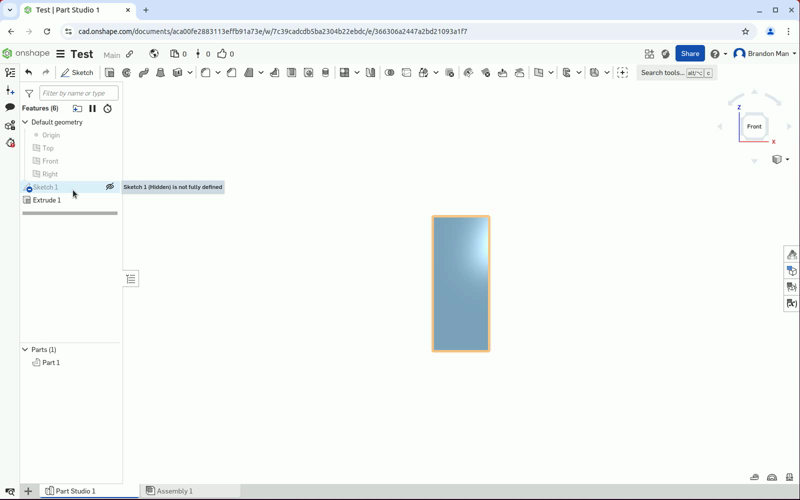
click(73, 189)
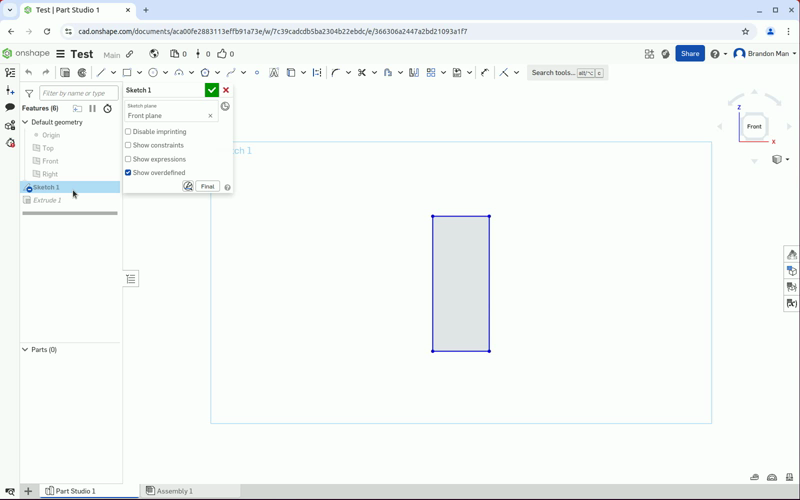
mouse_move(229, 92)
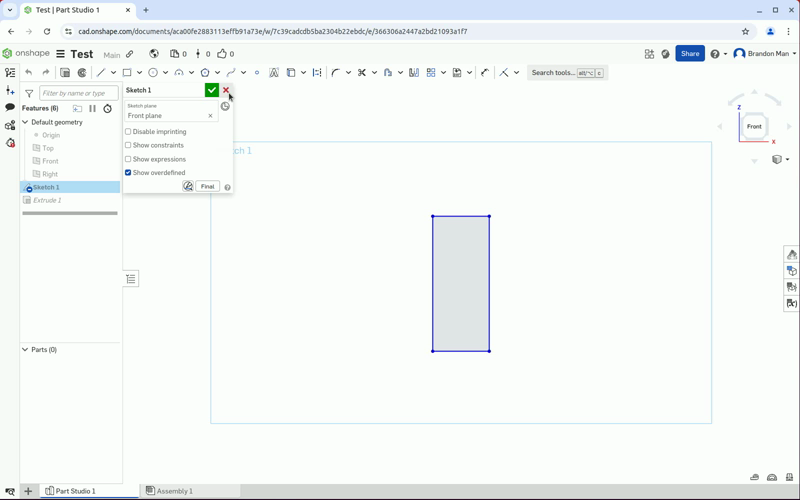
click(229, 92)
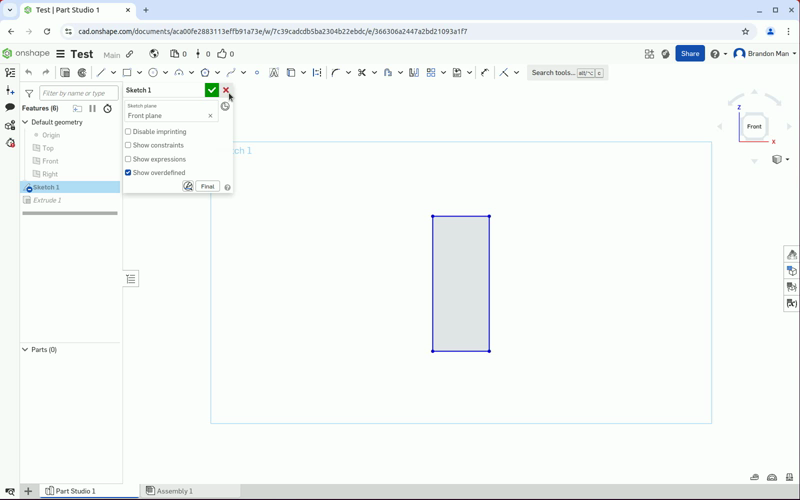
key(shift+s)
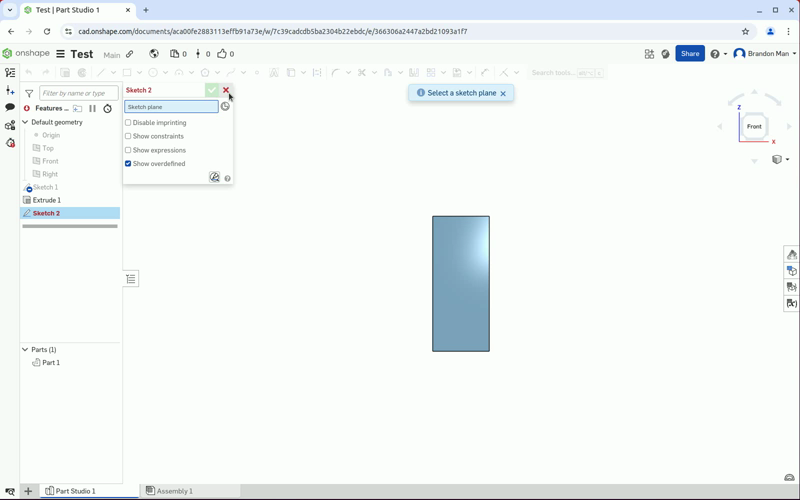
mouse_move(73, 163)
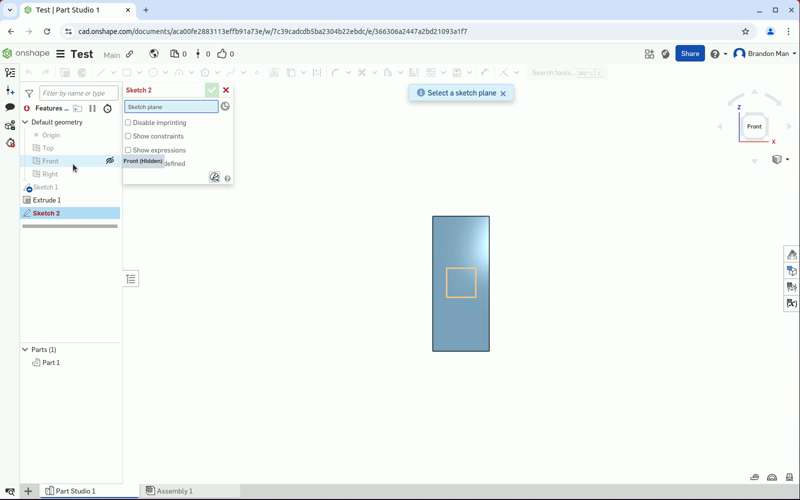
click(73, 163)
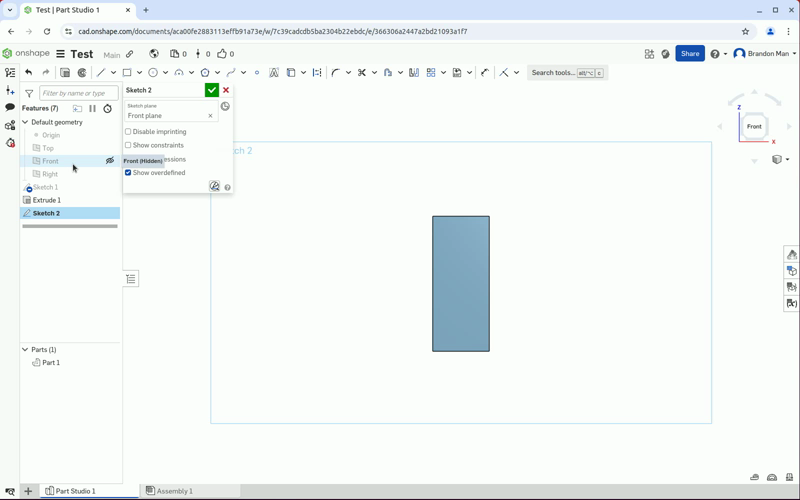
mouse_move(73, 352)
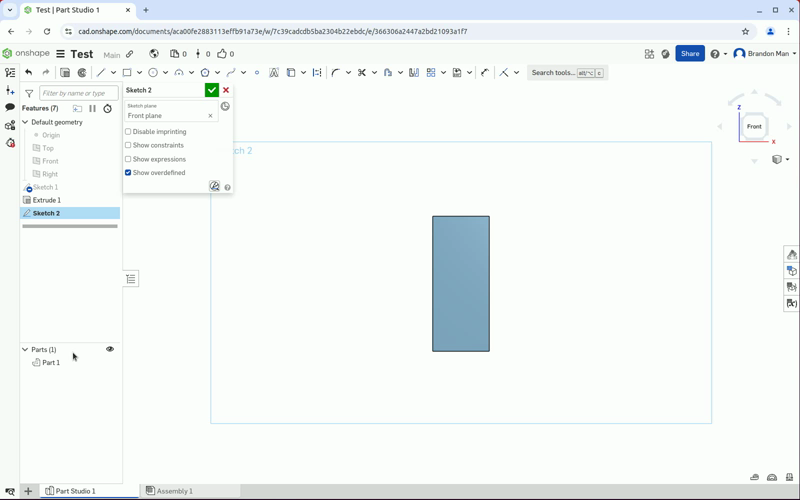
key(y)
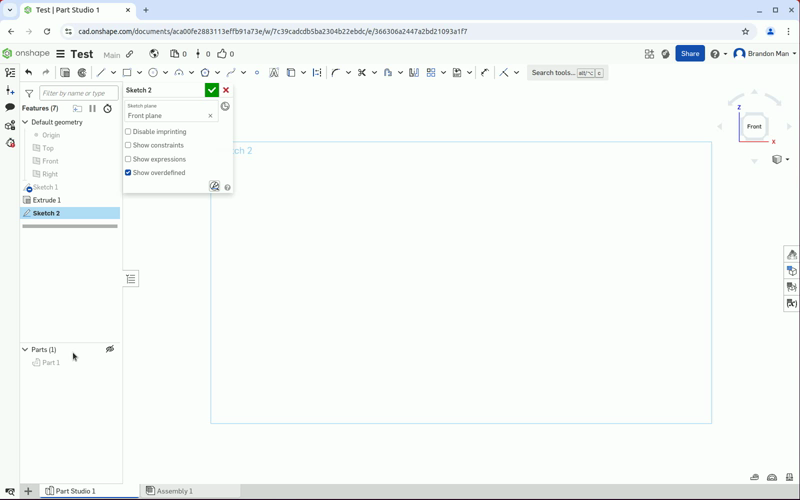
key(l)
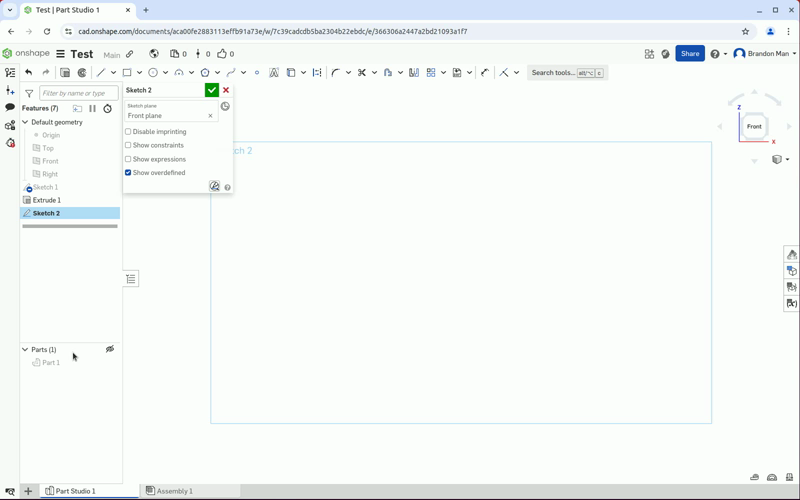
key_down(shift)
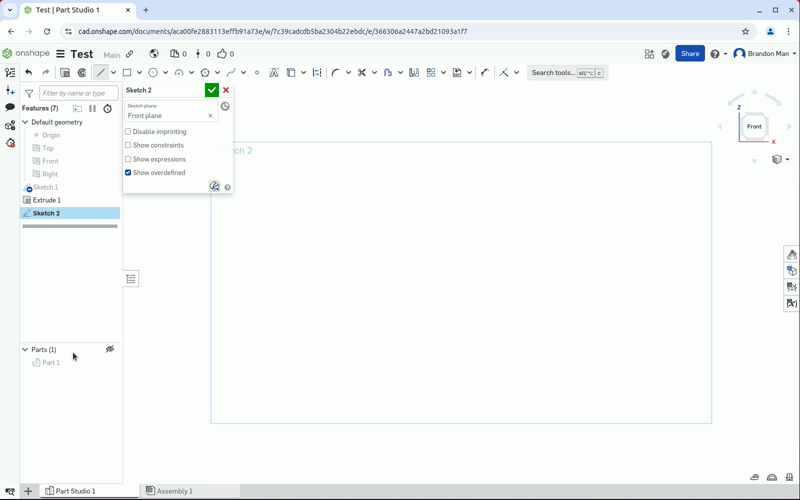
mouse_move(388, 215)
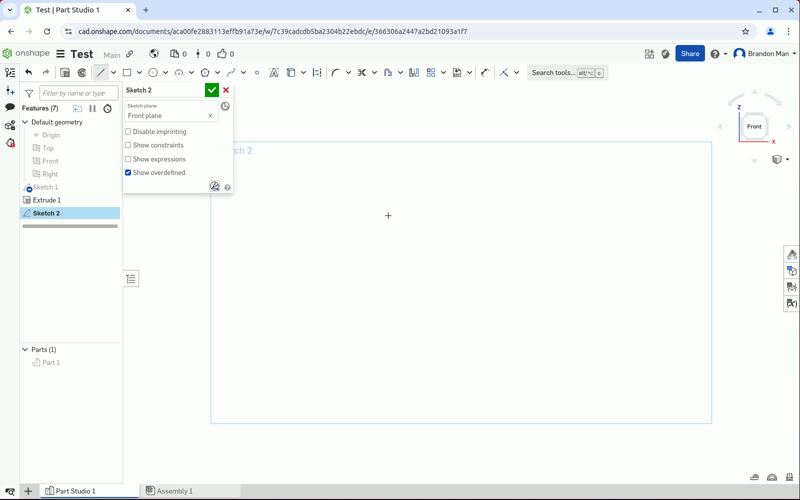
click(388, 215)
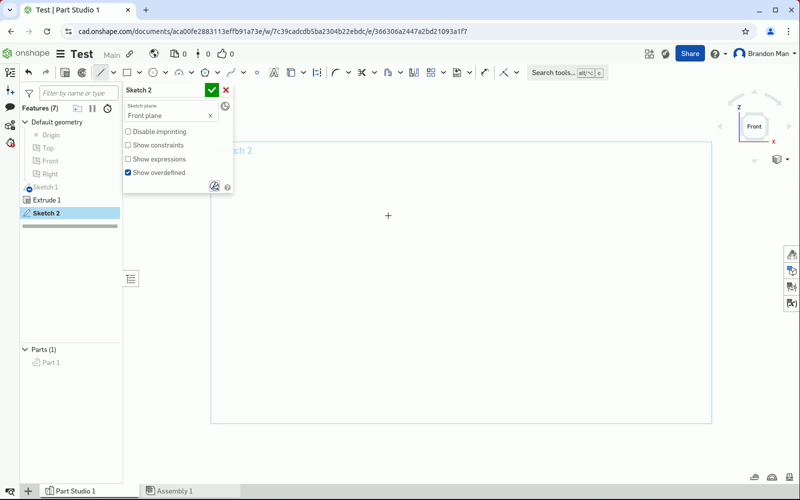
key_up(shift)
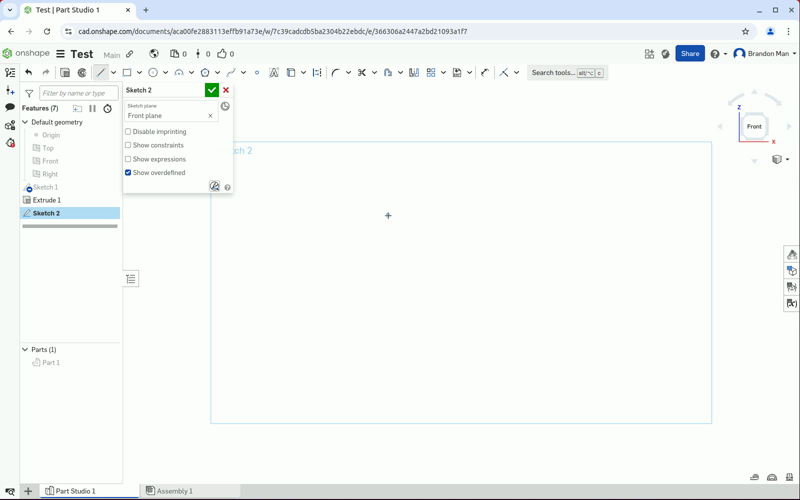
key_down(shift)
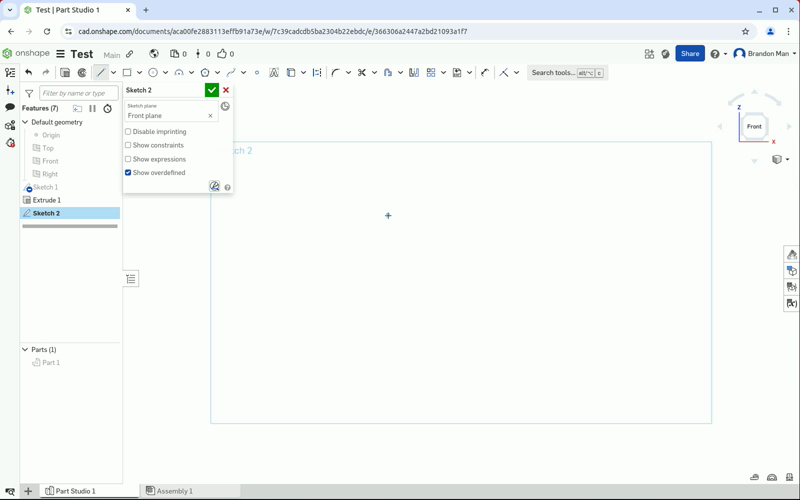
mouse_move(418, 215)
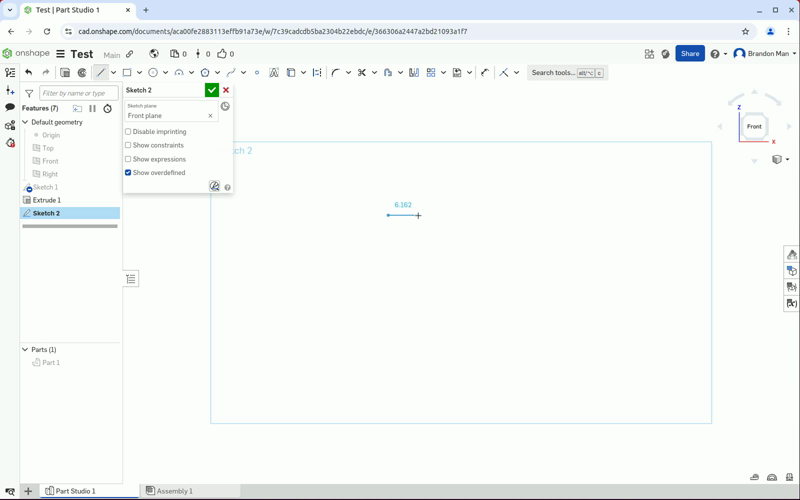
mouse_move(432, 215)
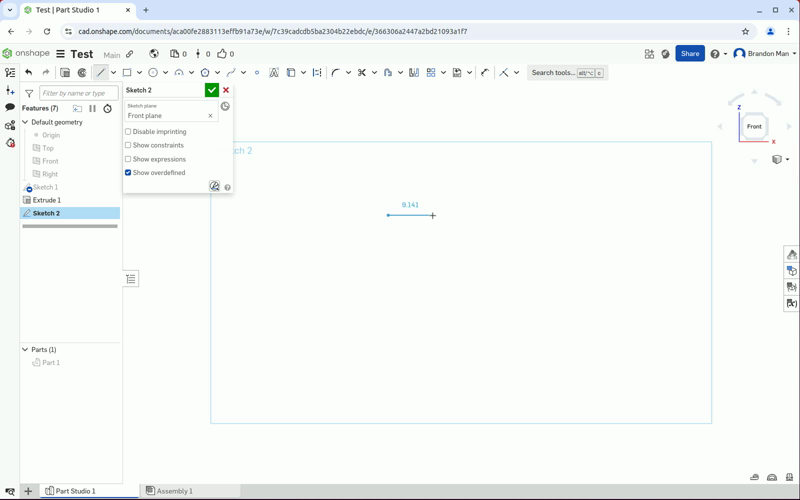
click(432, 215)
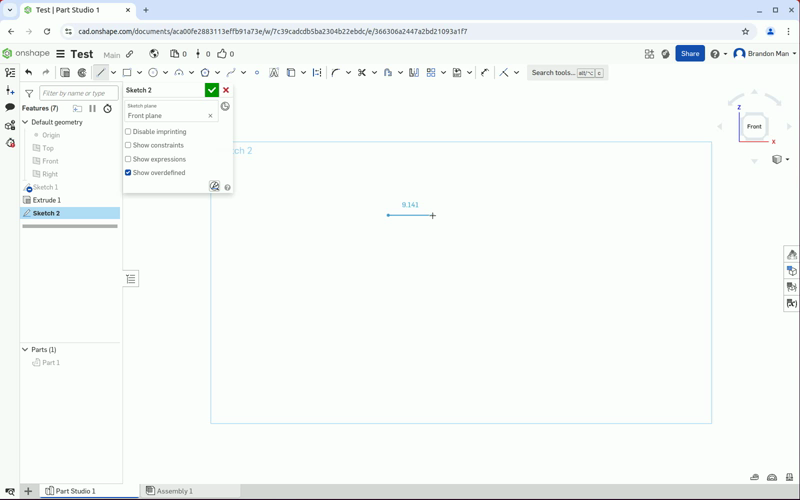
key_up(shift)
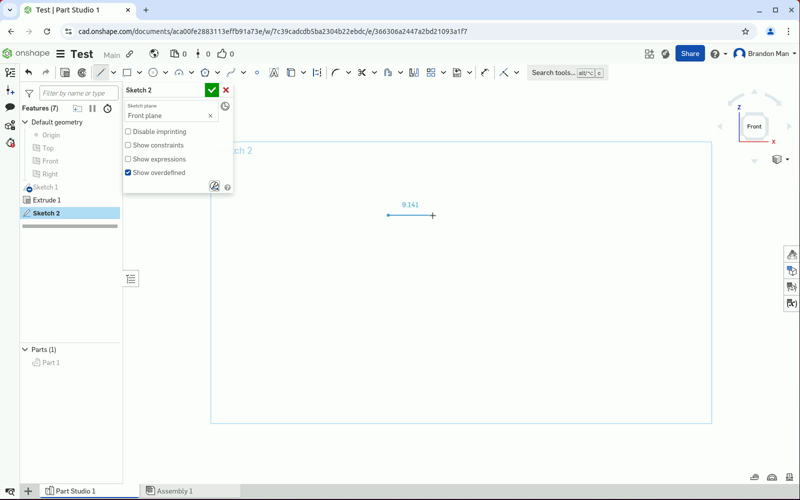
key_down(shift)
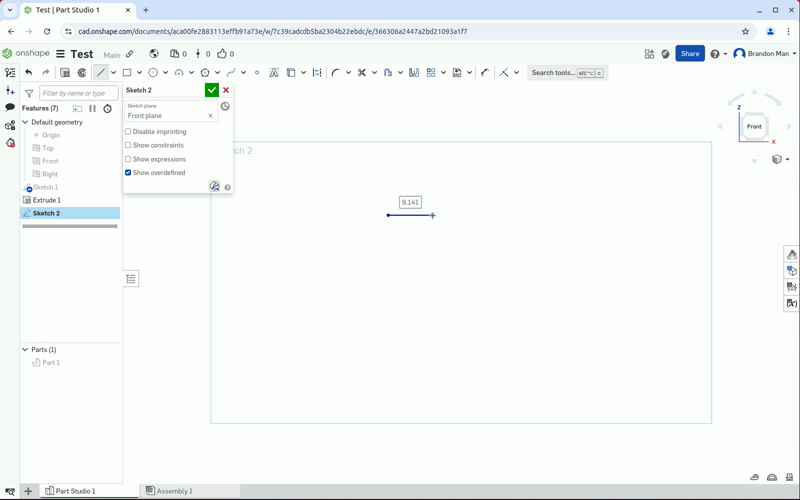
mouse_move(462, 215)
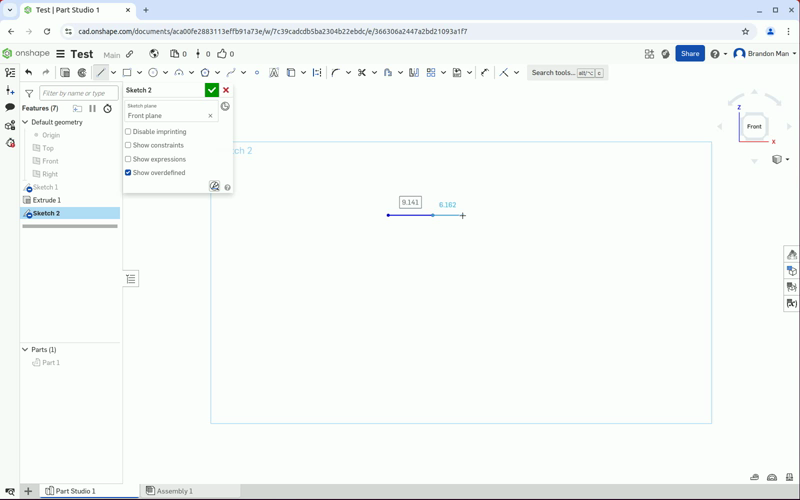
mouse_move(489, 215)
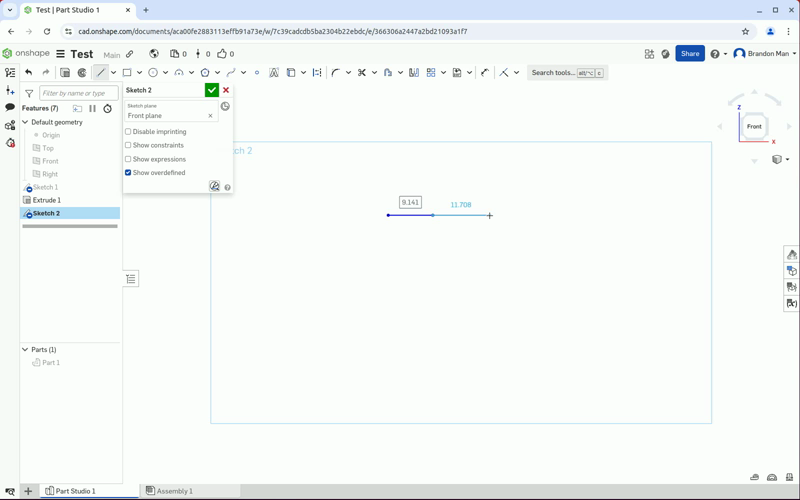
click(489, 215)
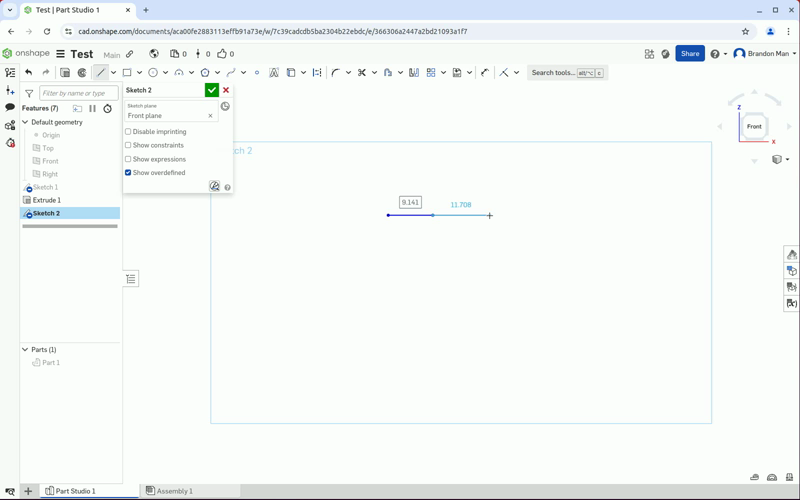
key_up(shift)
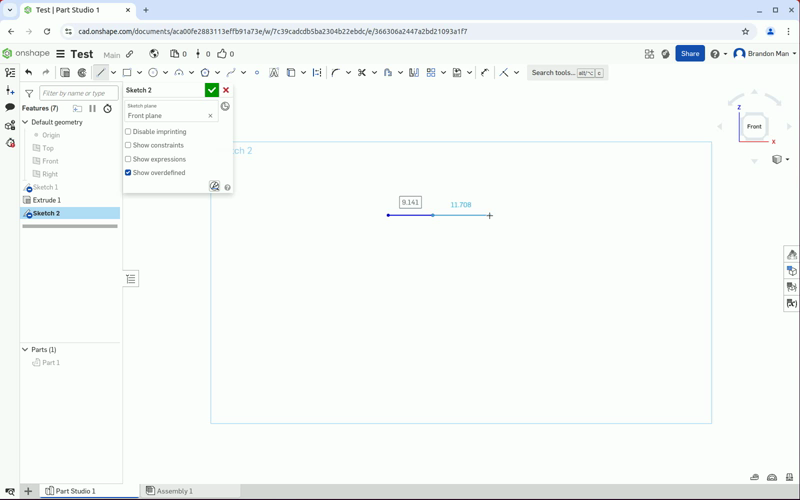
key_down(shift)
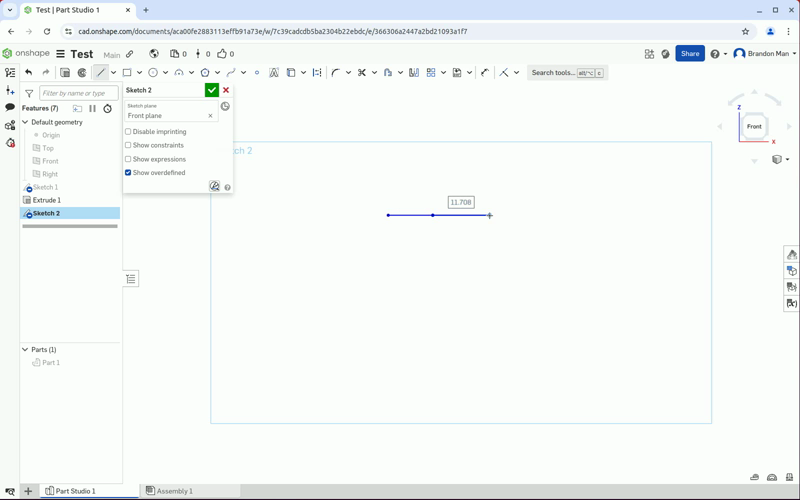
mouse_move(519, 215)
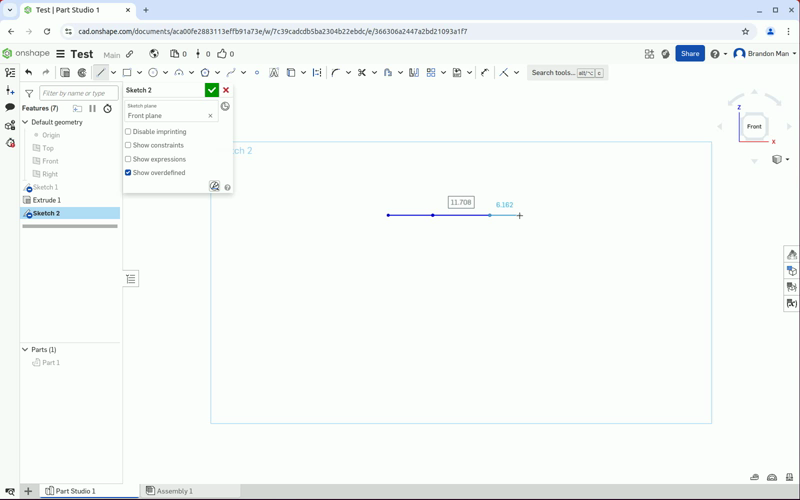
mouse_move(534, 215)
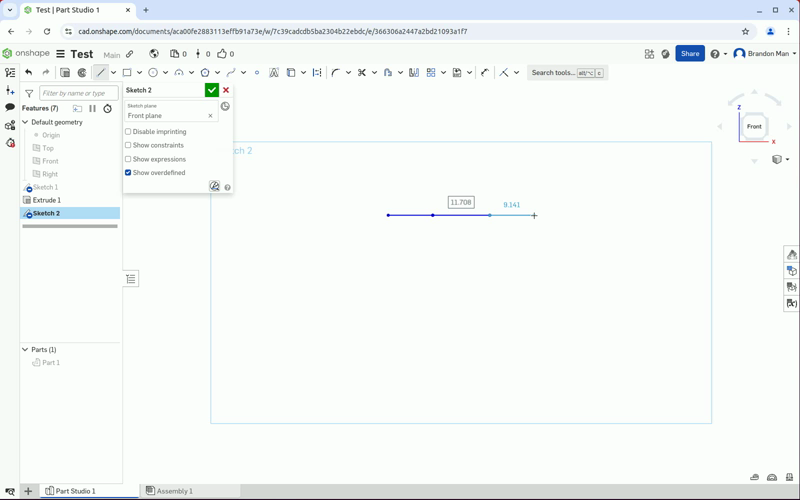
click(534, 215)
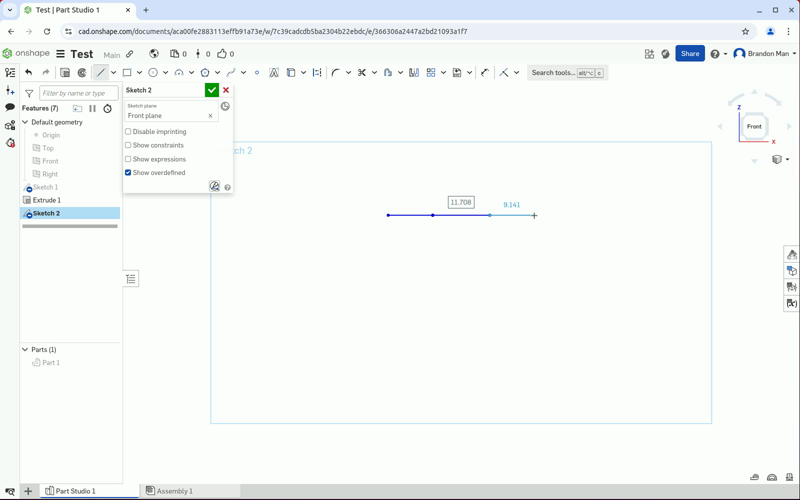
key_up(shift)
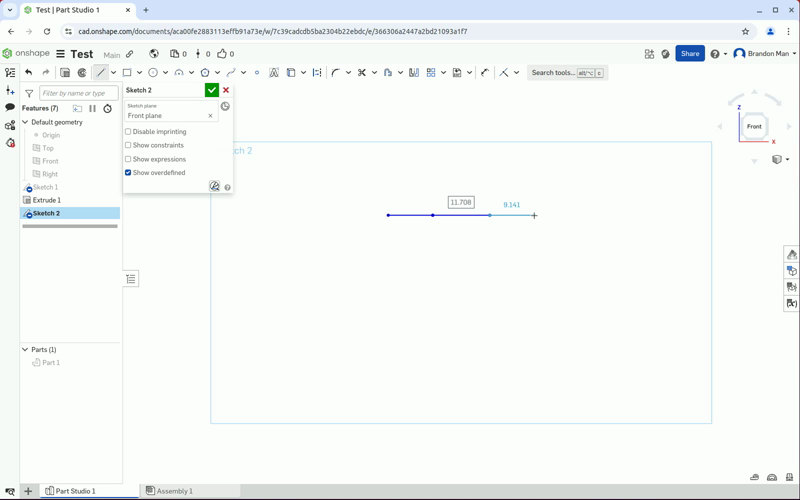
key_down(shift)
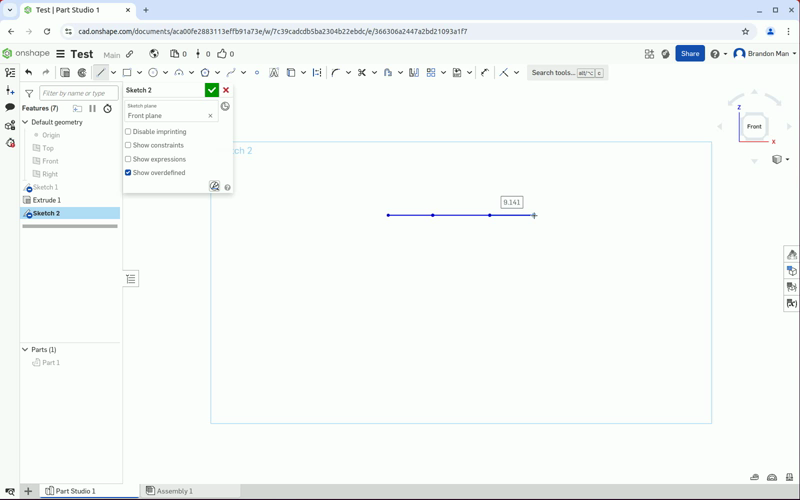
mouse_move(564, 215)
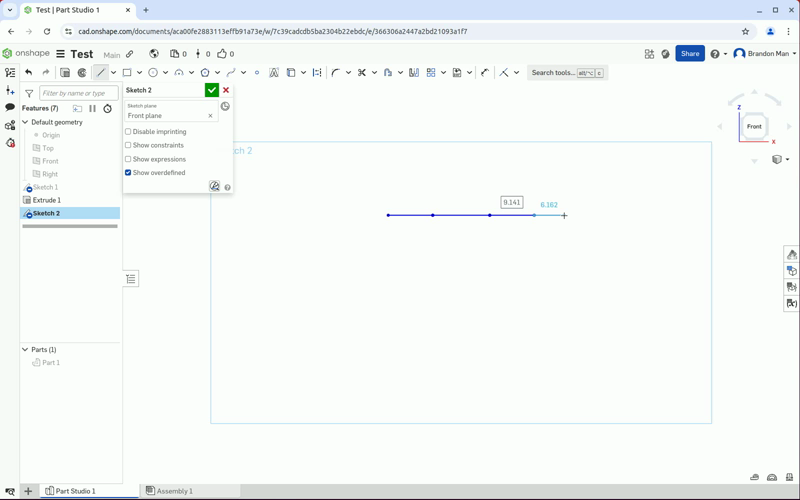
mouse_move(534, 170)
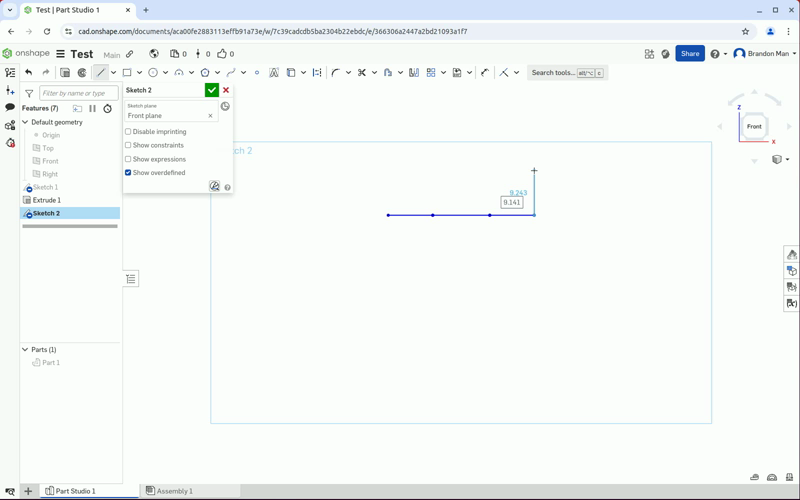
click(534, 170)
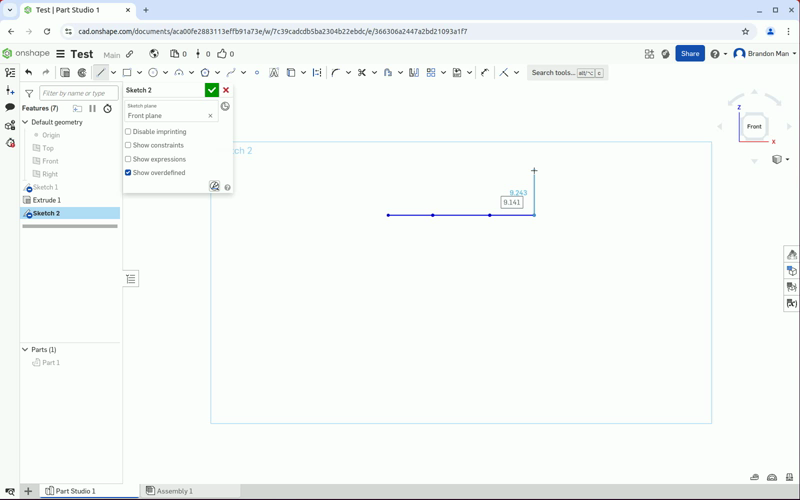
key_up(shift)
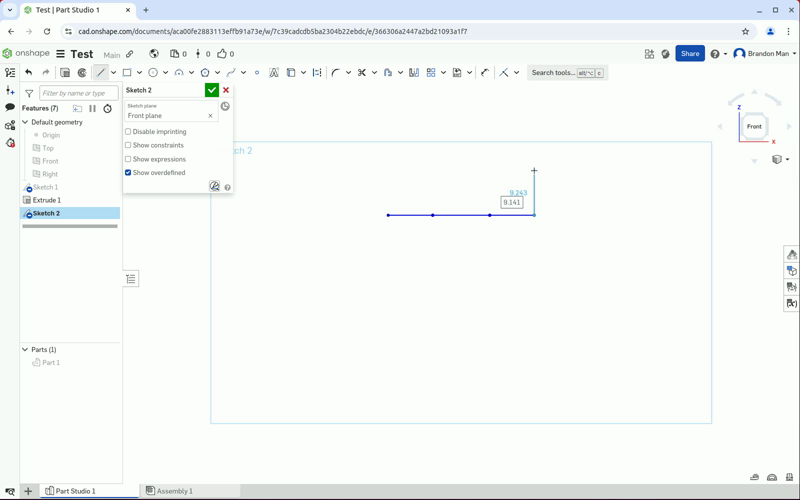
key_down(shift)
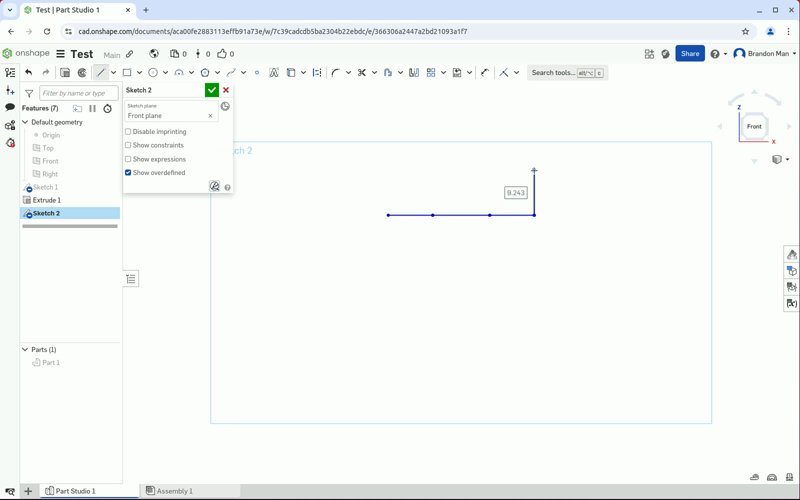
mouse_move(388, 170)
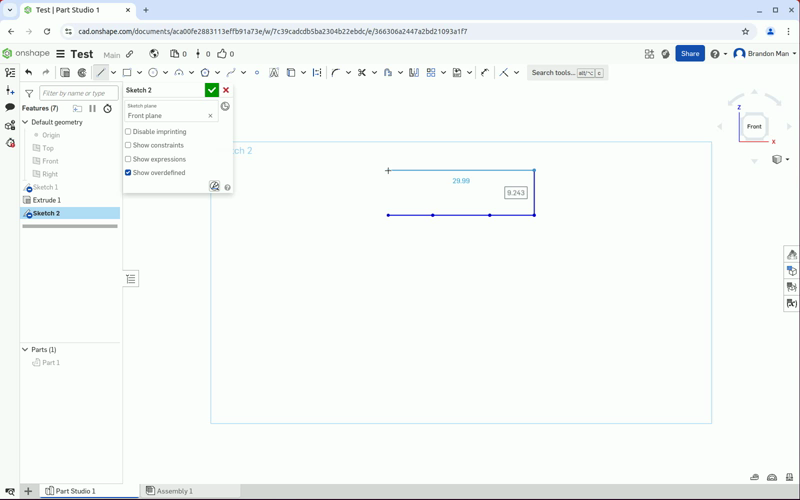
click(388, 170)
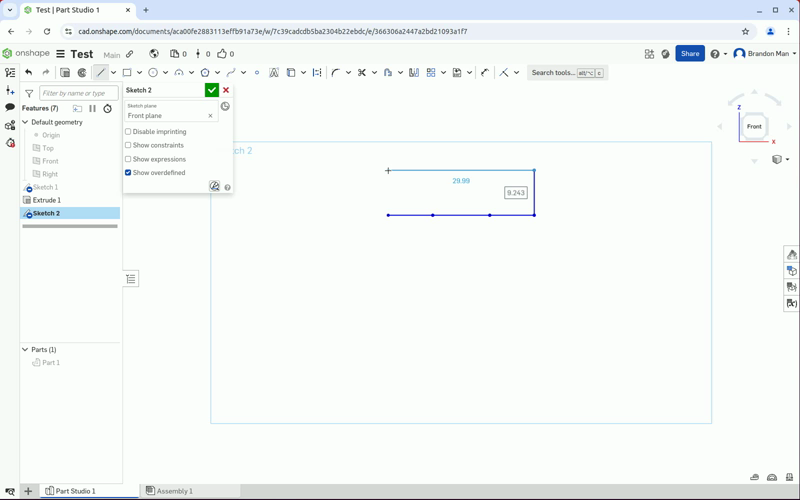
key_up(shift)
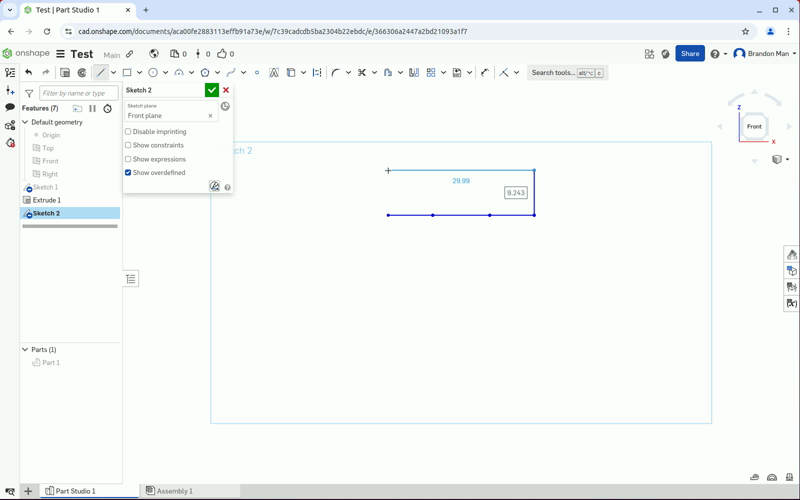
mouse_move(418, 170)
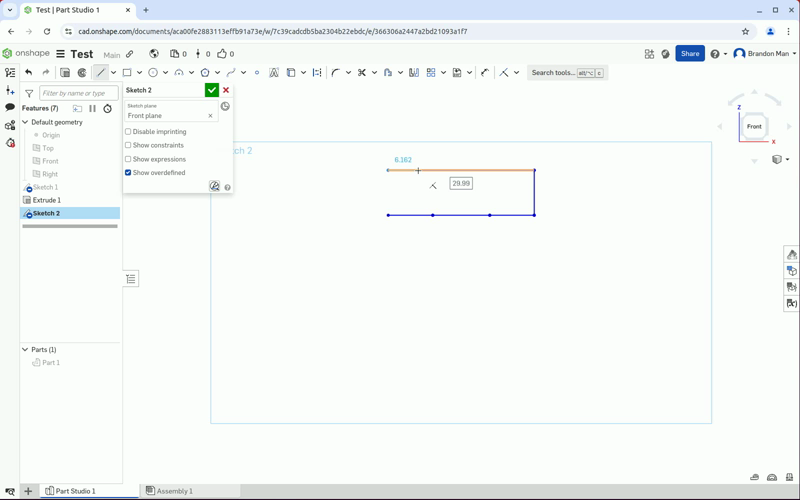
key_down(shift)
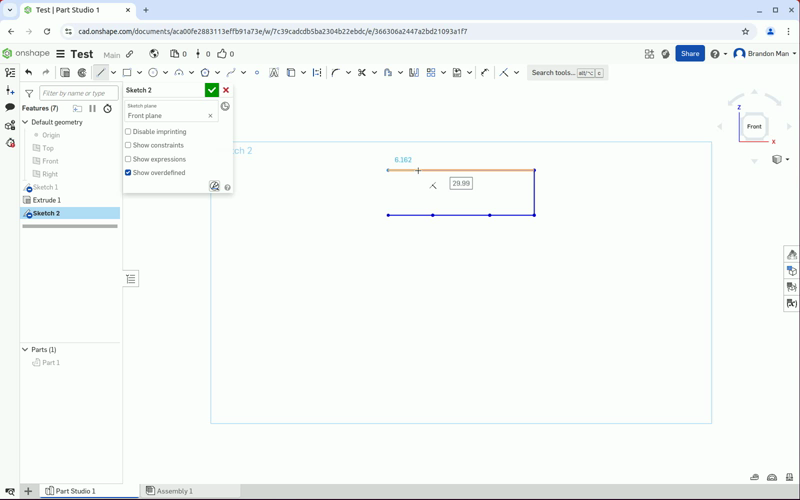
mouse_move(388, 215)
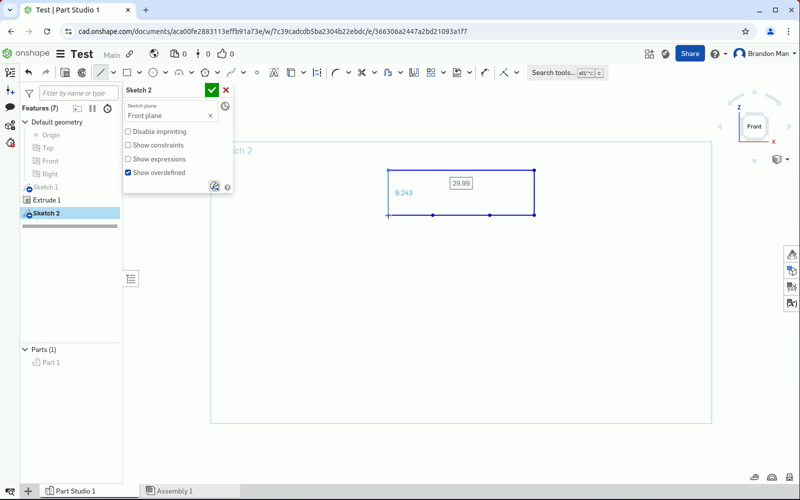
key_up(shift)
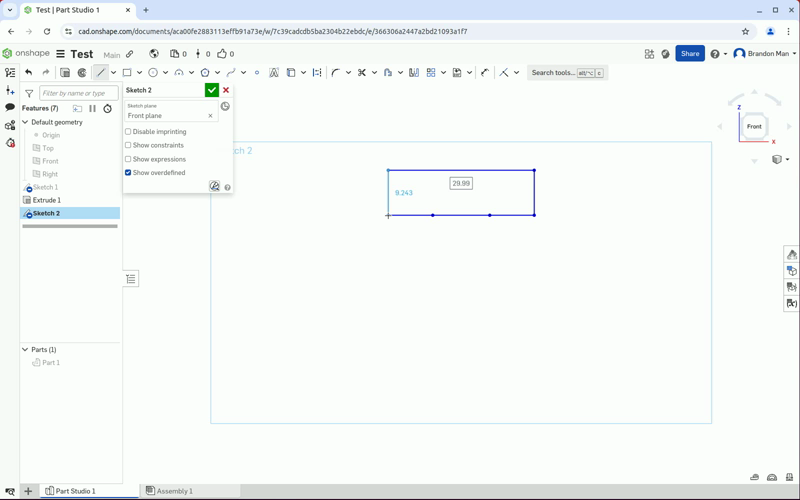
click(388, 215)
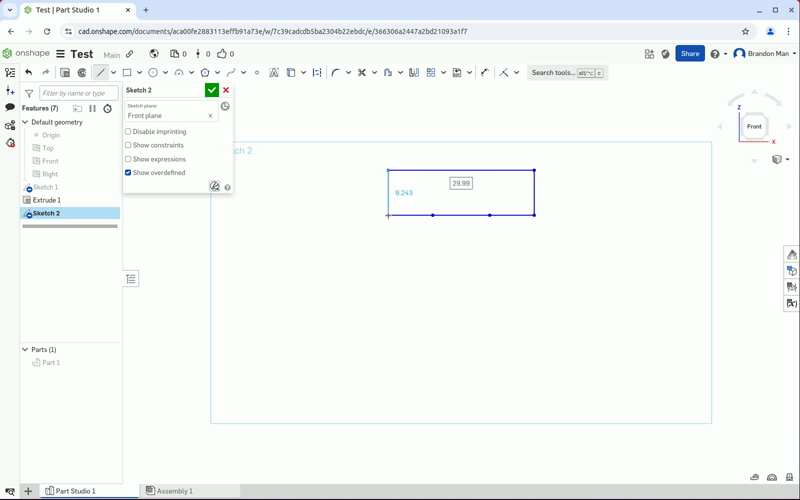
key(esc)
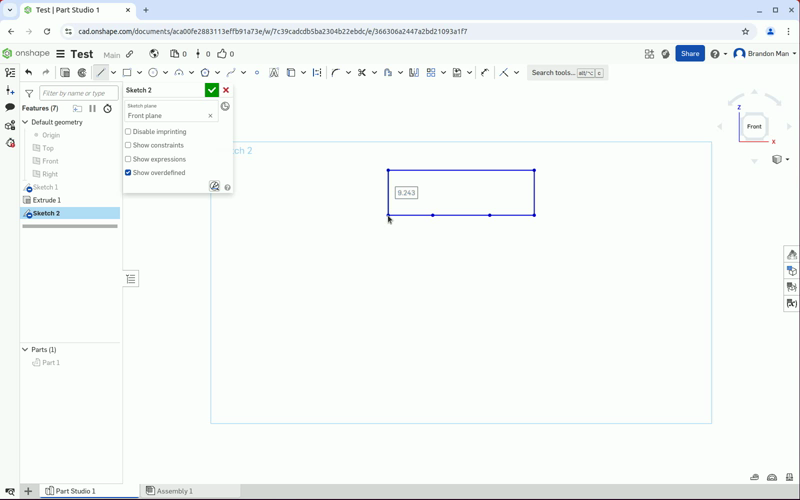
key(c)
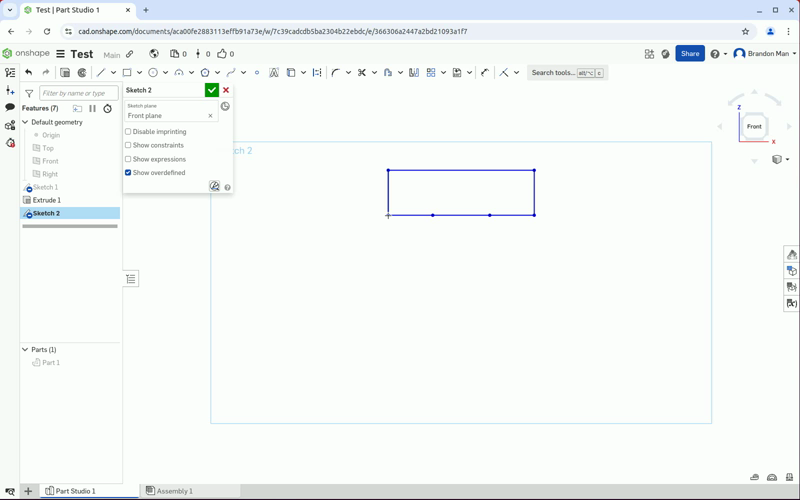
key_down(shift)
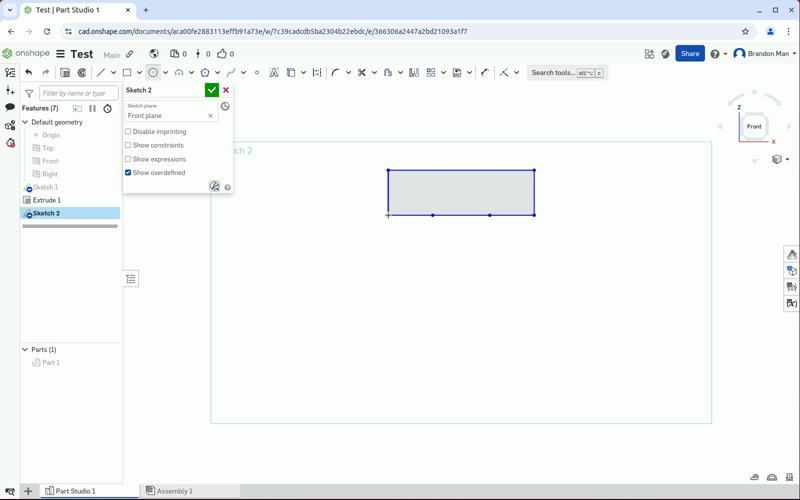
mouse_move(409, 190)
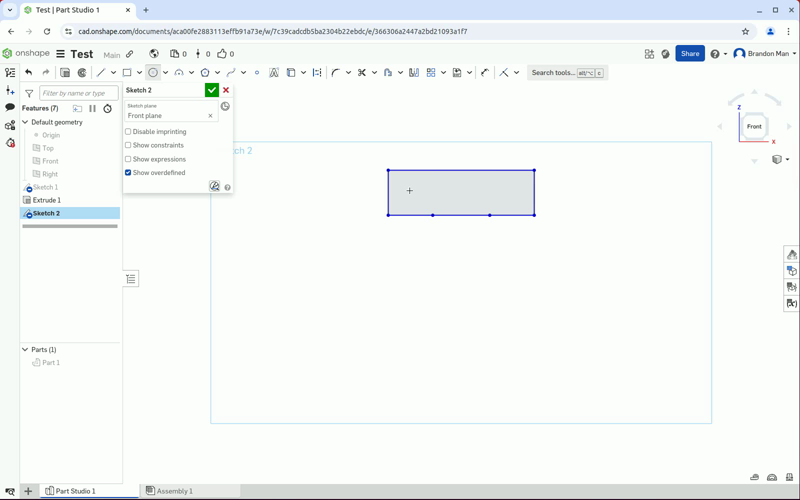
click(409, 190)
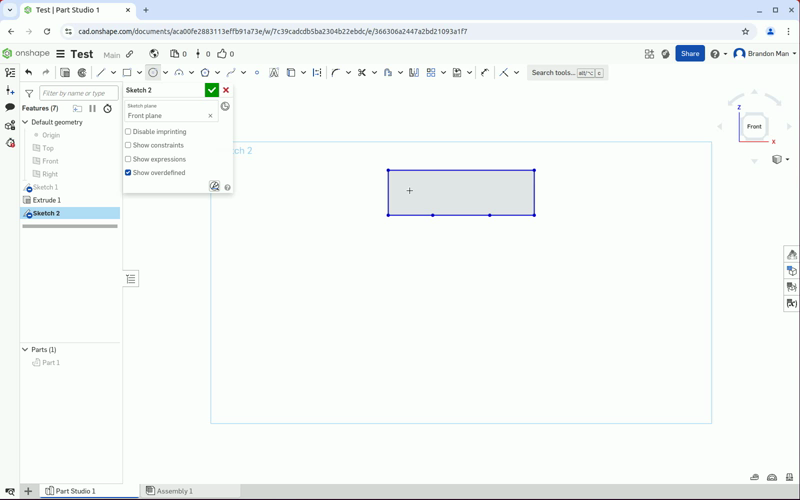
key_up(shift)
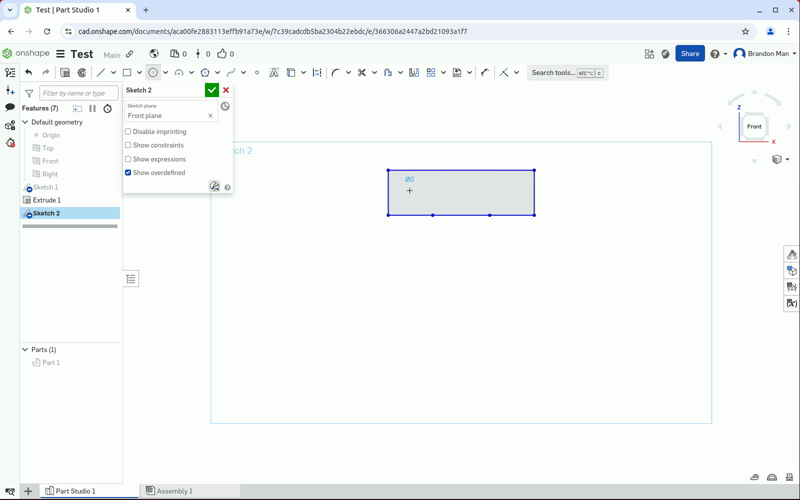
mouse_move(420, 190)
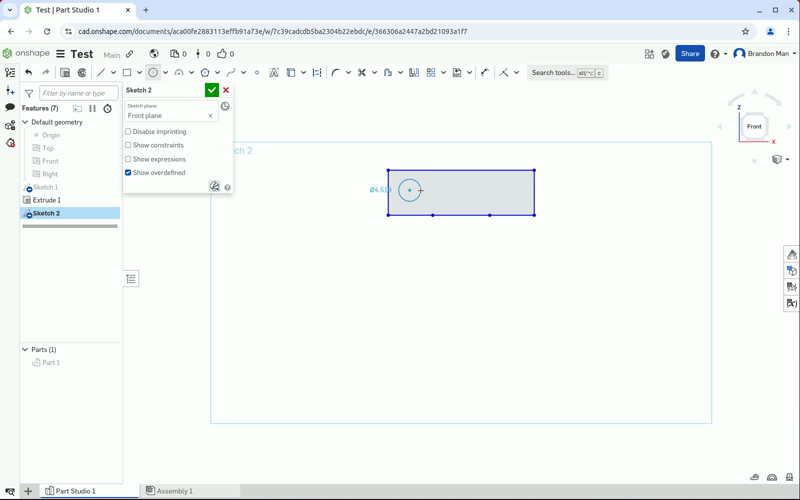
click(420, 190)
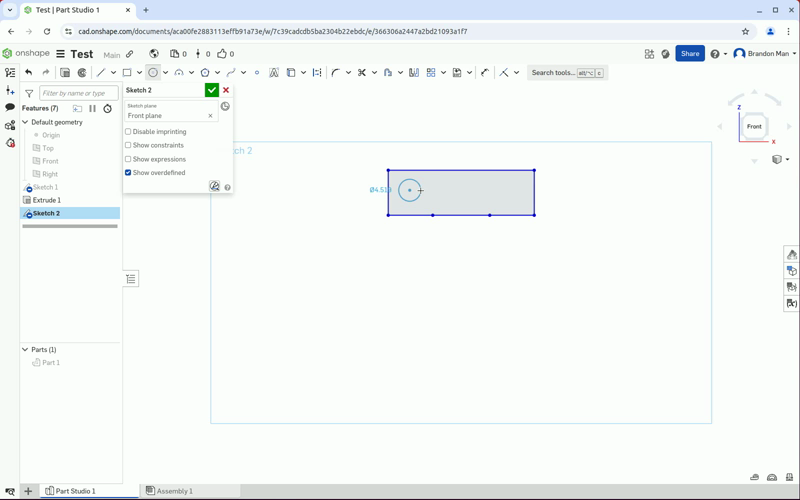
key(esc)
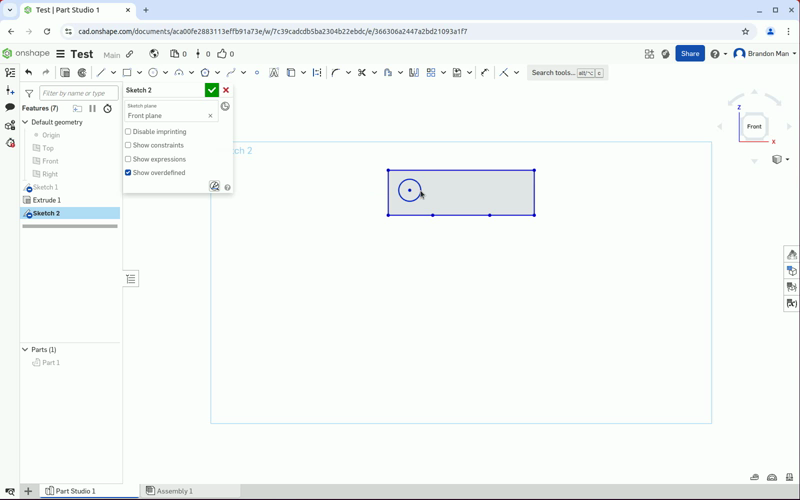
key(c)
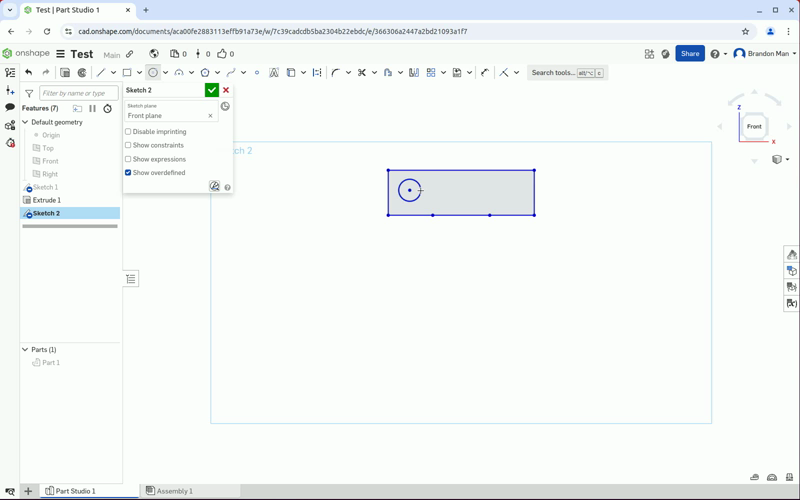
key_down(shift)
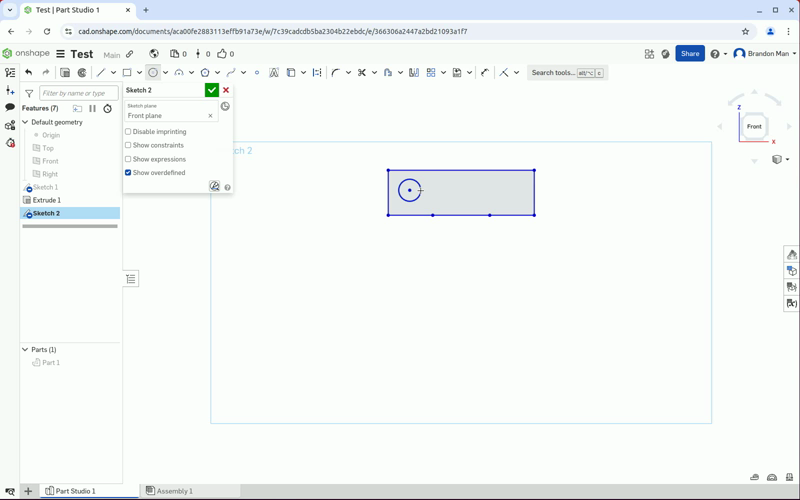
mouse_move(514, 190)
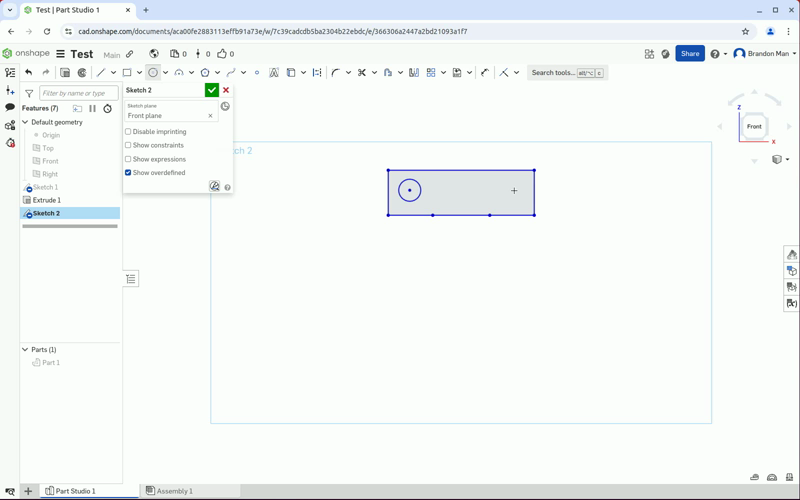
click(514, 190)
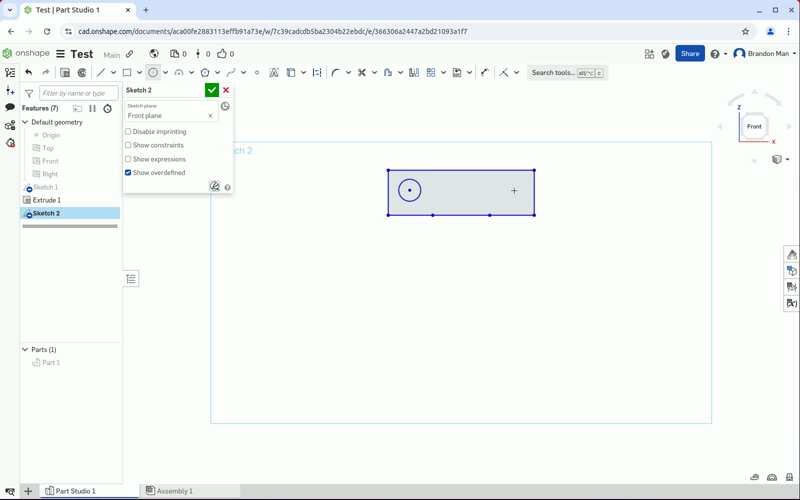
key_up(shift)
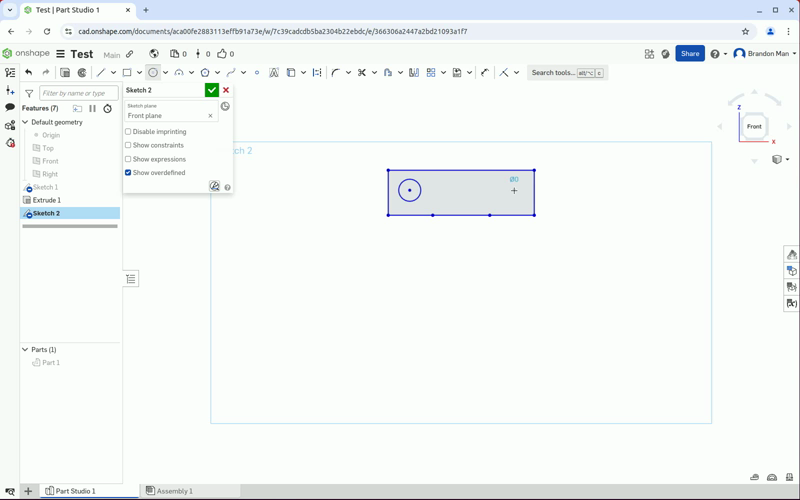
mouse_move(525, 190)
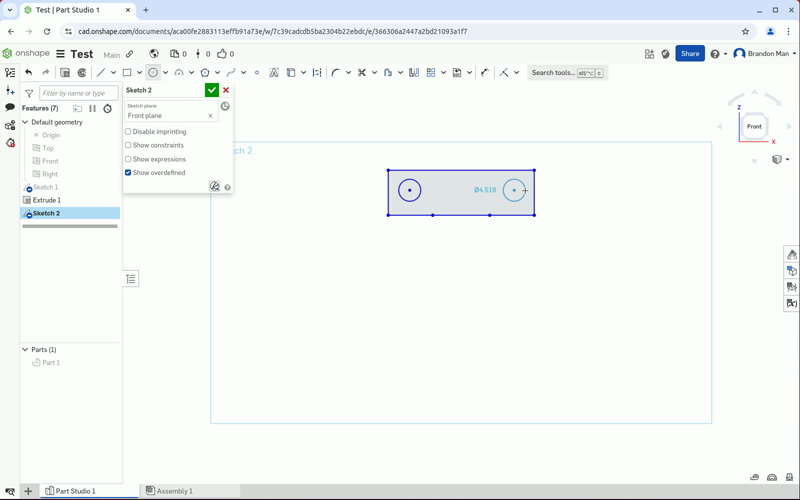
click(525, 190)
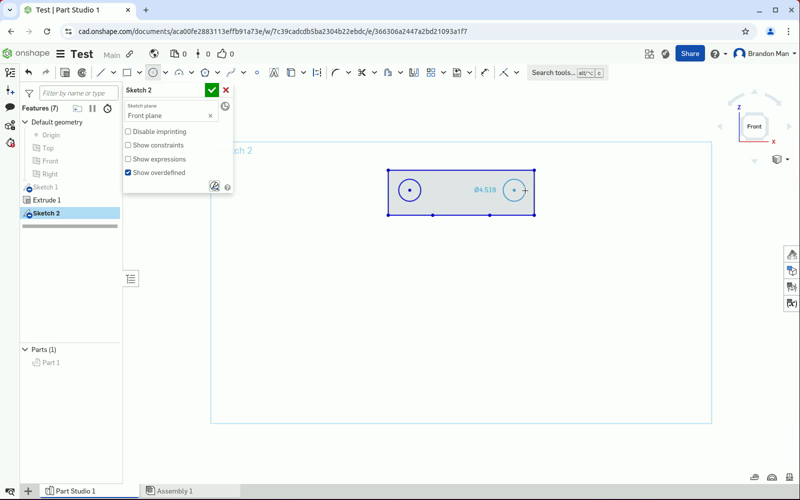
key(esc)
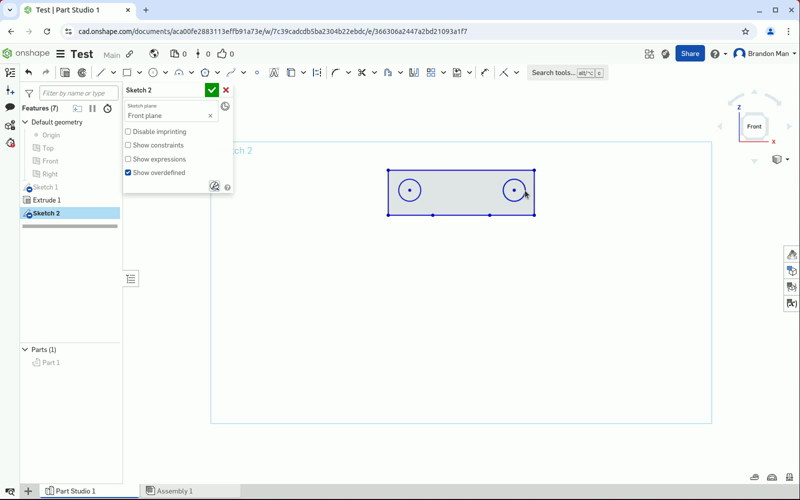
mouse_move(448, 175)
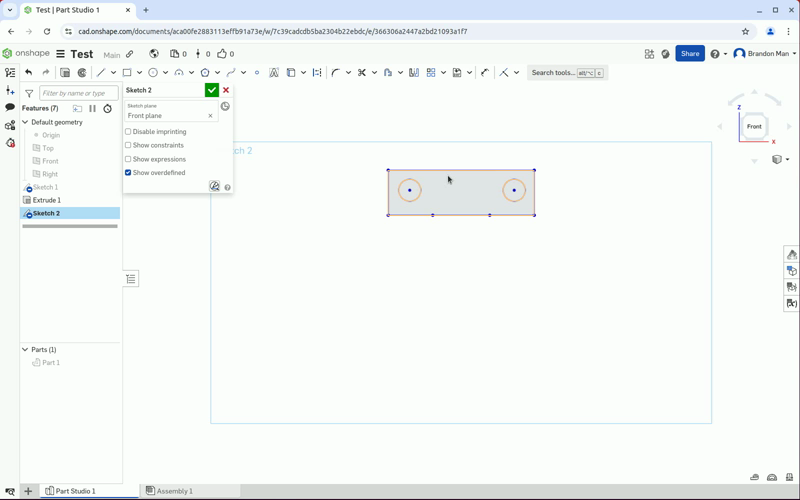
click(448, 175)
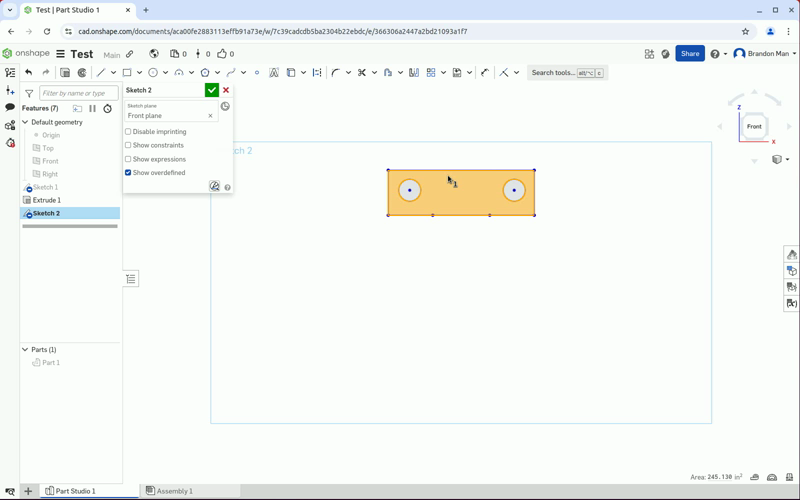
mouse_move(73, 352)
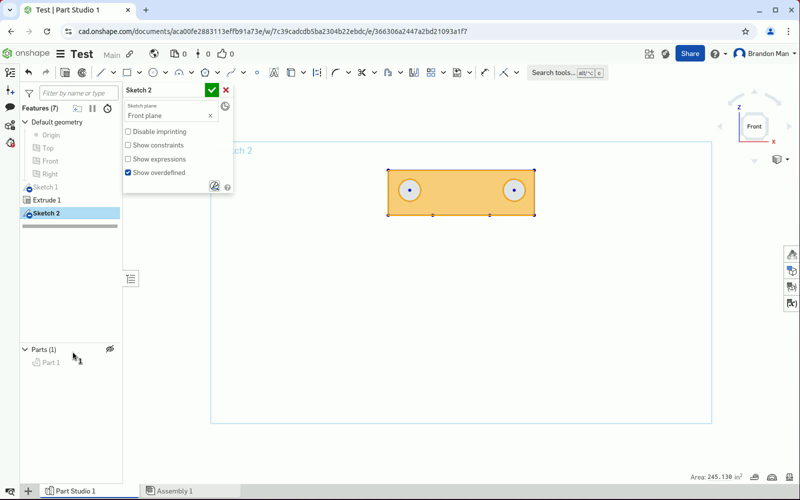
key(shift+y)
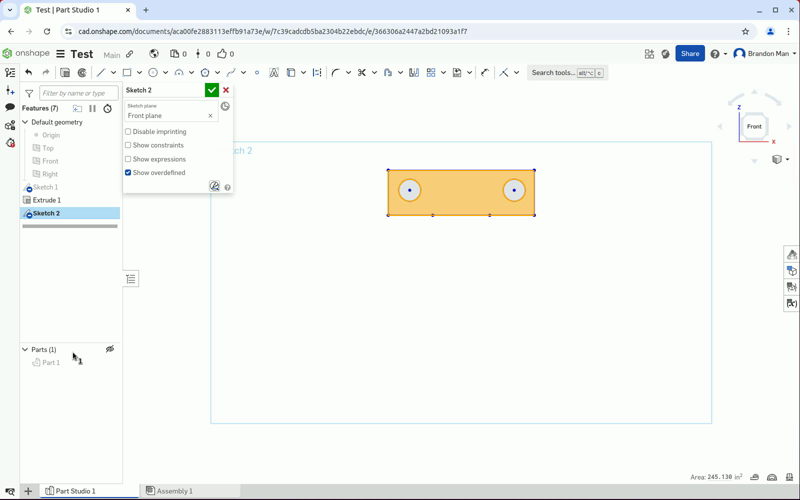
key(shift+e)
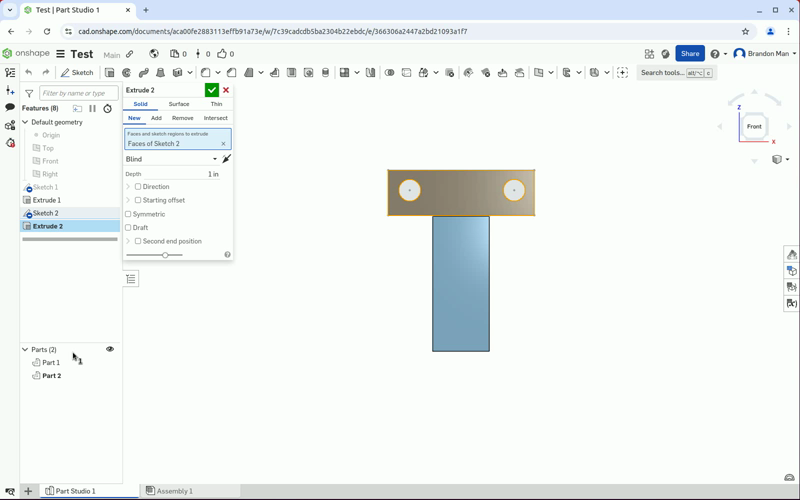
mouse_move(143, 106)
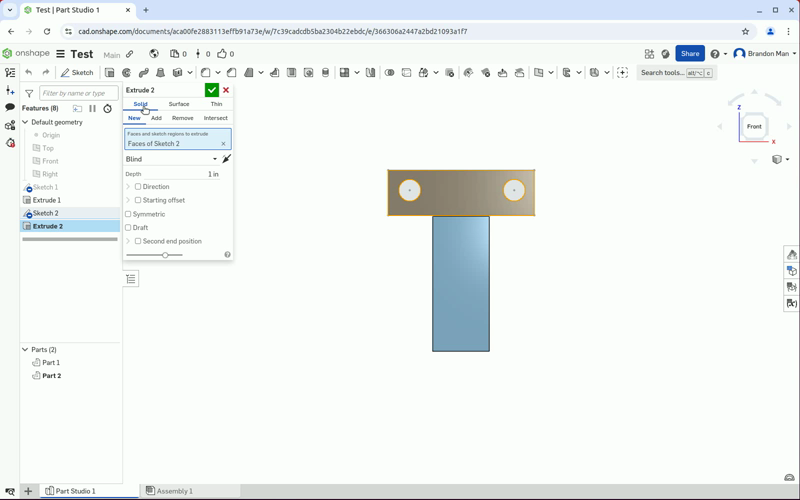
click(143, 106)
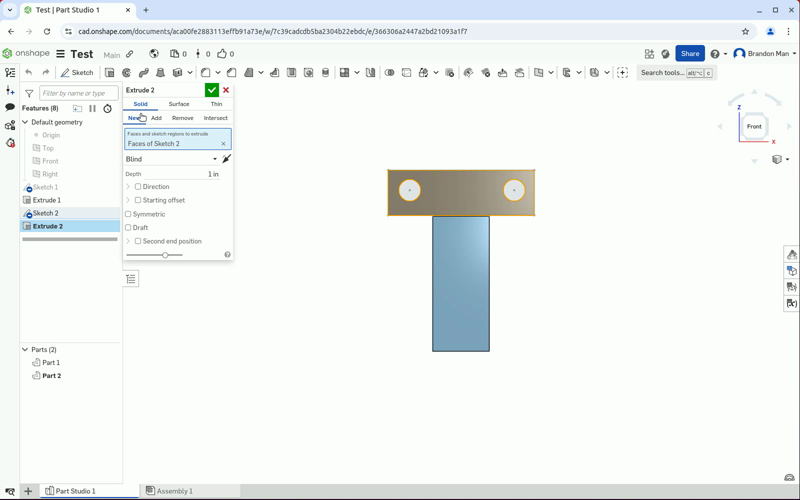
mouse_move(137, 120)
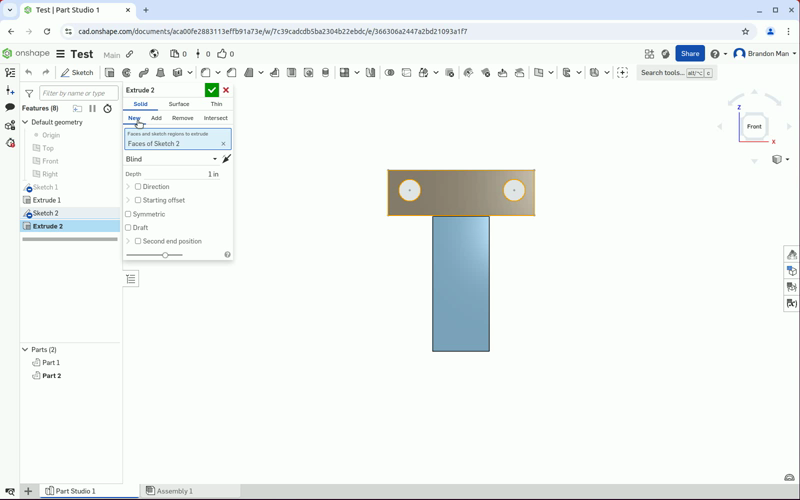
click(137, 120)
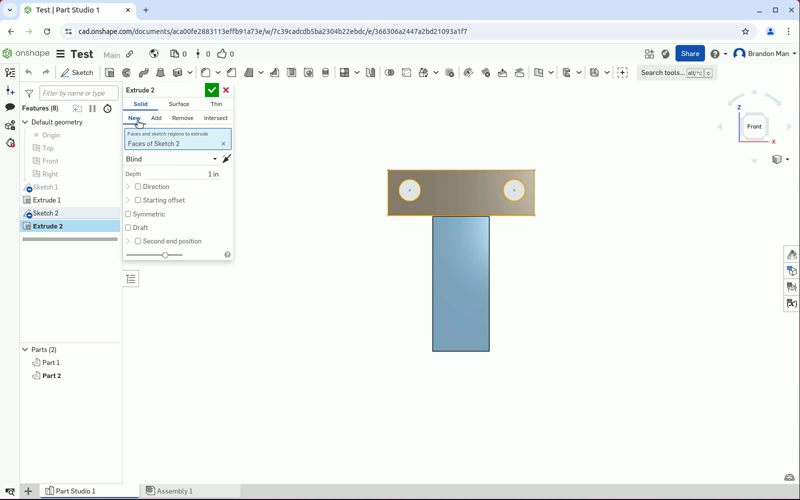
key(tab, 4)
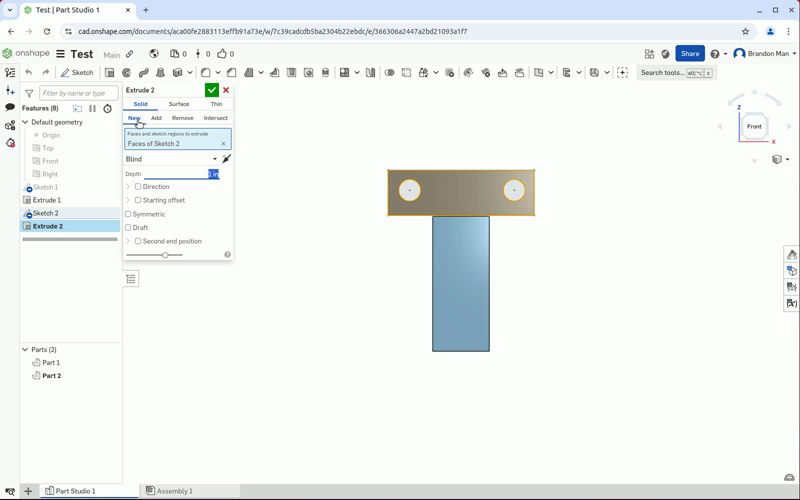
text(16.128)
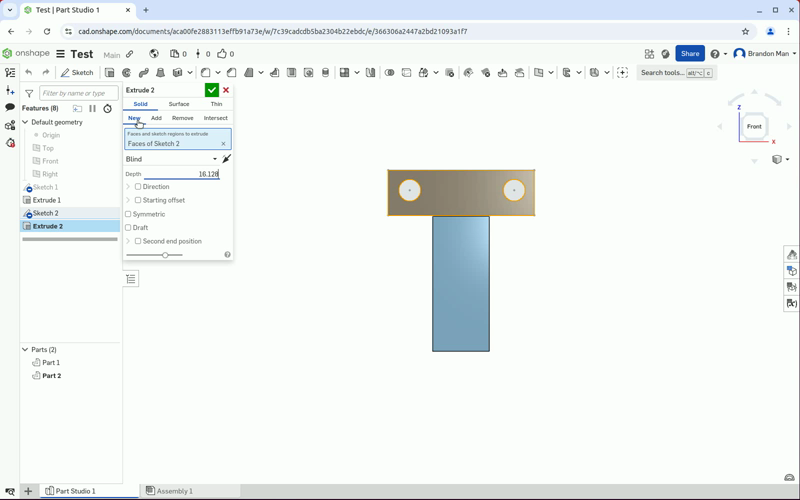
key(enter)
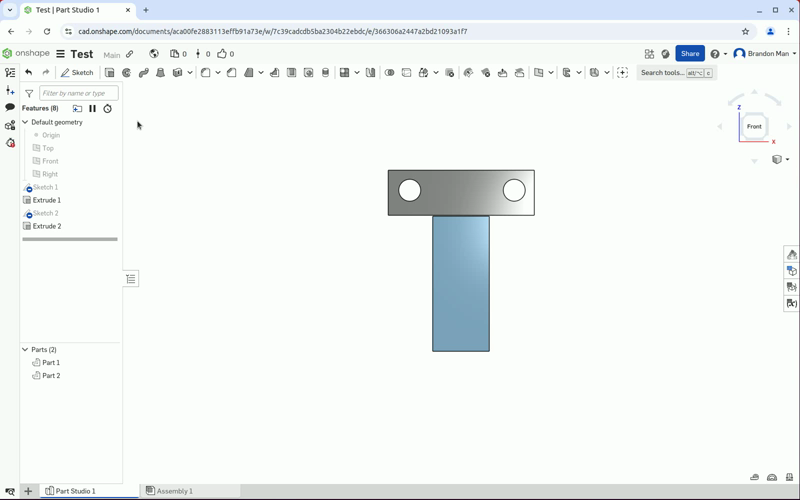
key(shift+h)
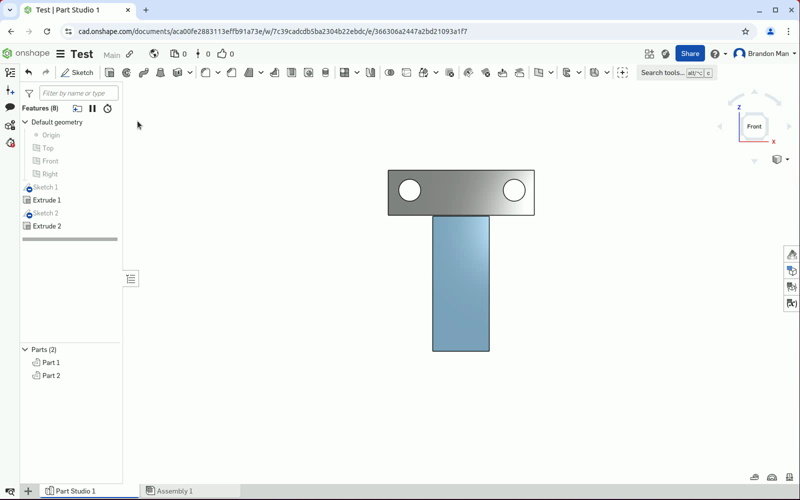
key(shift+h)
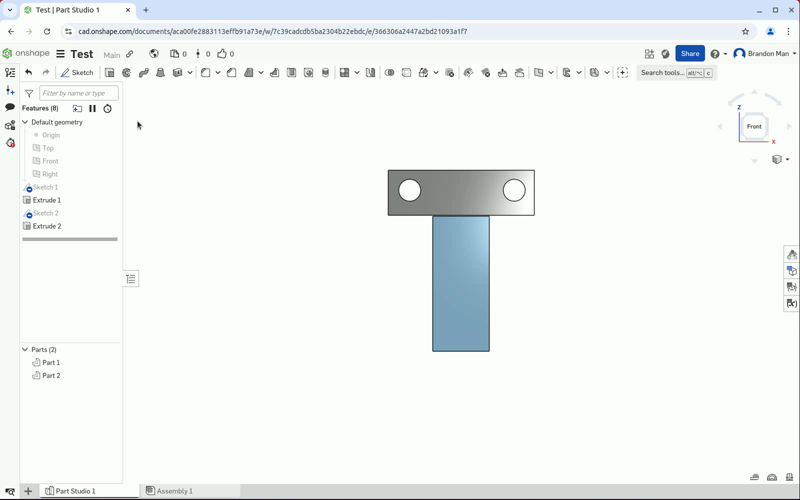
mouse_move(73, 189)
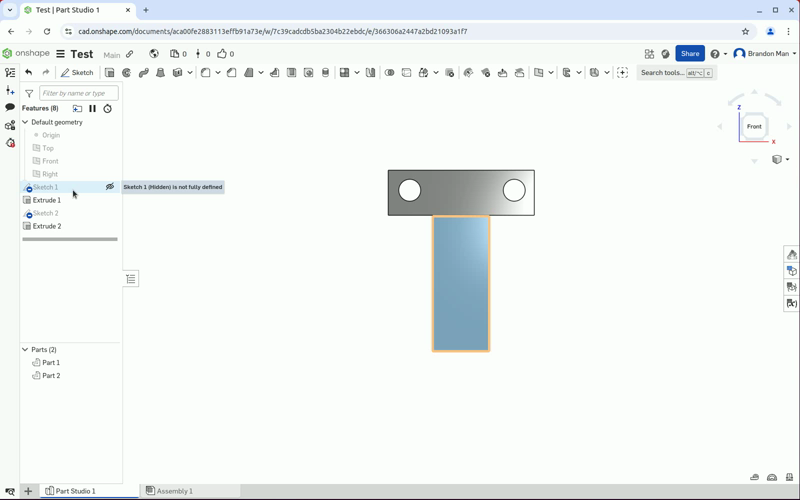
click(73, 189)
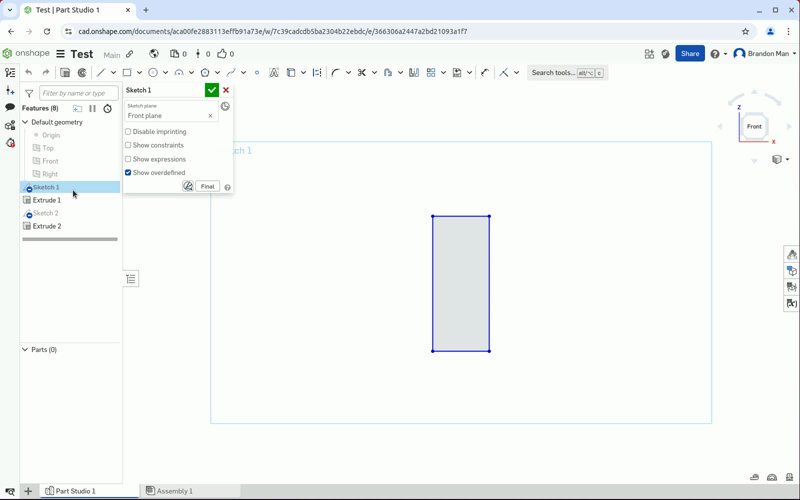
mouse_move(229, 92)
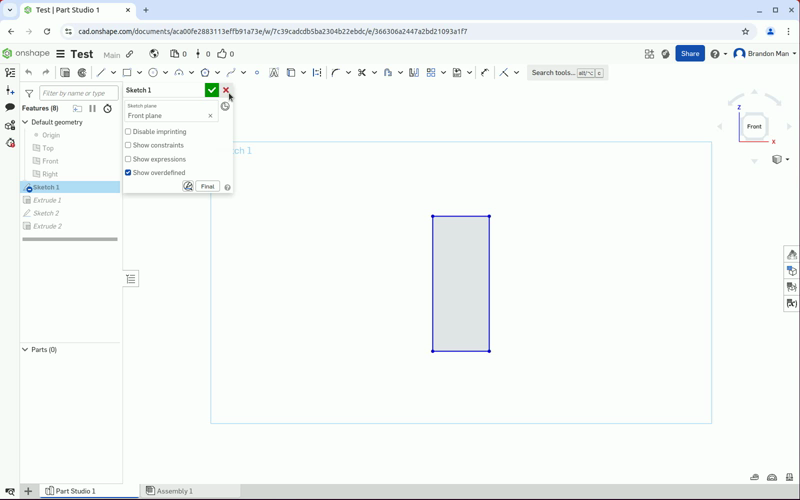
click(229, 92)
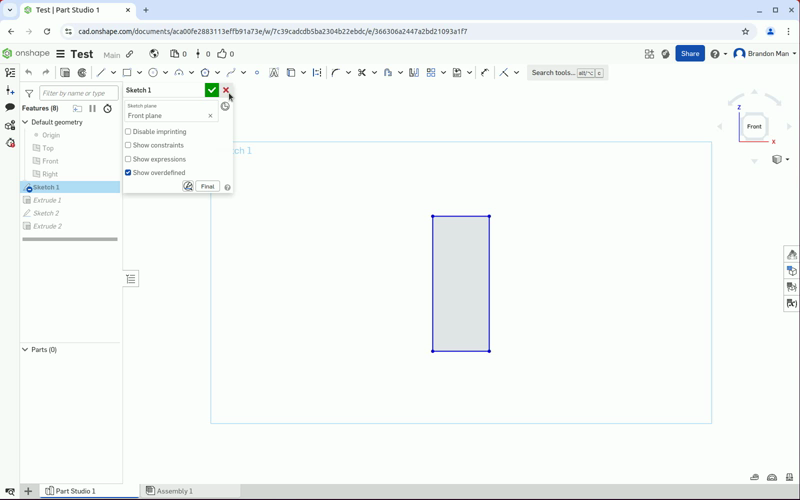
key(shift+s)
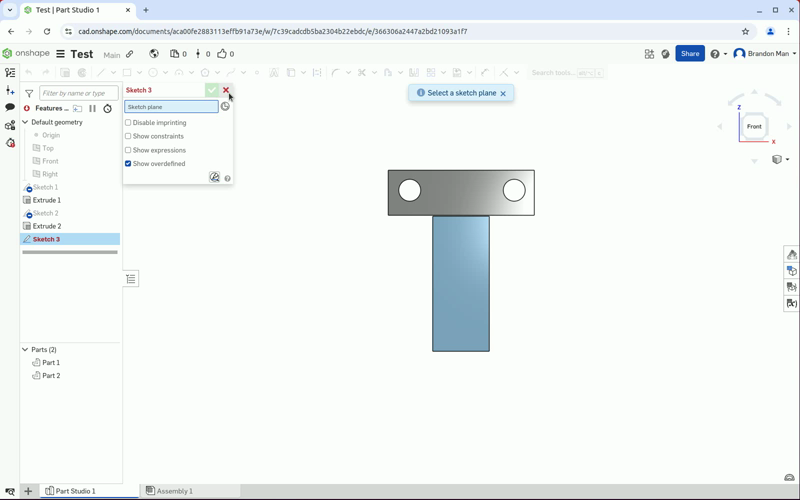
mouse_move(73, 163)
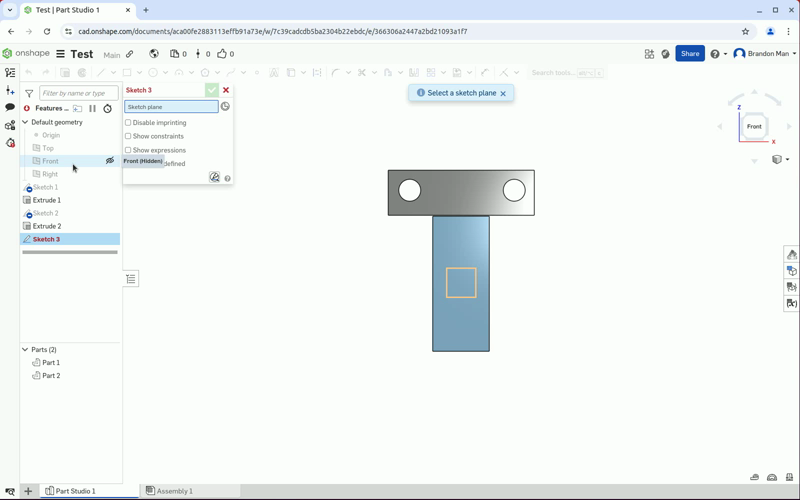
click(73, 163)
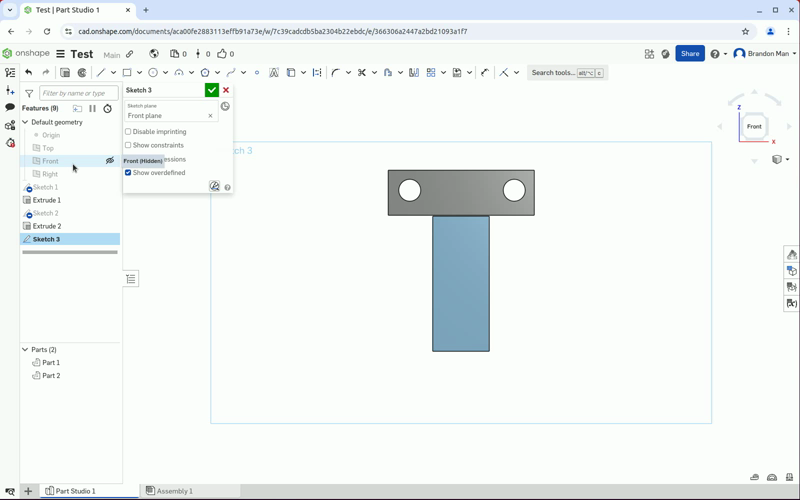
mouse_move(73, 352)
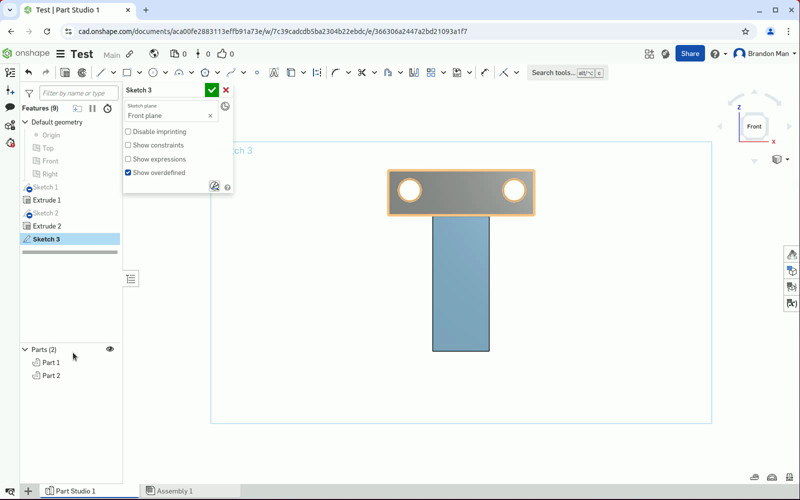
key(y)
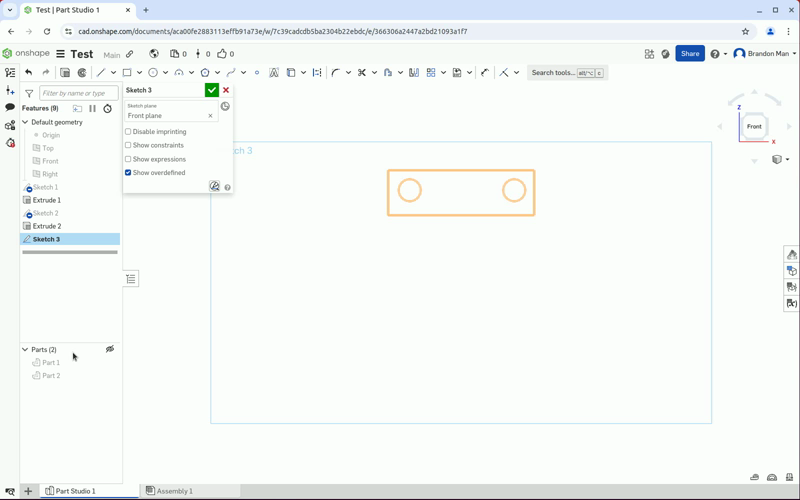
key(l)
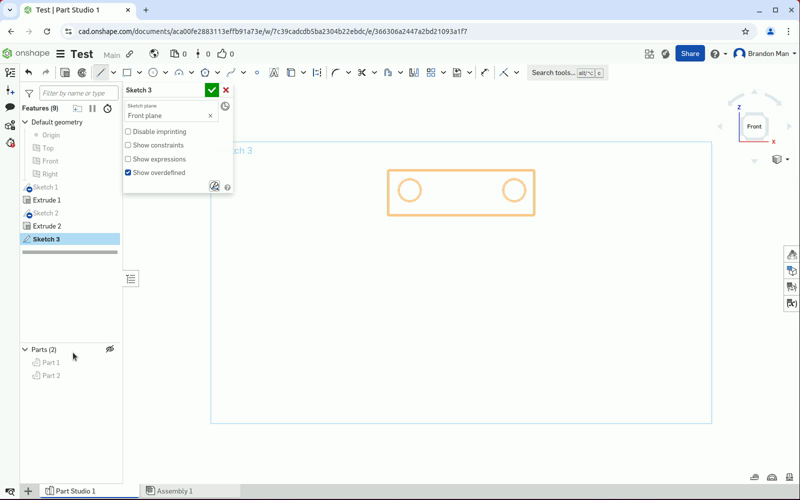
key_down(shift)
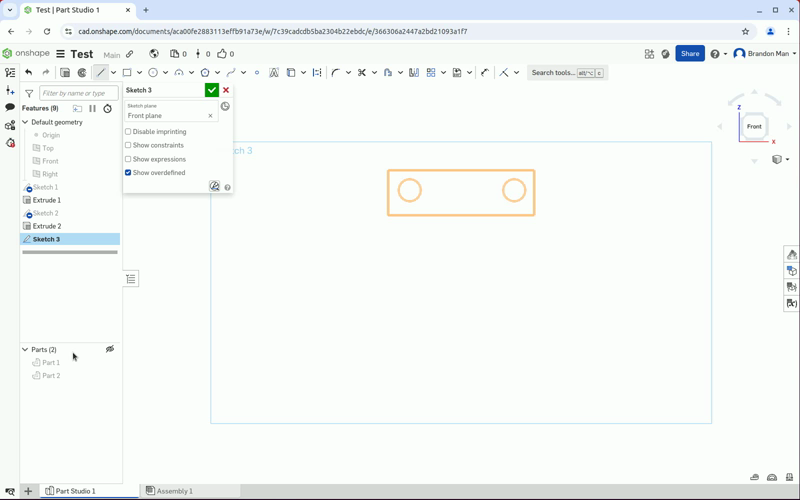
mouse_move(388, 215)
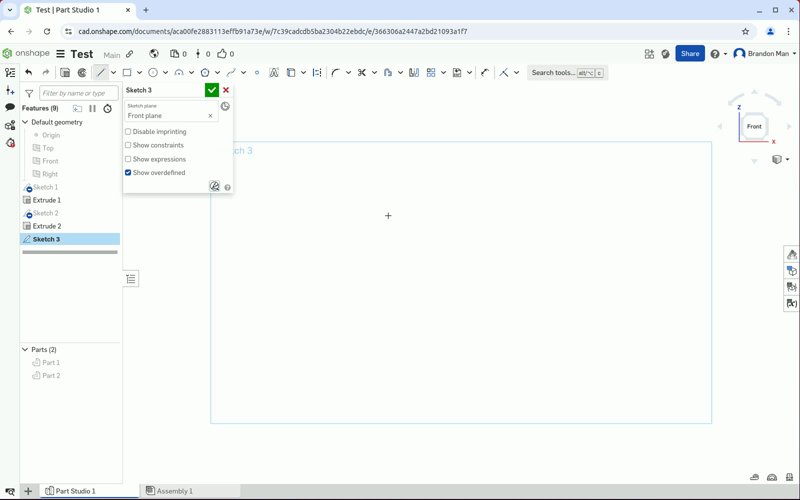
click(388, 215)
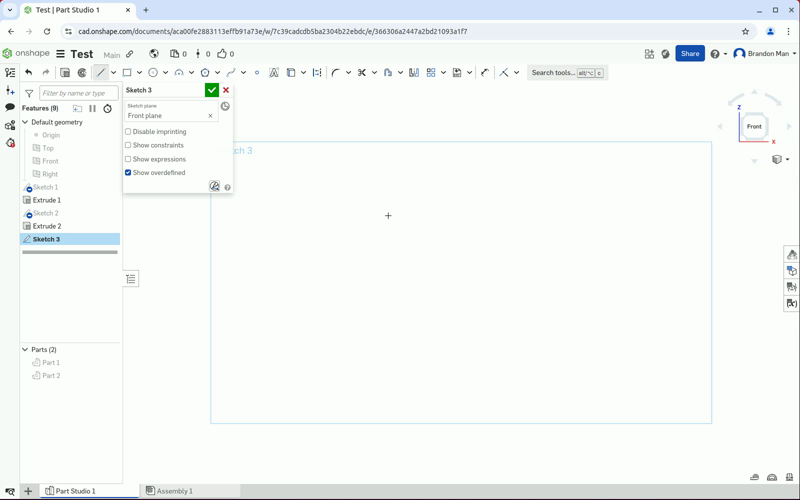
key_up(shift)
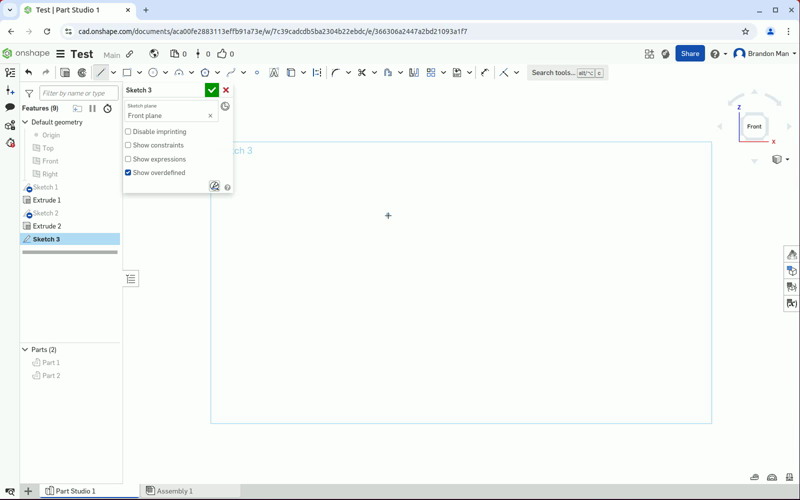
key_down(shift)
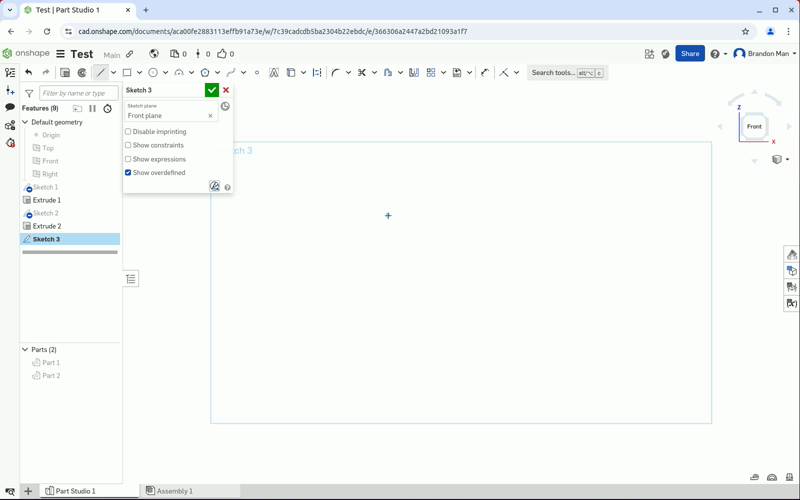
mouse_move(418, 215)
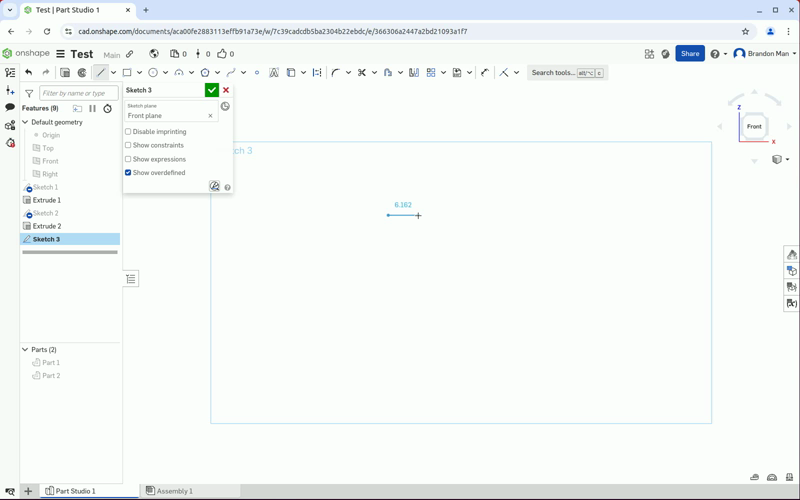
mouse_move(432, 215)
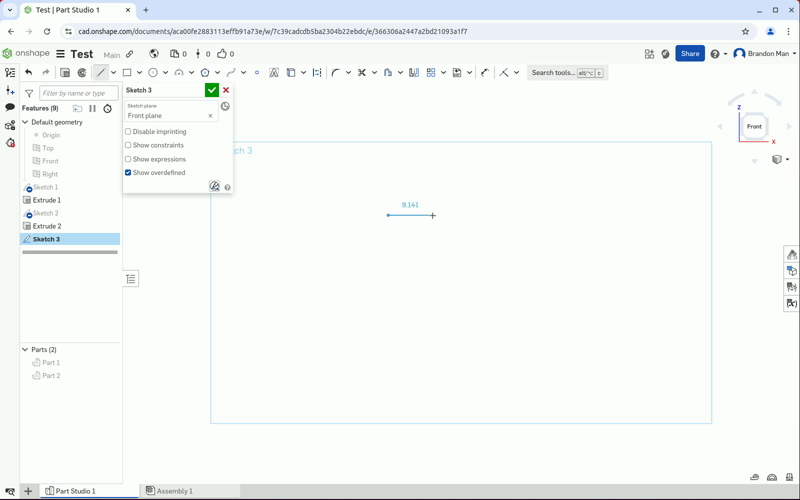
click(432, 215)
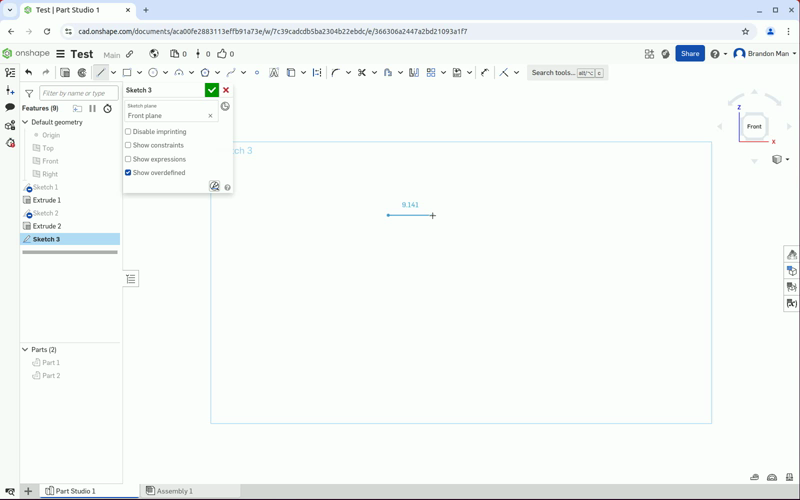
key_up(shift)
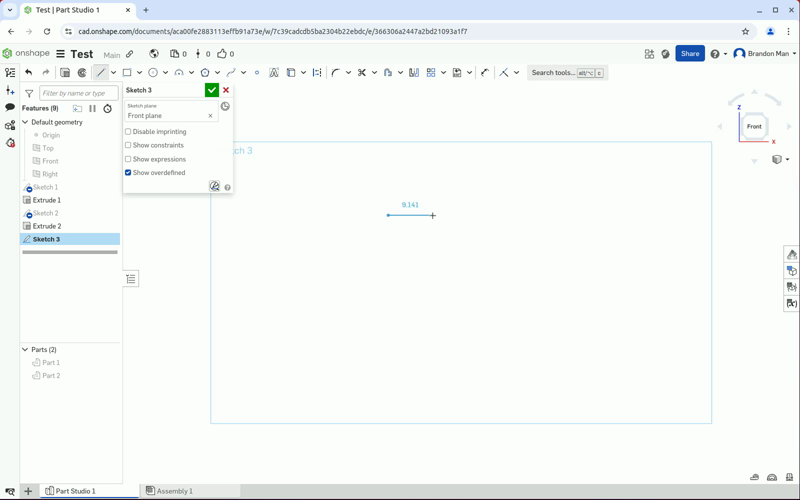
key_down(shift)
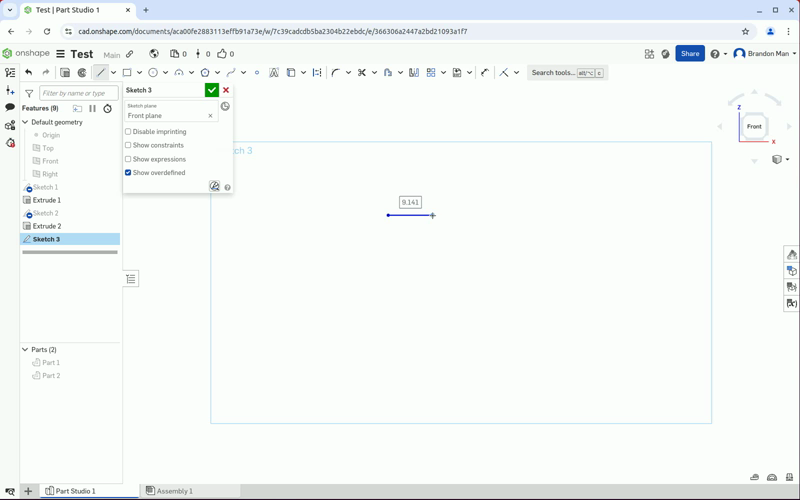
mouse_move(462, 215)
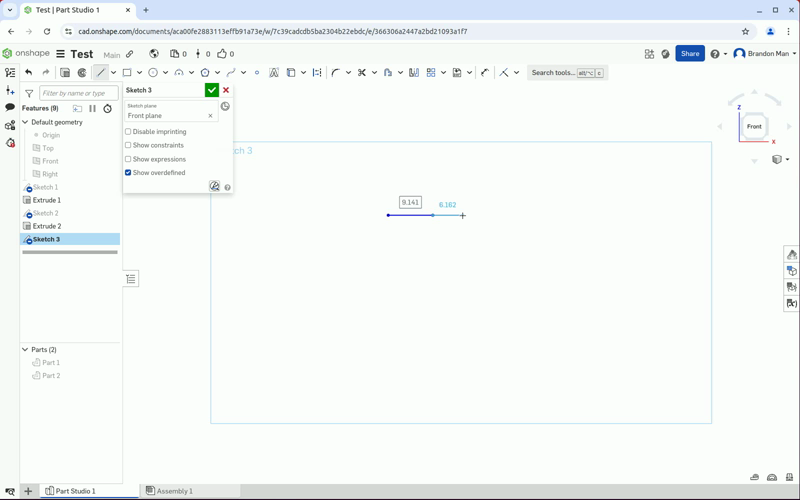
mouse_move(489, 215)
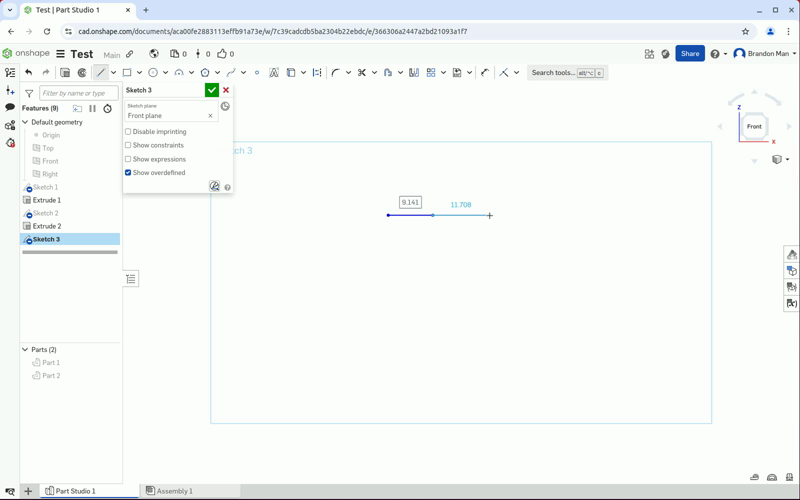
click(489, 215)
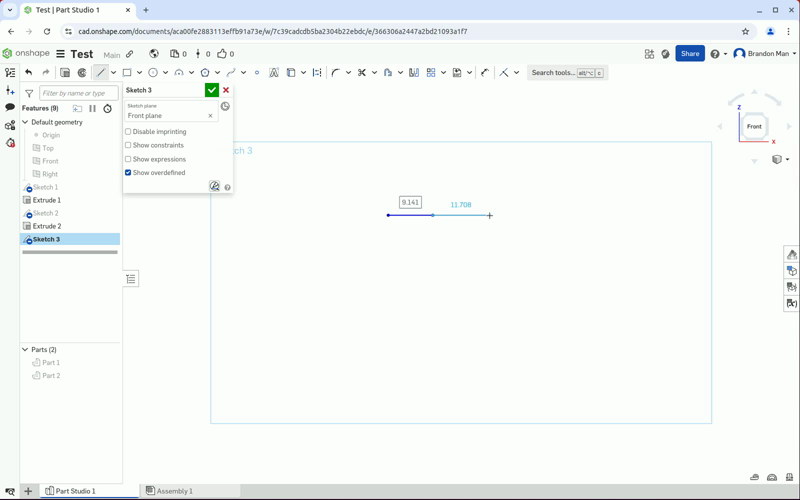
key_up(shift)
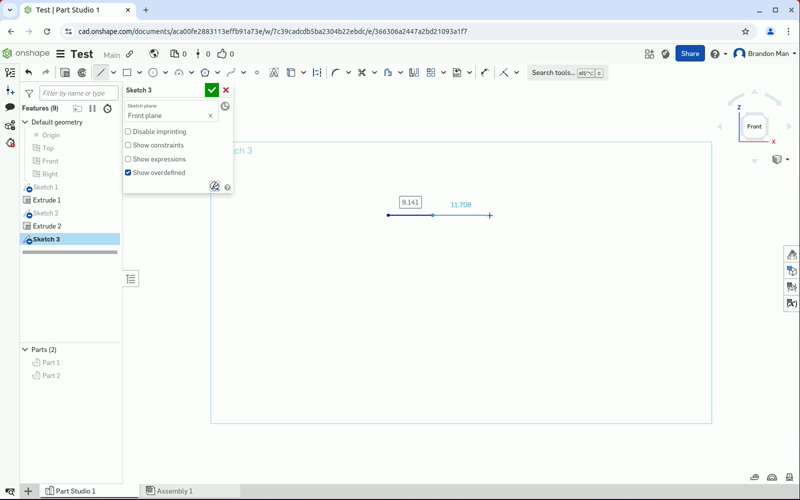
key_down(shift)
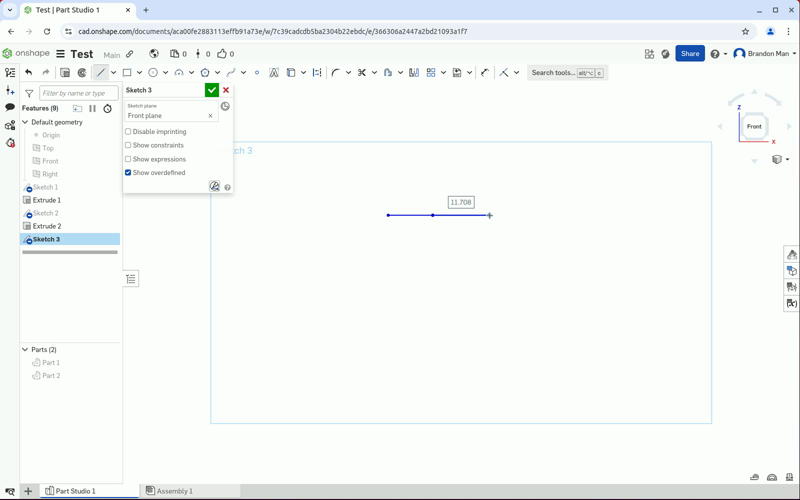
mouse_move(519, 215)
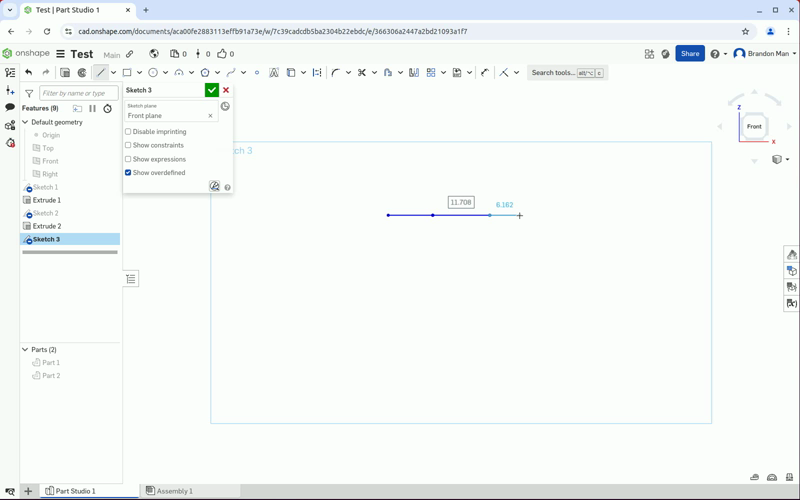
mouse_move(534, 215)
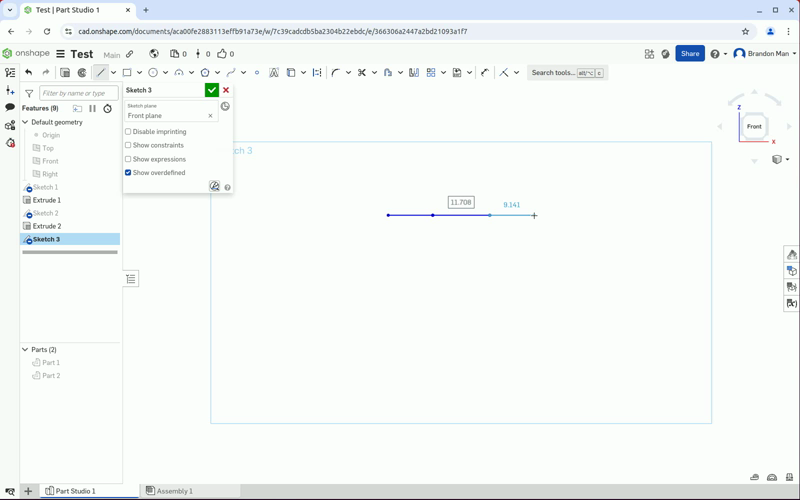
click(534, 215)
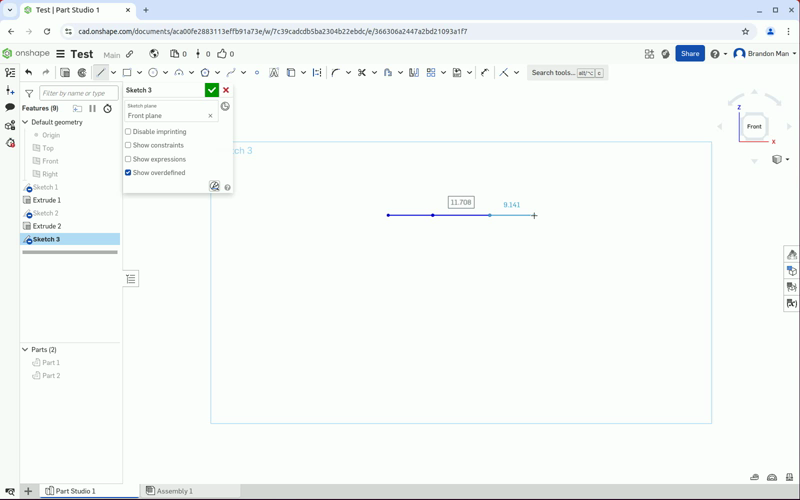
key_up(shift)
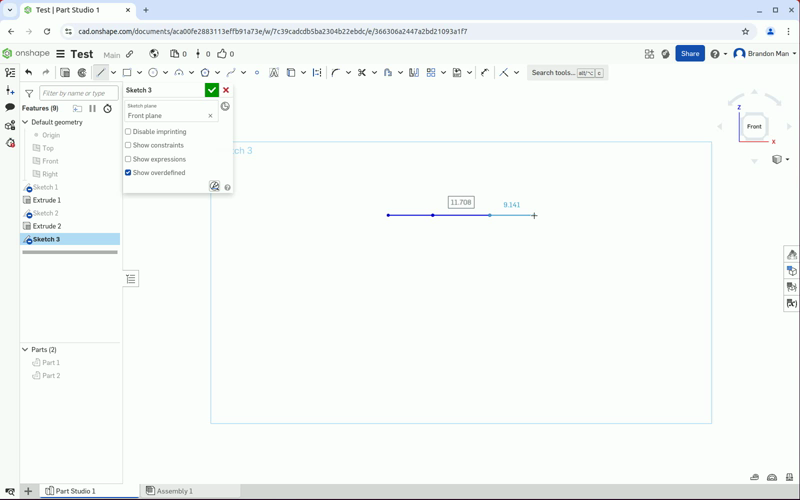
key_down(shift)
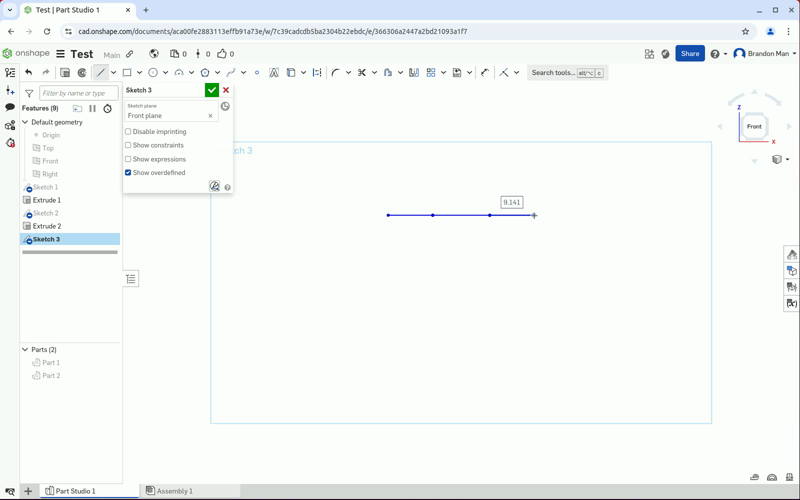
mouse_move(564, 215)
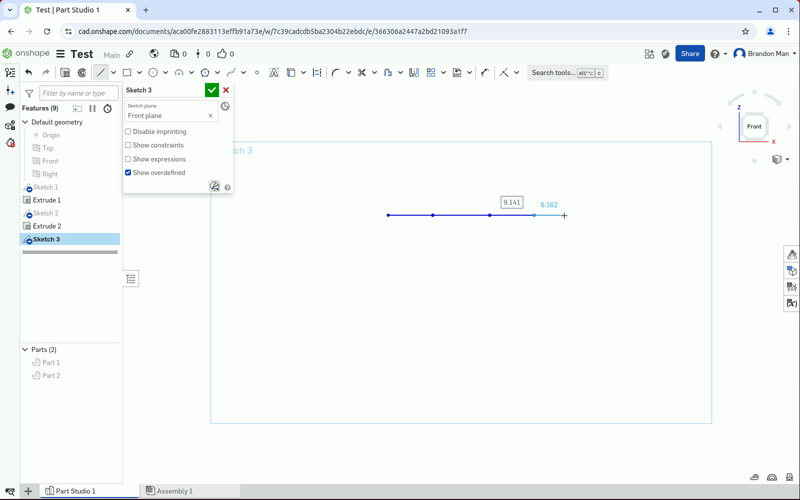
mouse_move(534, 170)
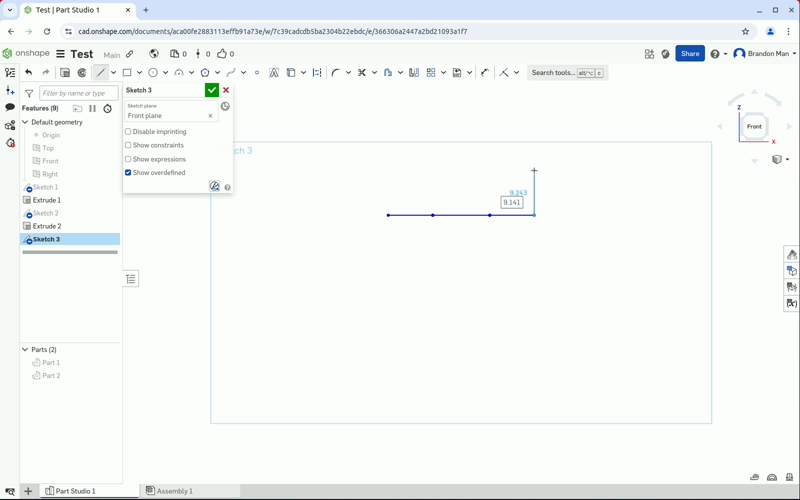
click(534, 170)
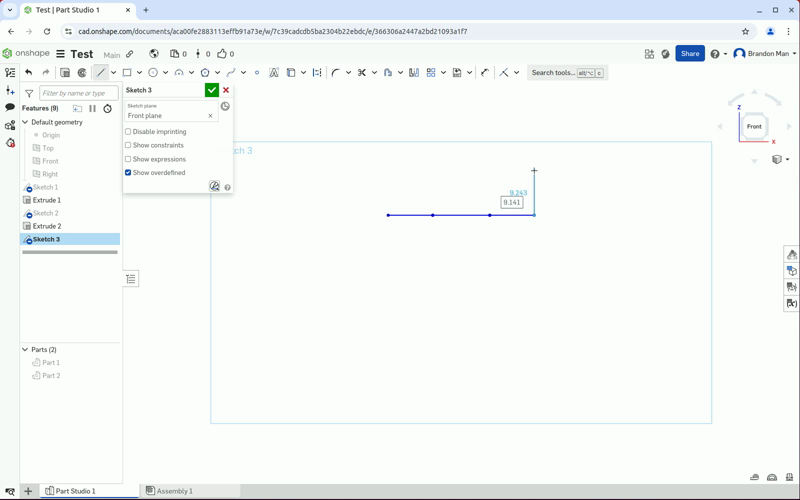
key_up(shift)
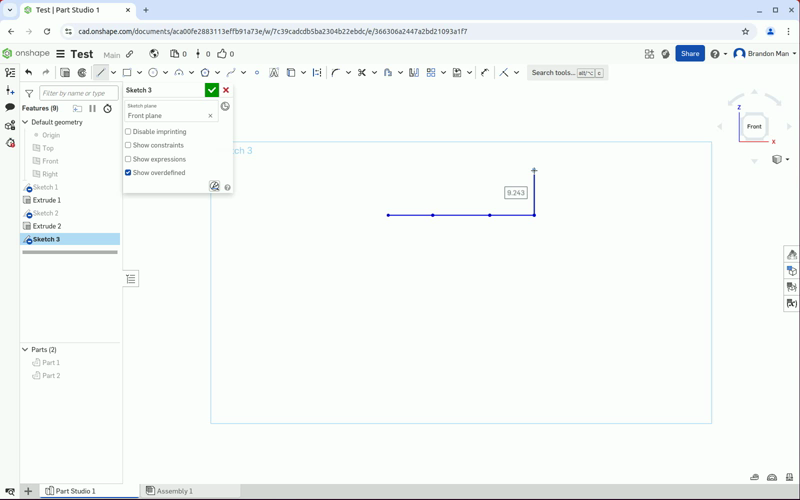
key_down(shift)
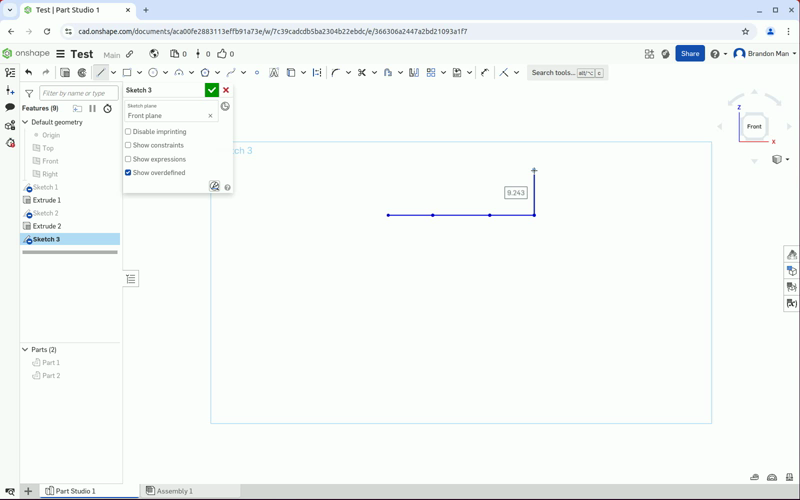
mouse_move(388, 170)
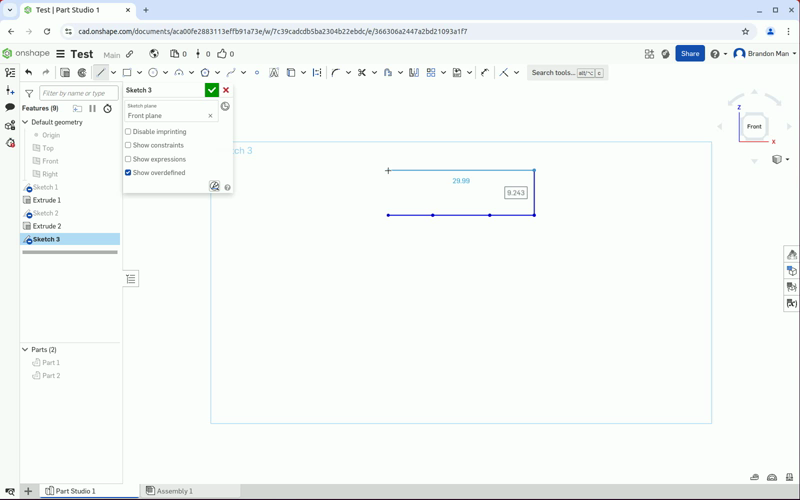
click(388, 170)
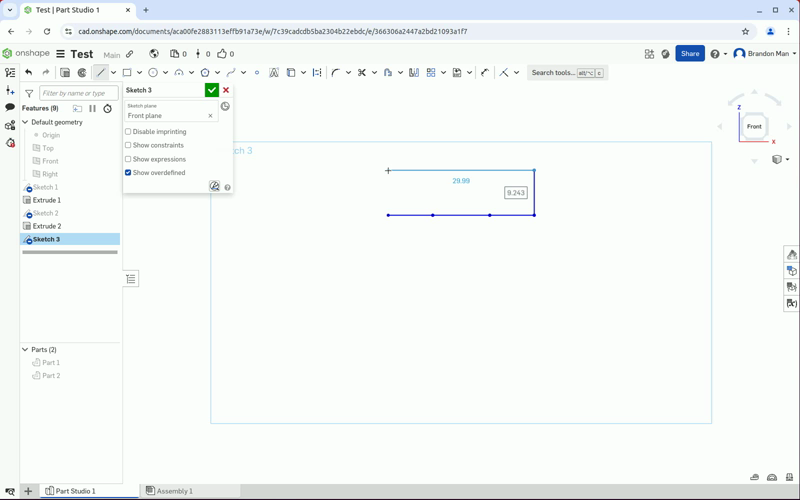
key_up(shift)
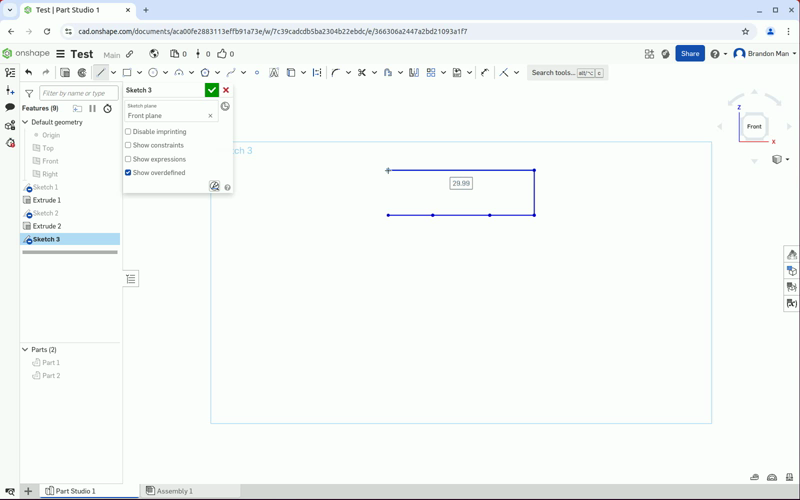
mouse_move(418, 170)
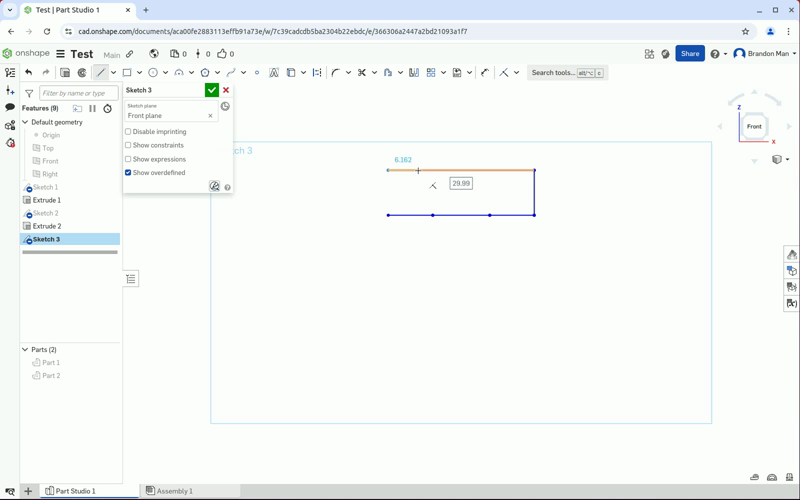
key_down(shift)
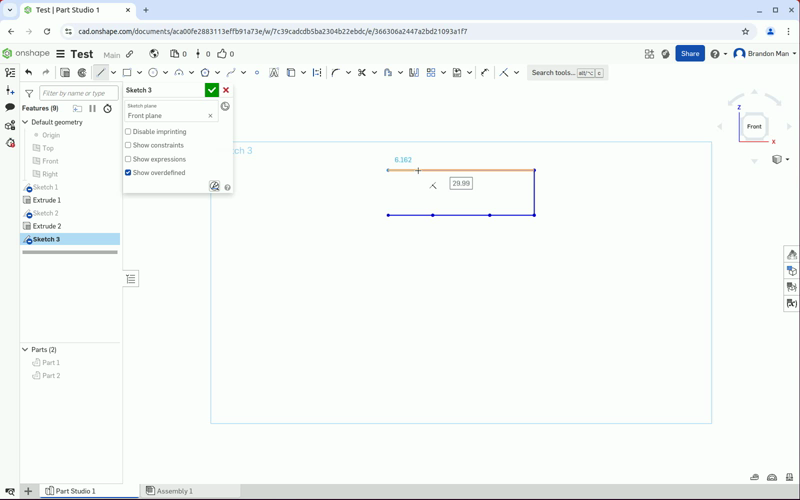
mouse_move(388, 215)
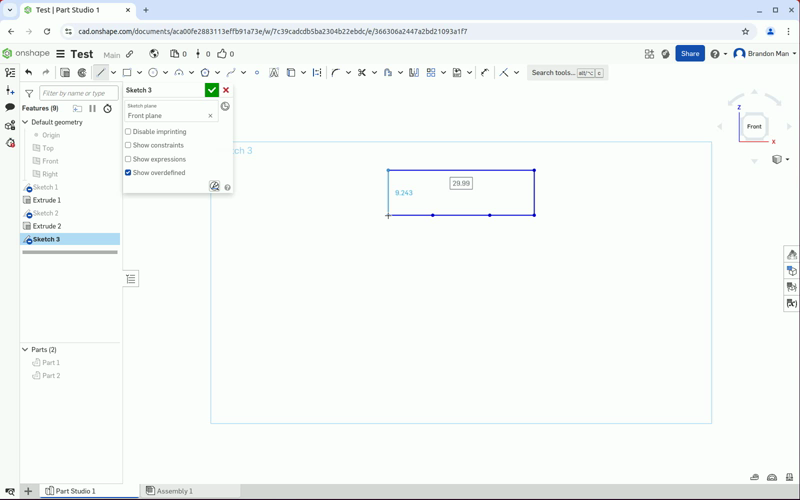
key_up(shift)
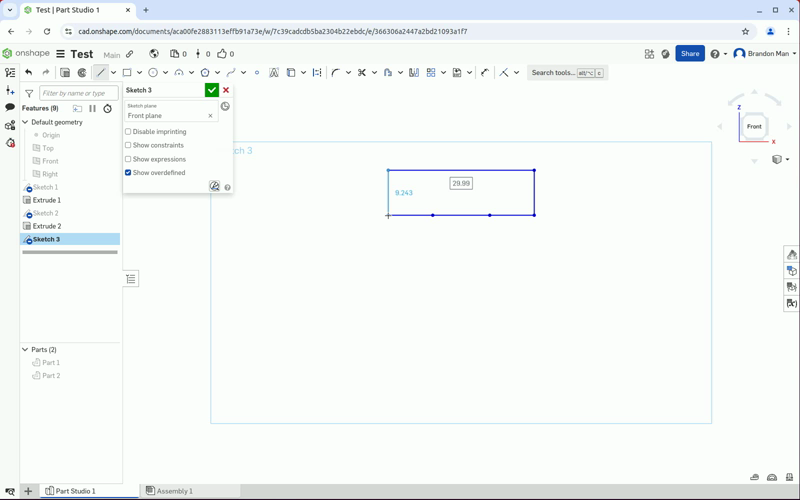
click(388, 215)
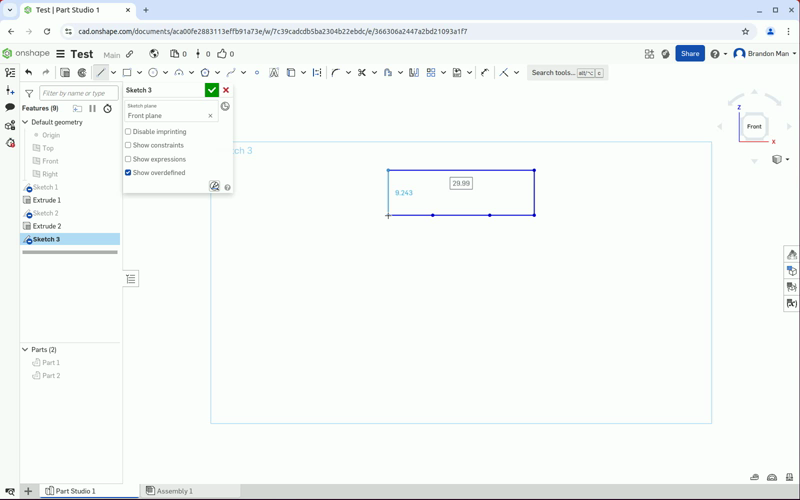
key(esc)
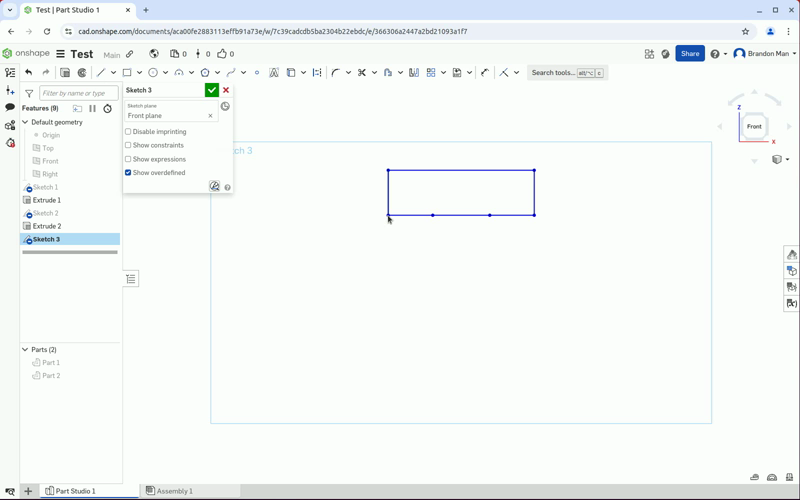
key(c)
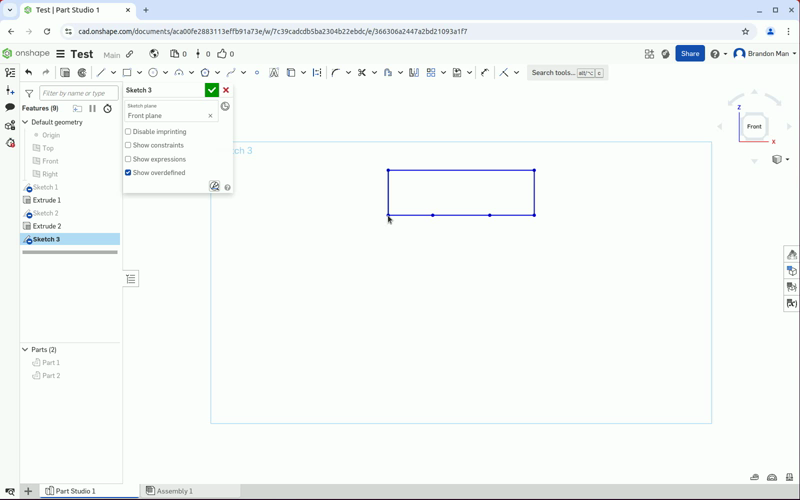
key_down(shift)
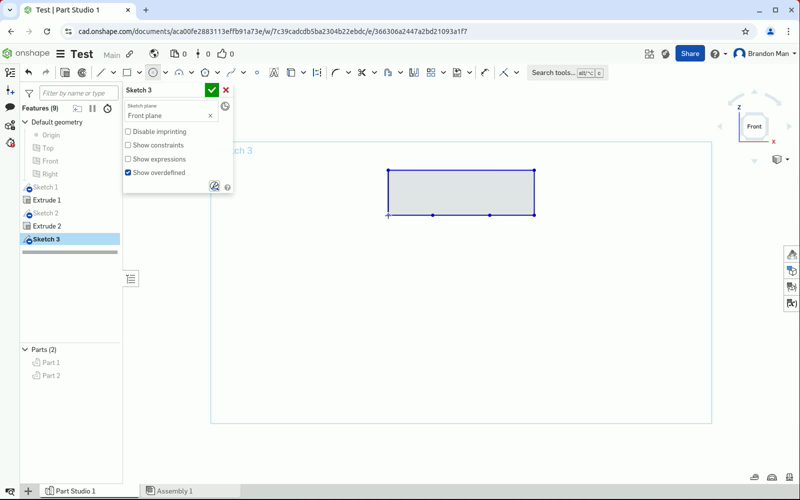
mouse_move(409, 190)
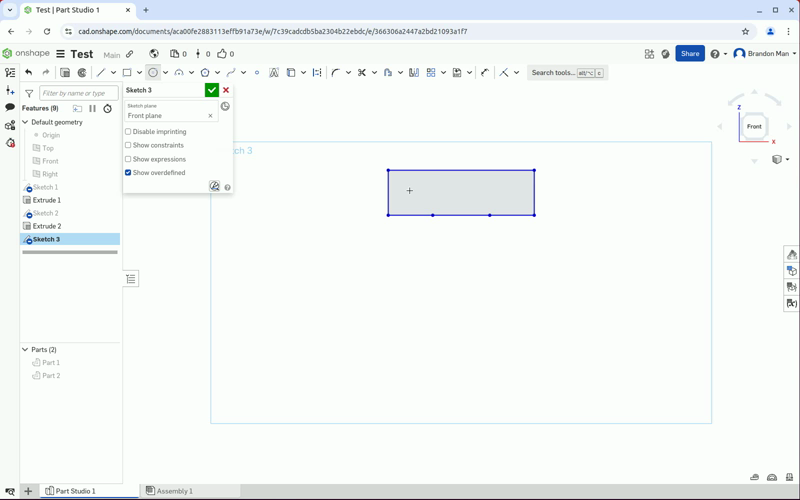
click(409, 190)
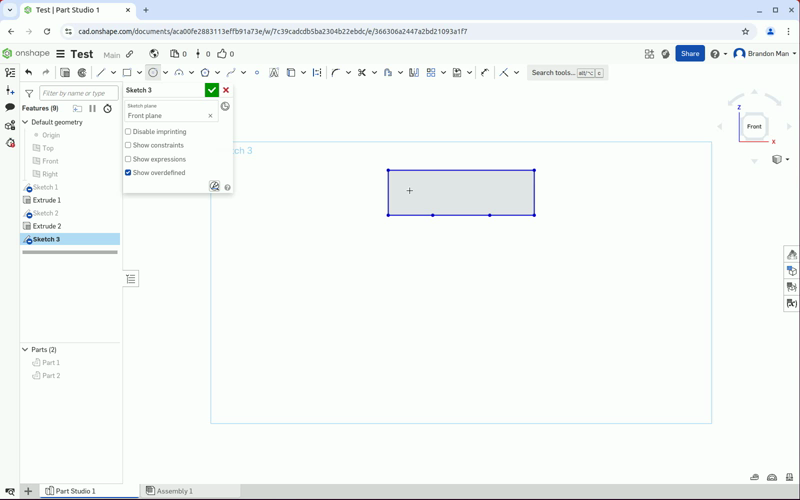
key_up(shift)
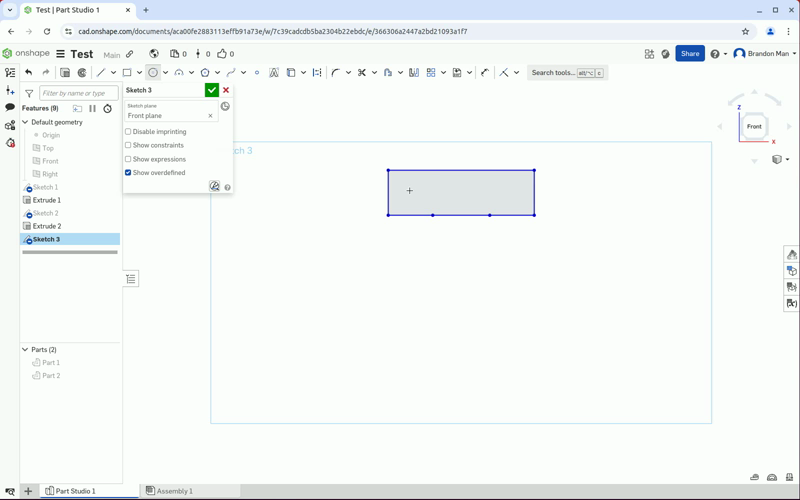
mouse_move(420, 190)
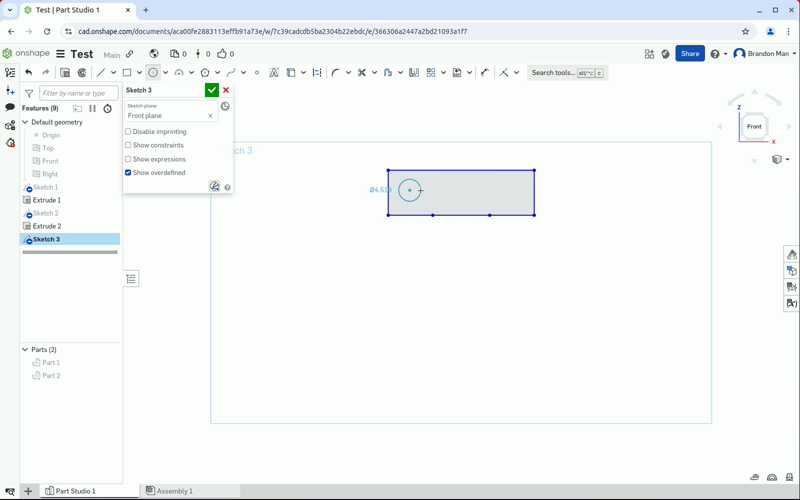
click(420, 190)
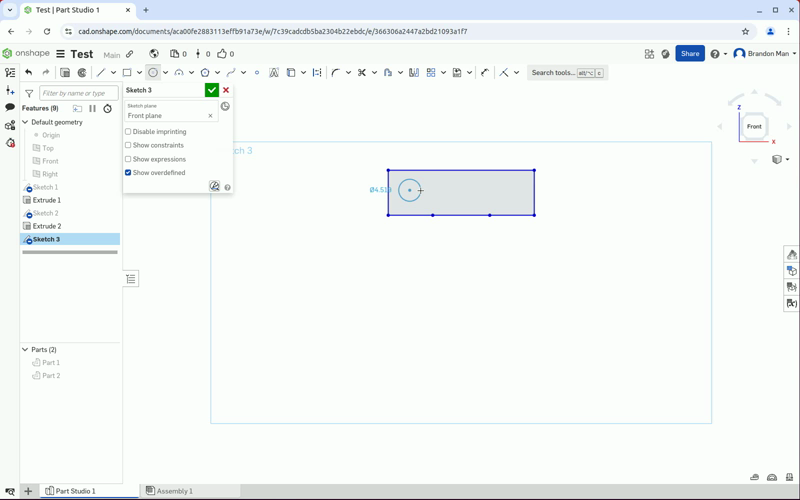
key(esc)
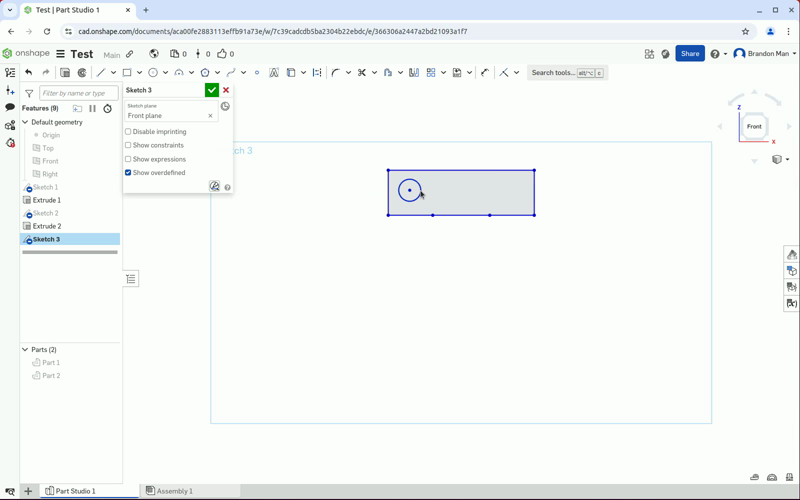
key(c)
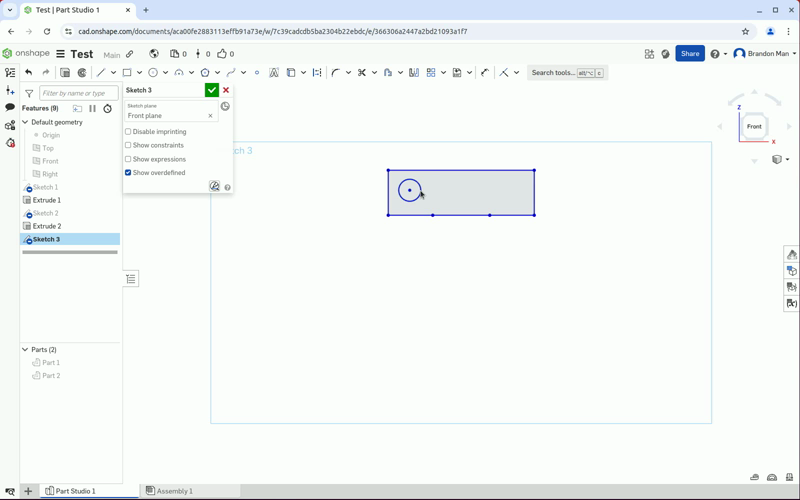
key_down(shift)
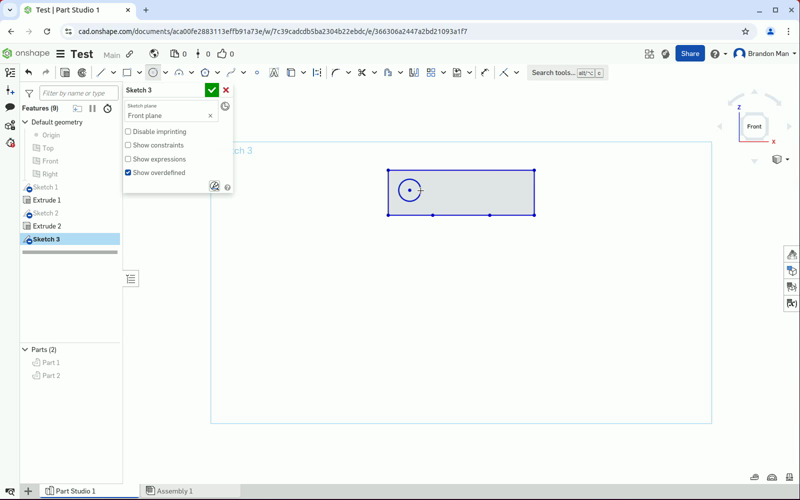
mouse_move(514, 190)
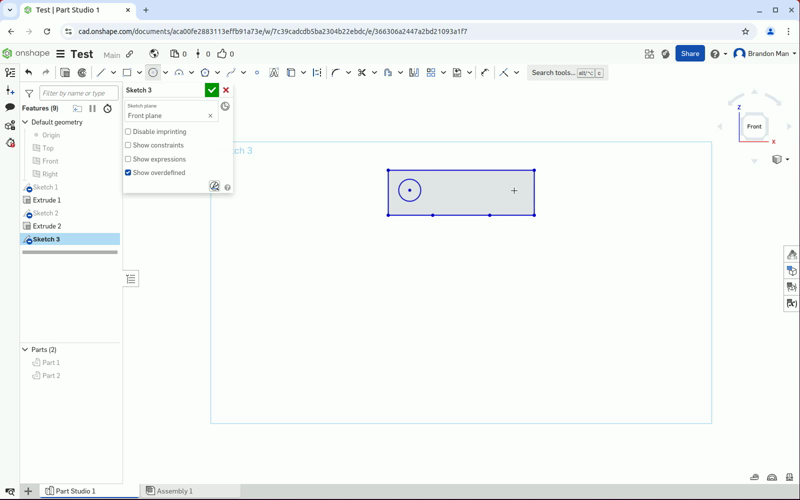
click(514, 190)
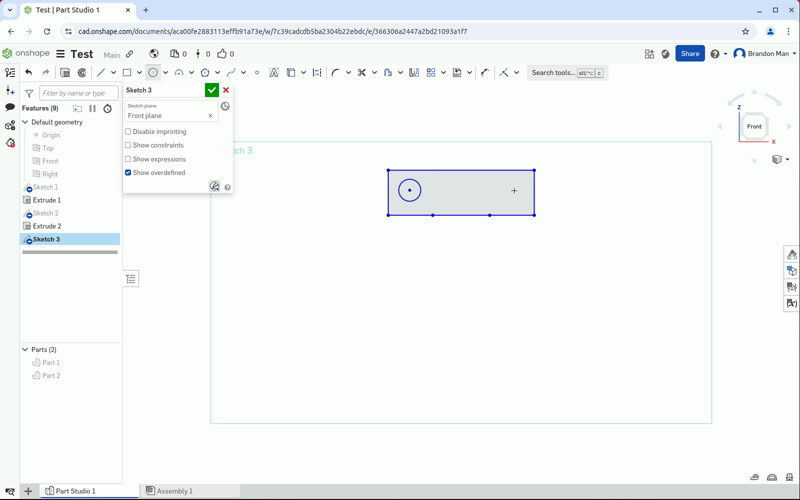
key_up(shift)
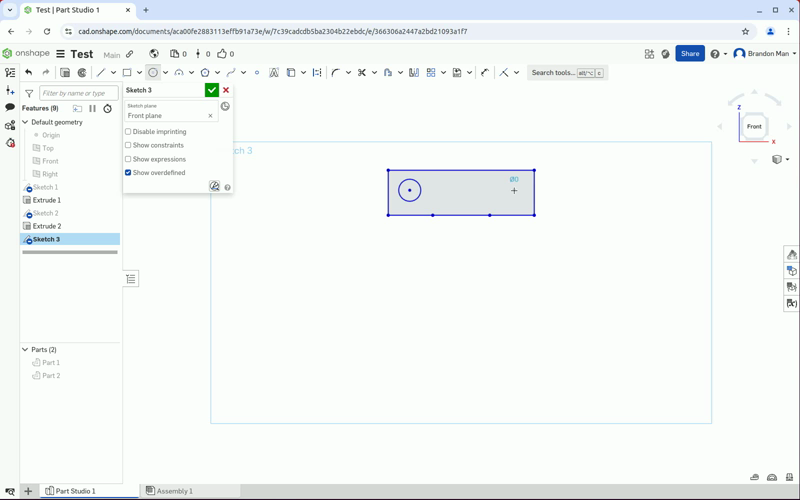
mouse_move(525, 190)
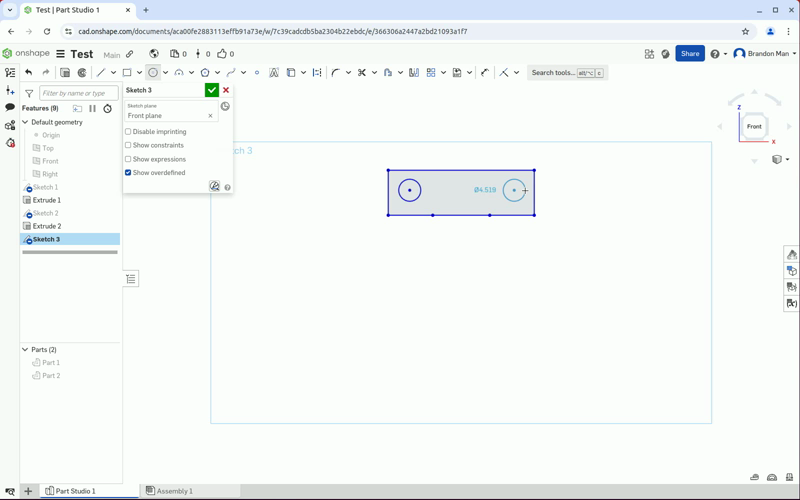
click(525, 190)
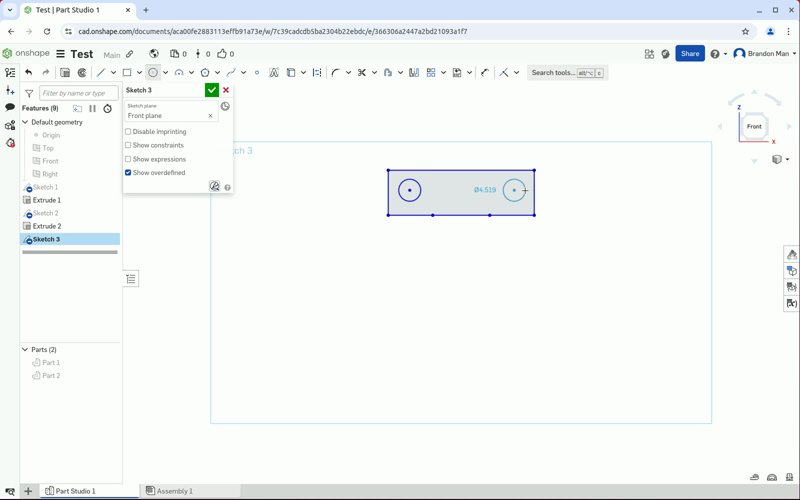
key(esc)
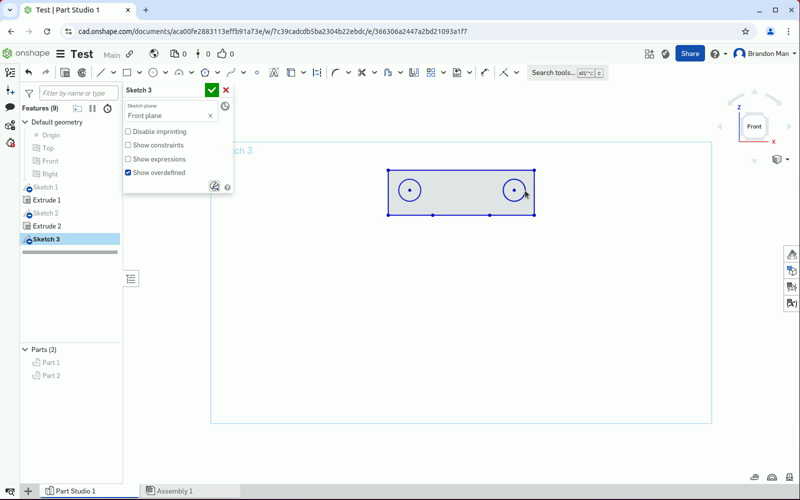
mouse_move(412, 174)
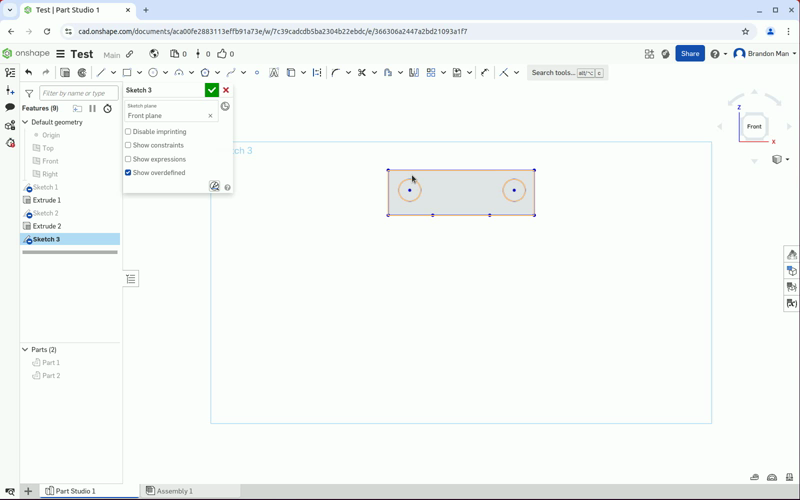
click(412, 174)
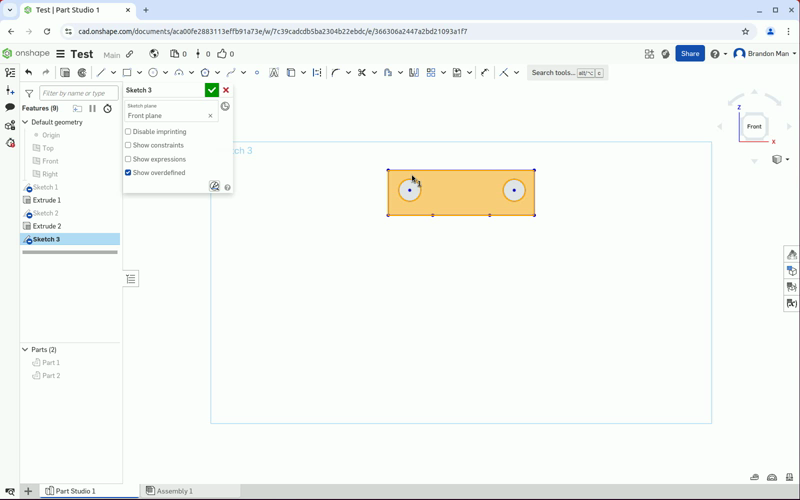
mouse_move(73, 352)
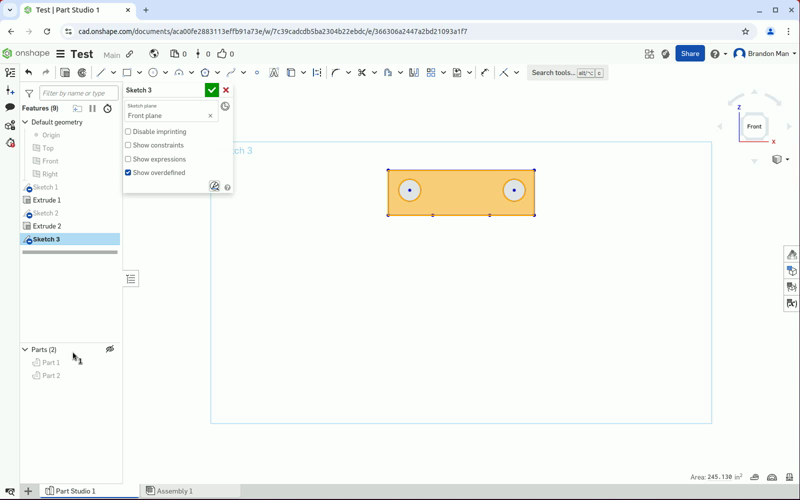
key(shift+y)
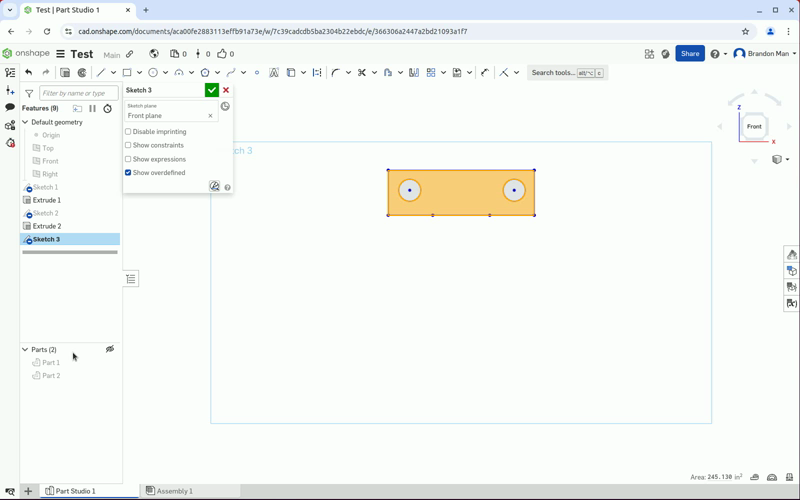
key(shift+e)
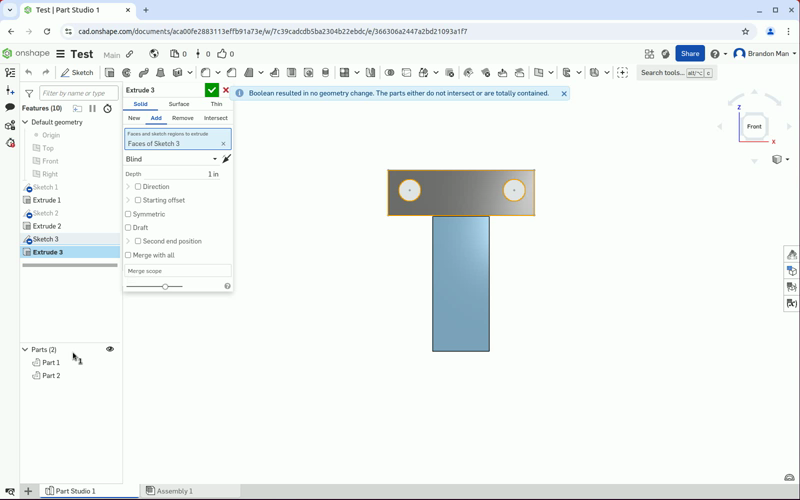
mouse_move(143, 106)
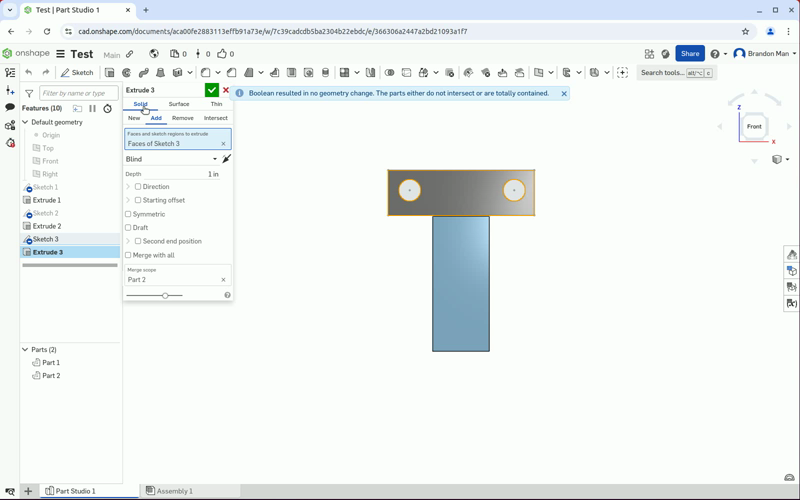
click(143, 106)
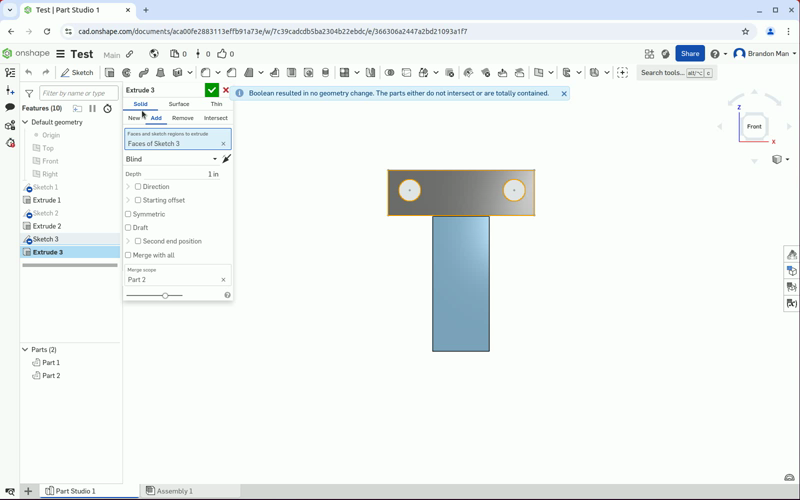
mouse_move(137, 120)
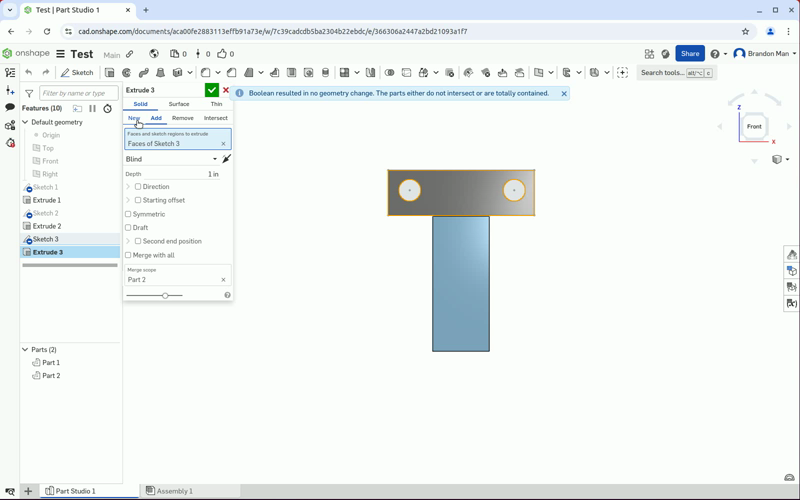
click(137, 120)
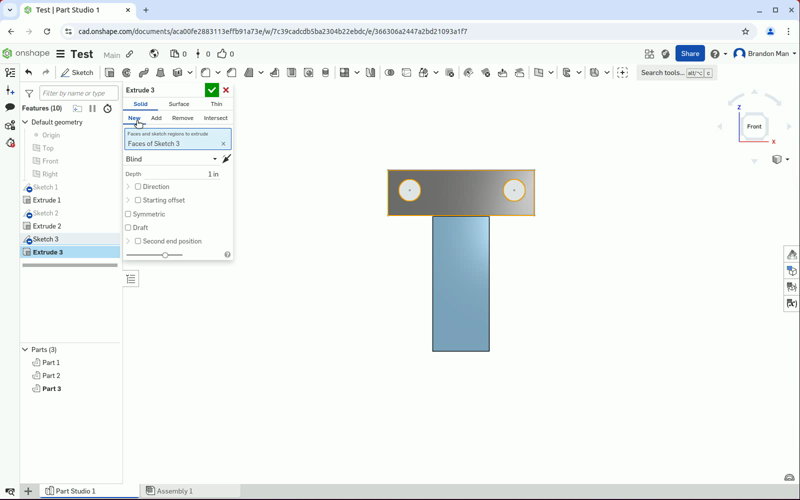
key(tab, 4)
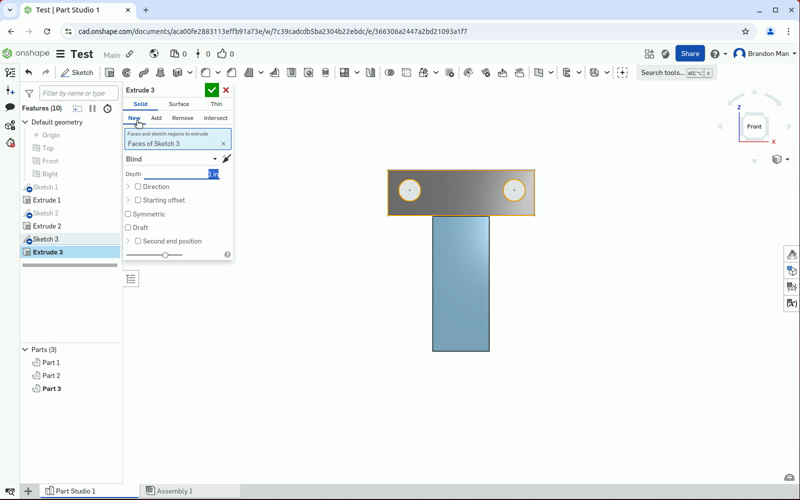
text(16.128)
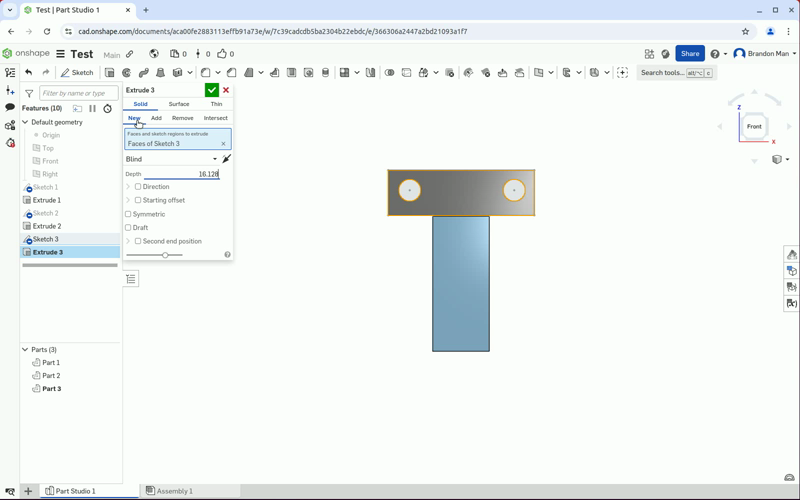
key(enter)
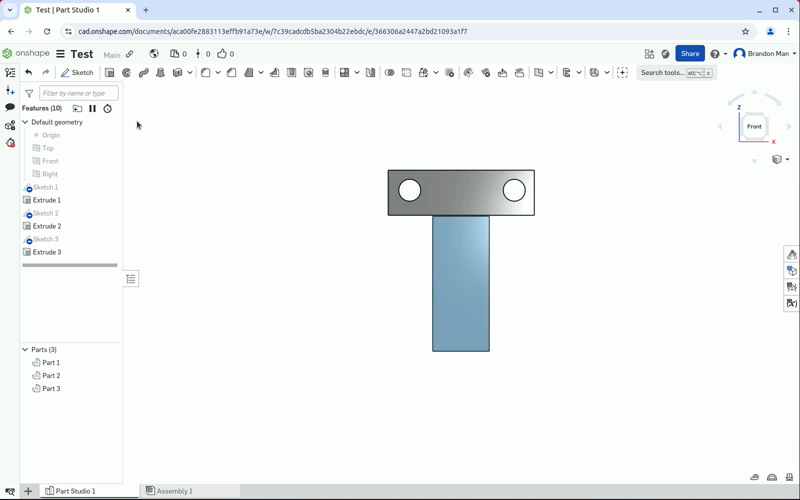
key(shift+h)
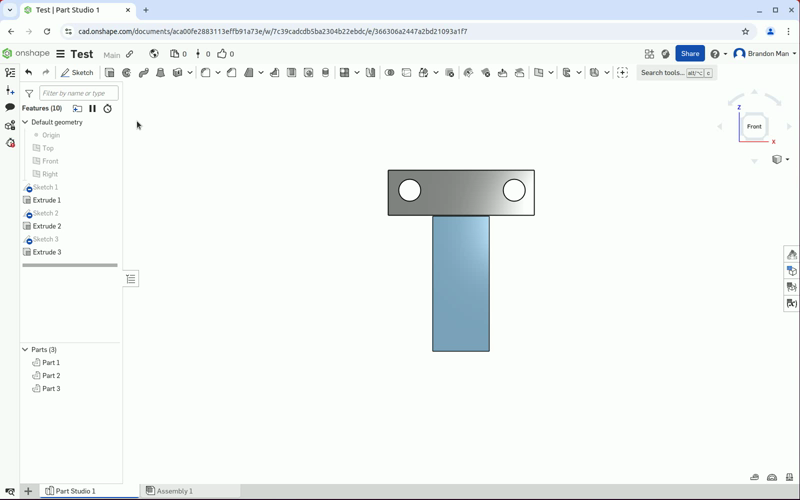
key(shift+h)
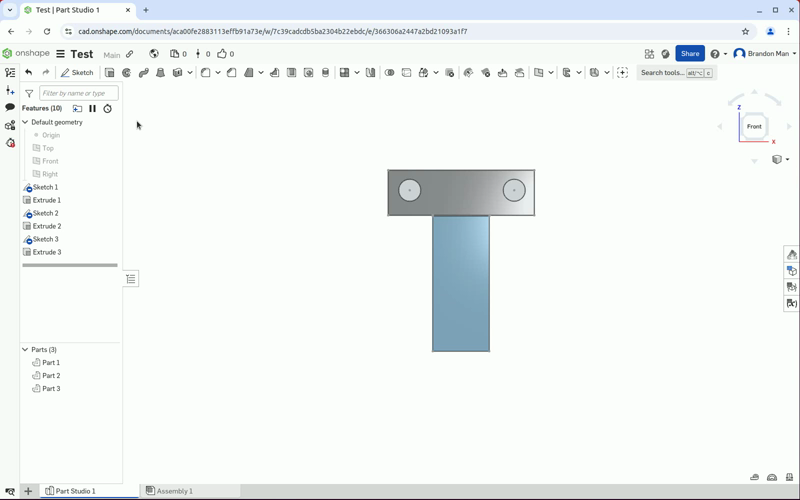
key(shift+7)
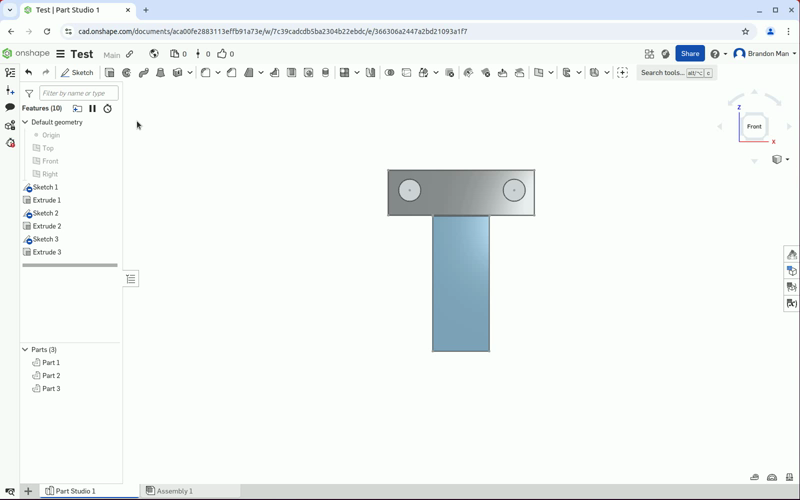
key(left, 2)
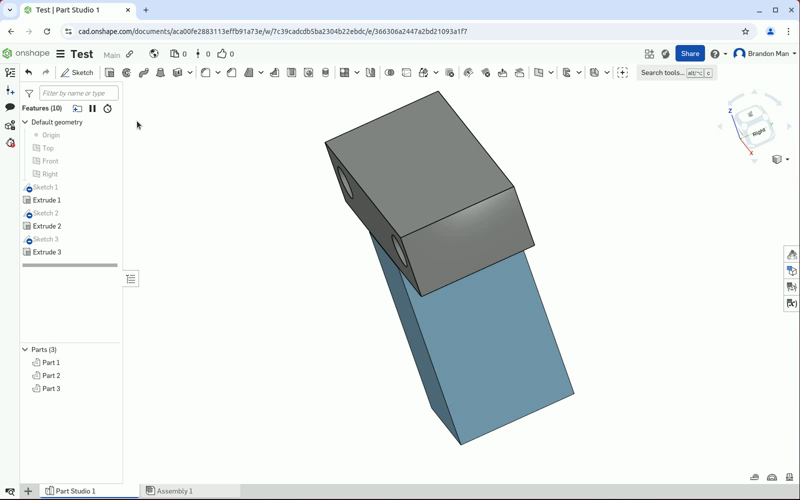
key(down, 2)
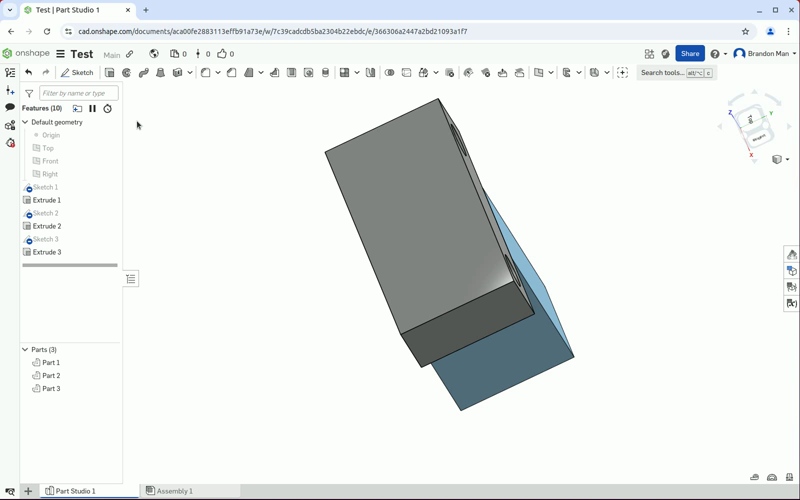
key(up, 2)
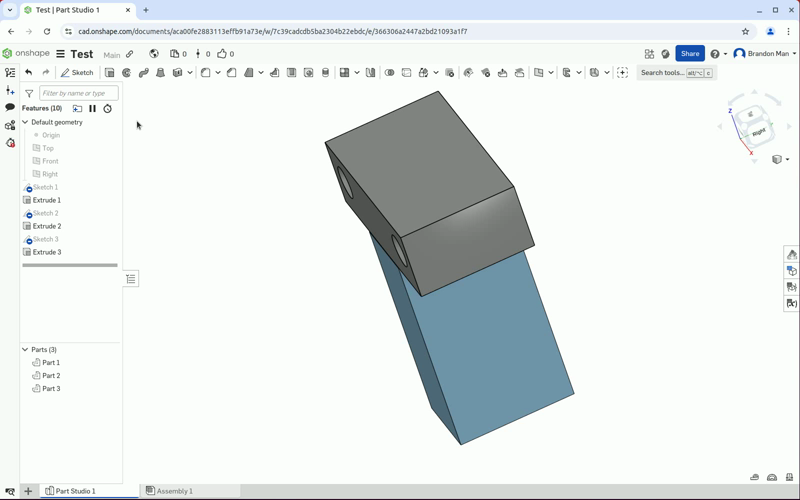
key(right, 2)
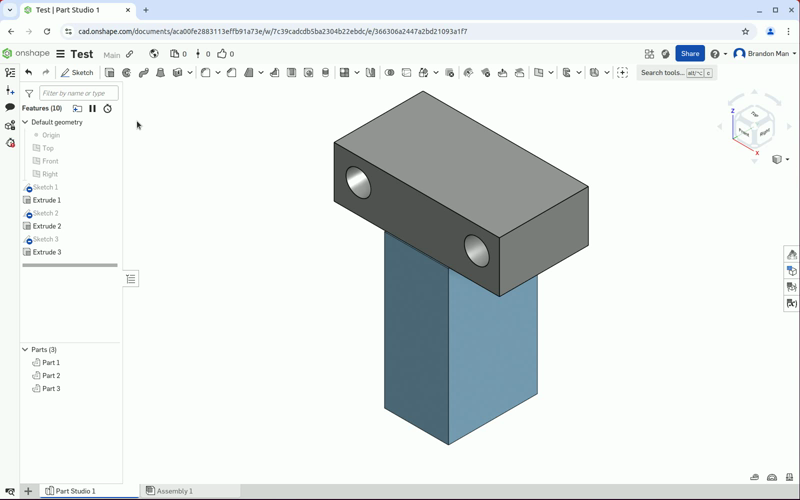
mouse_move(73, 189)
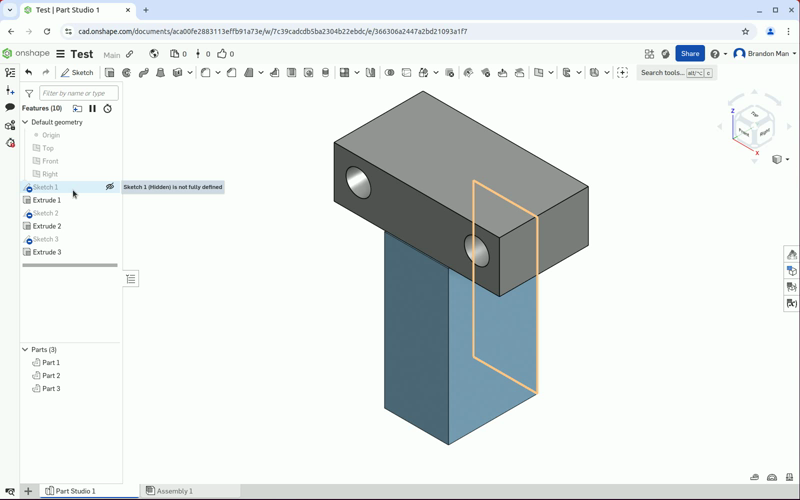
click(73, 189)